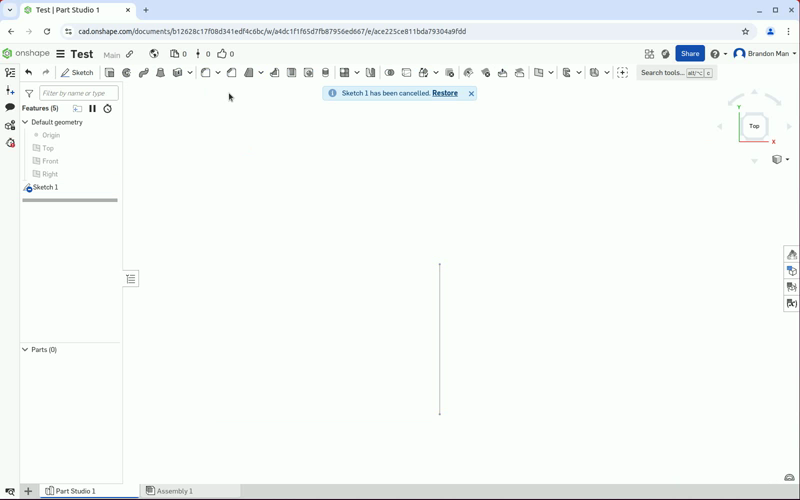
key(shift+h)
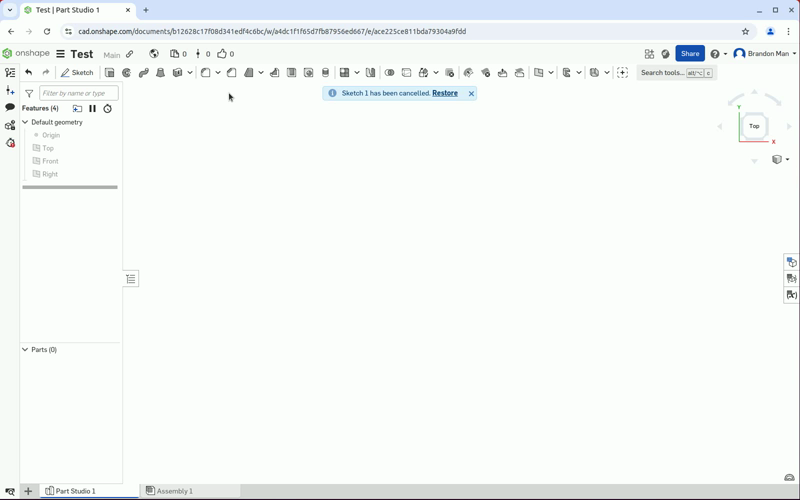
mouse_move(73, 352)
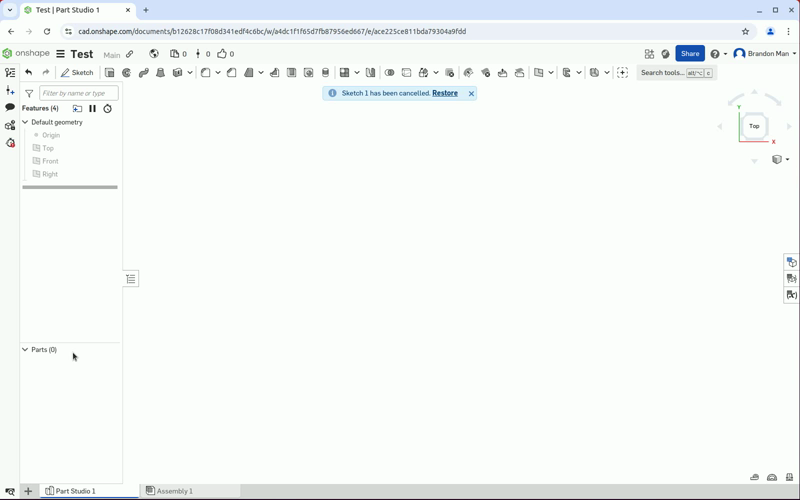
key(y)
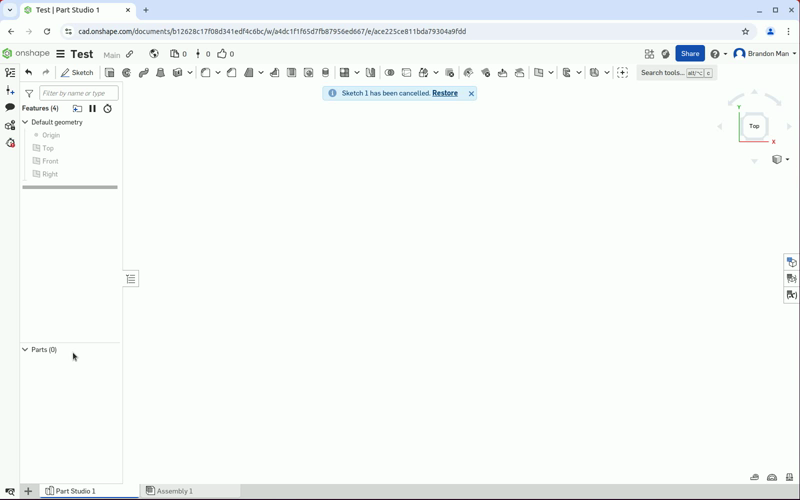
key(shift+p)
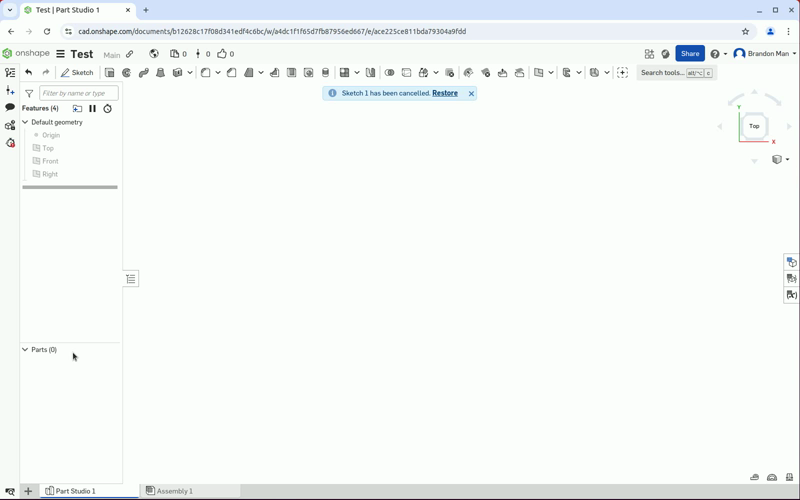
key(space)
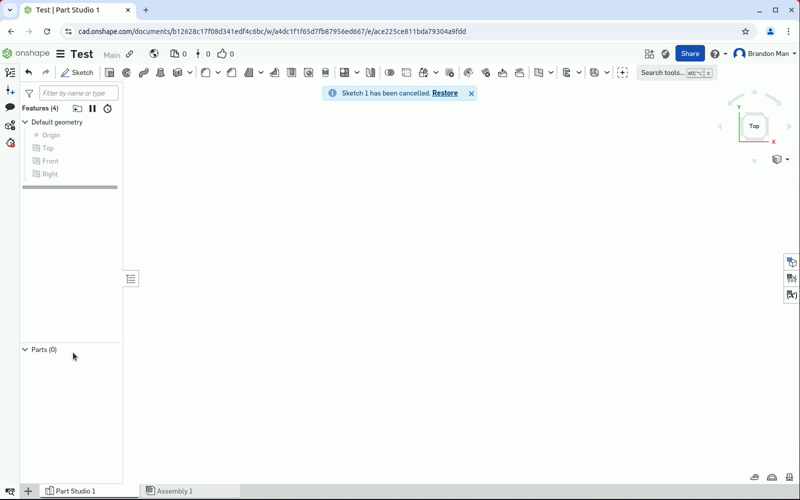
key_down(shift)
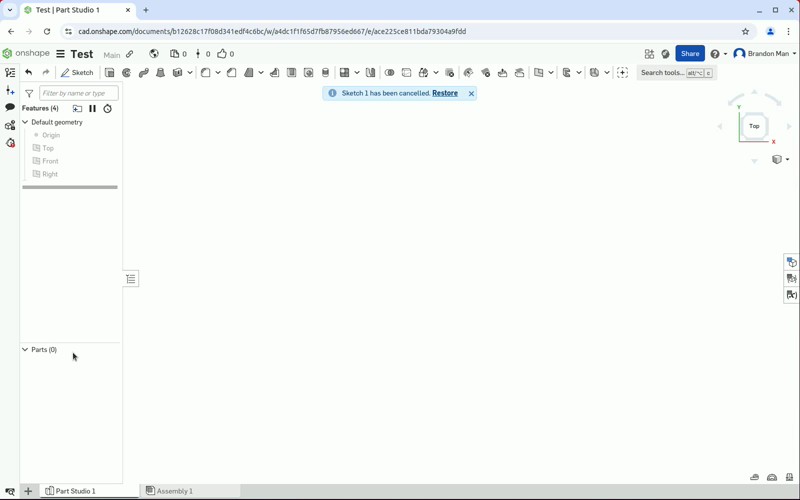
key(up)
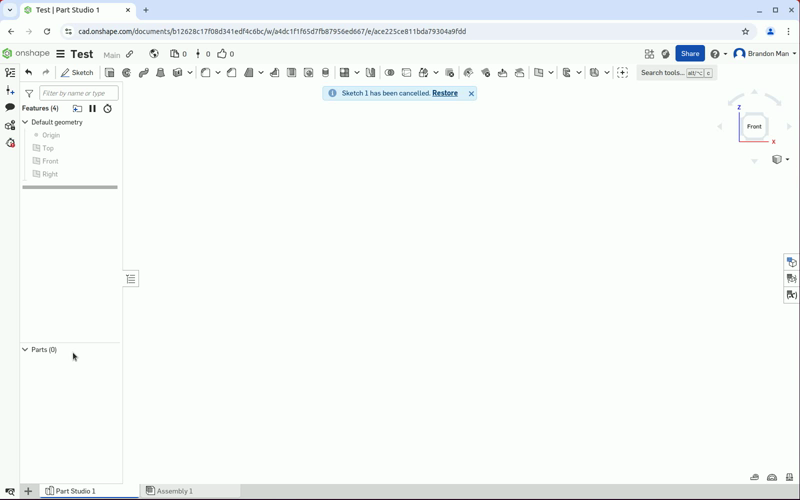
key_up(shift)
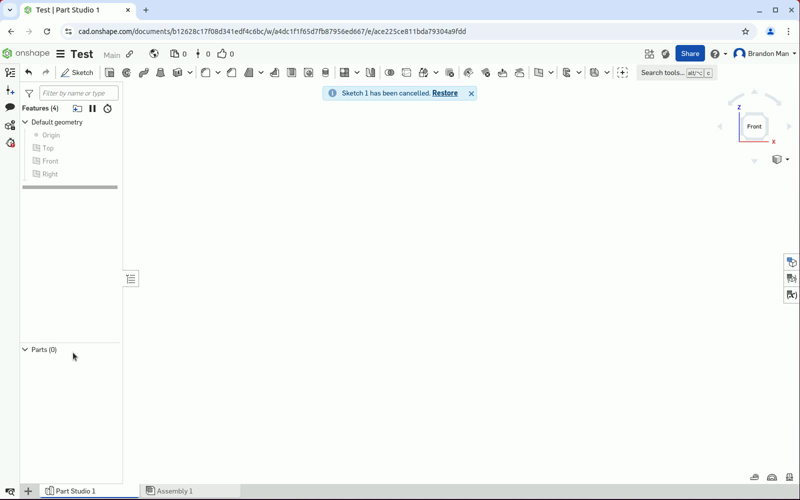
mouse_move(73, 352)
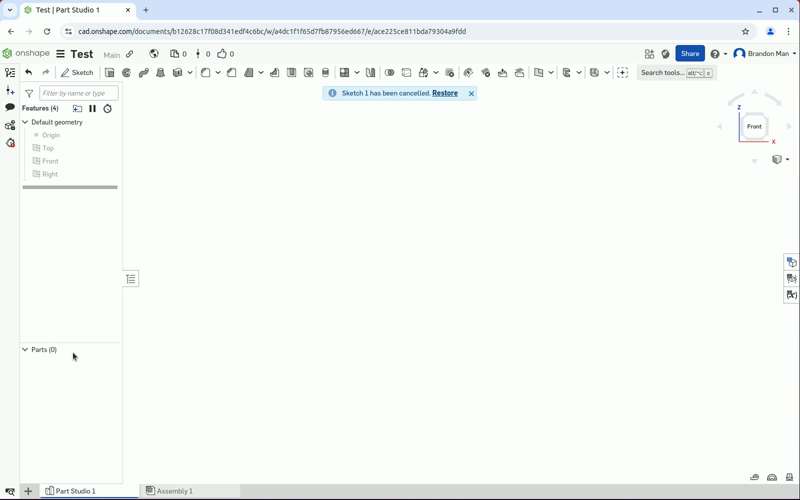
key(shift+y)
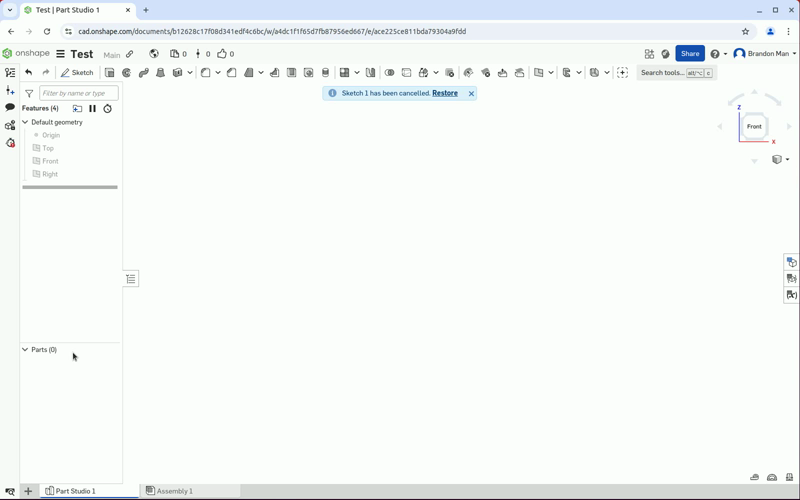
key(shift+s)
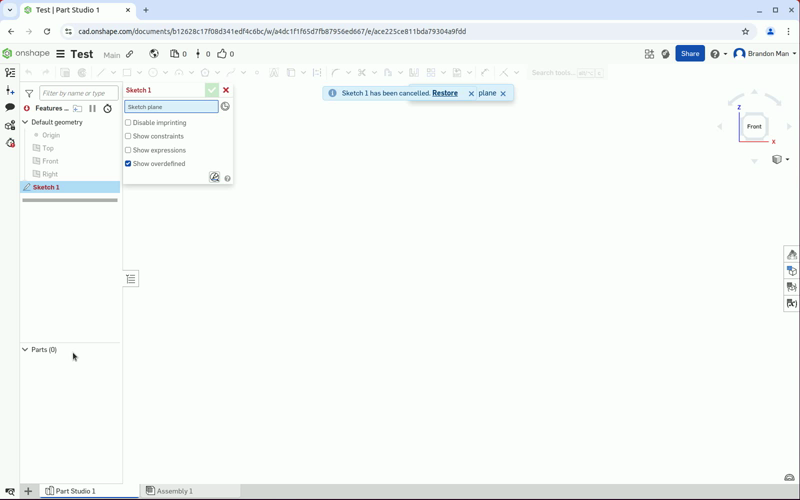
mouse_move(73, 163)
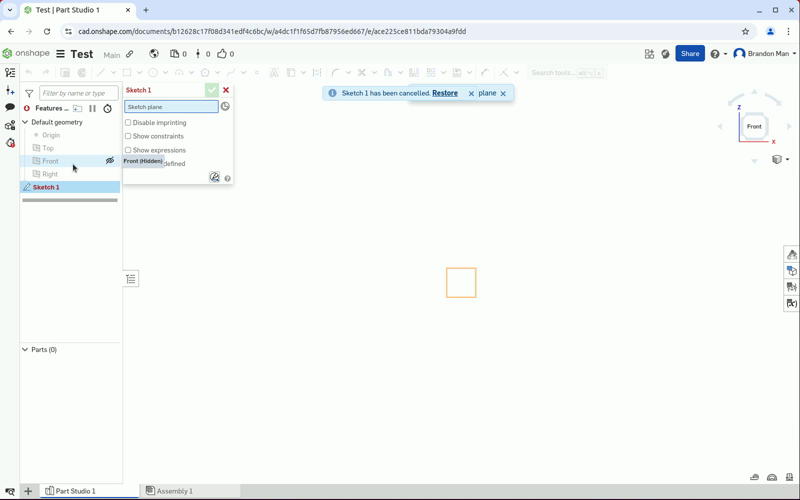
click(73, 163)
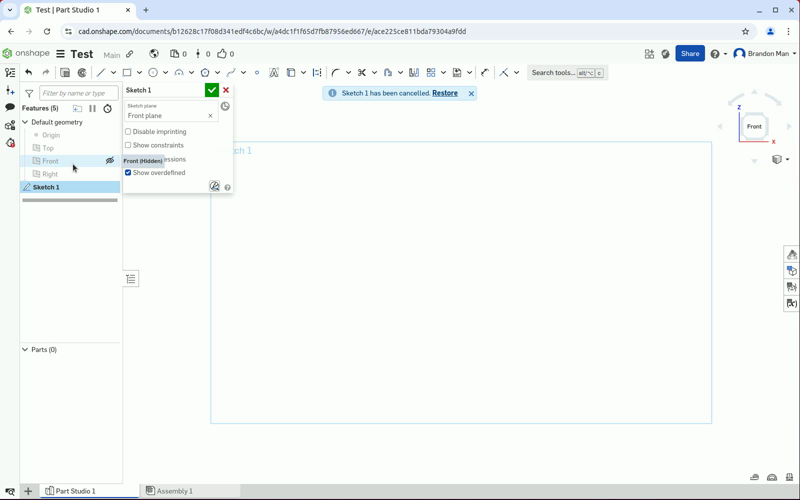
mouse_move(73, 352)
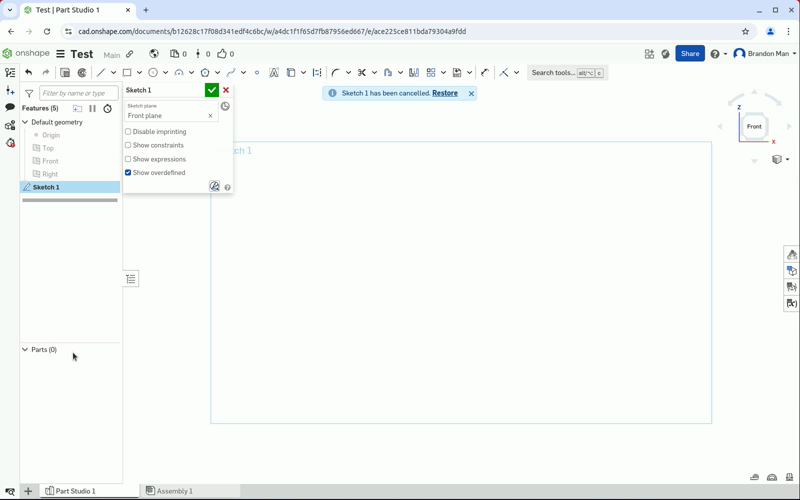
key(y)
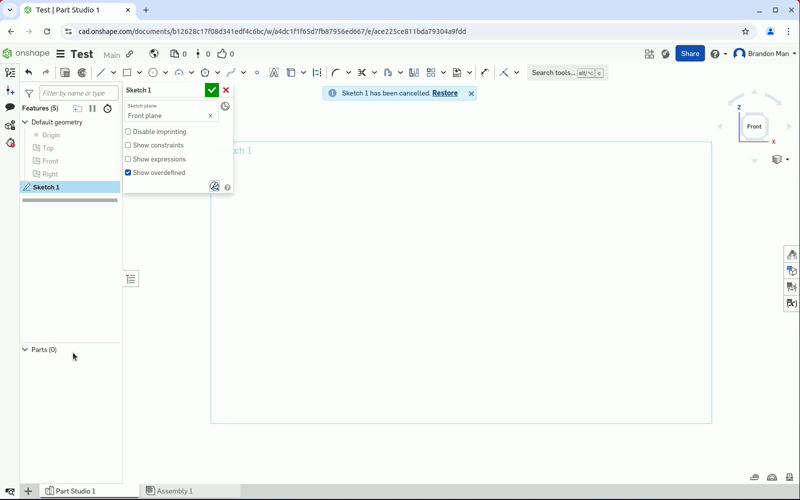
key(l)
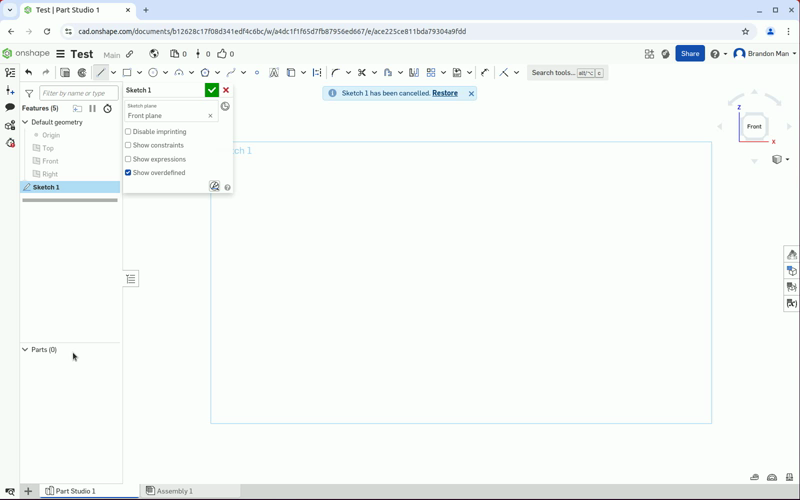
key_down(shift)
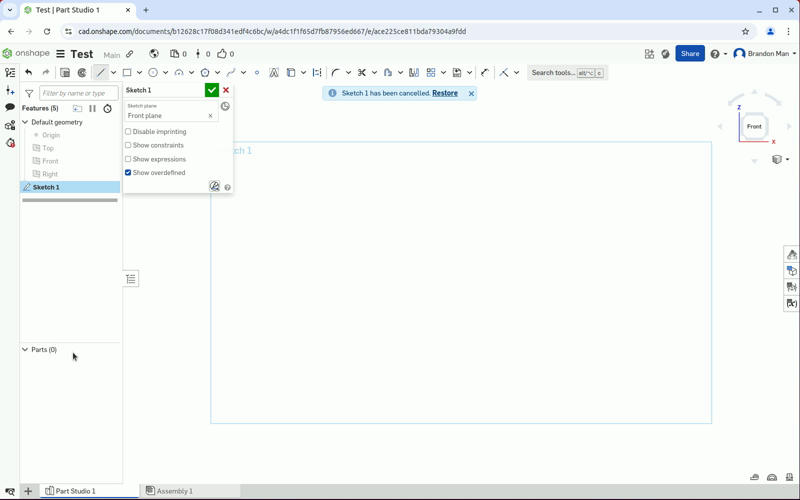
mouse_move(434, 305)
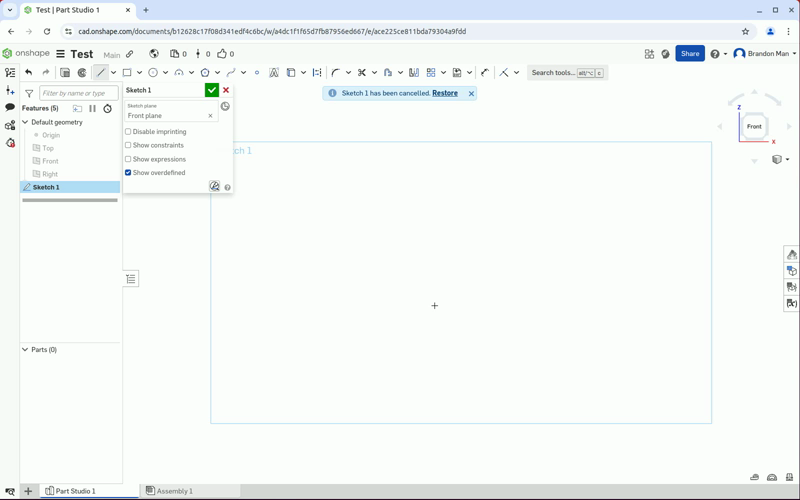
click(434, 305)
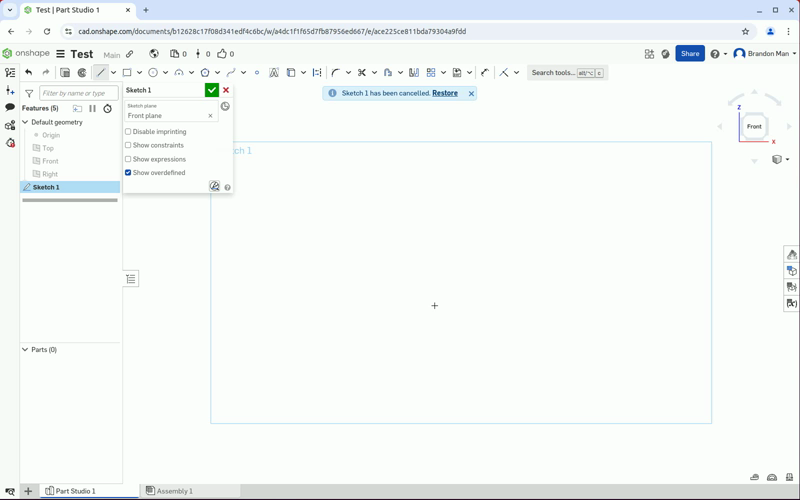
key_up(shift)
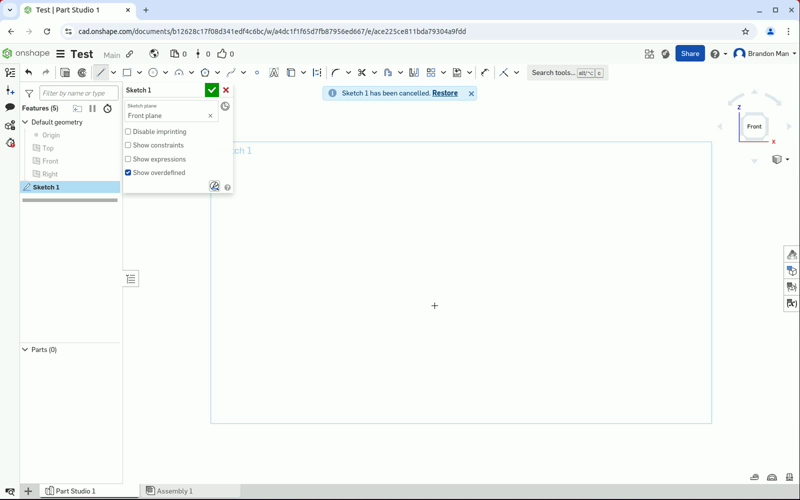
key_down(shift)
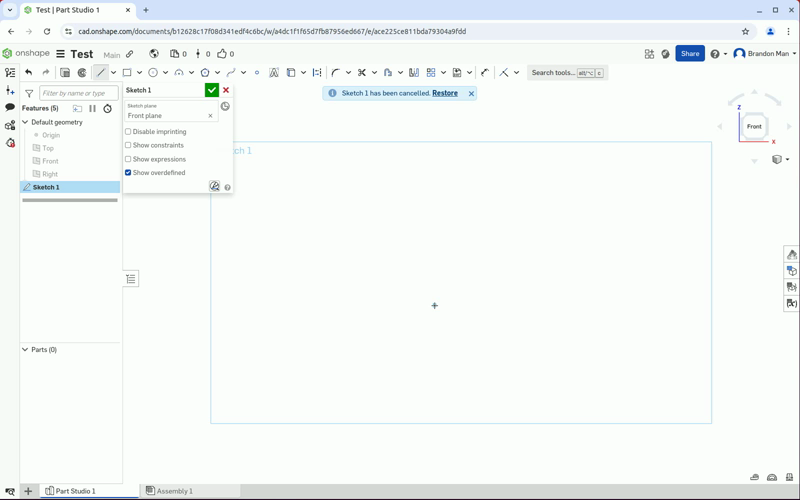
mouse_move(464, 305)
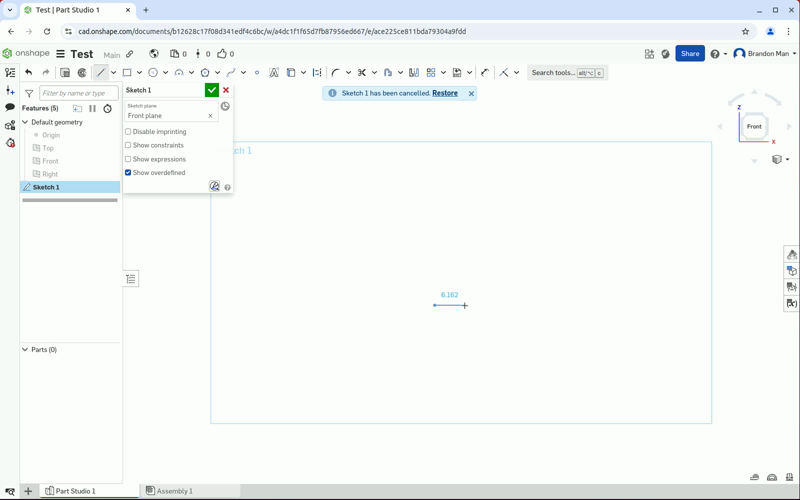
mouse_move(487, 305)
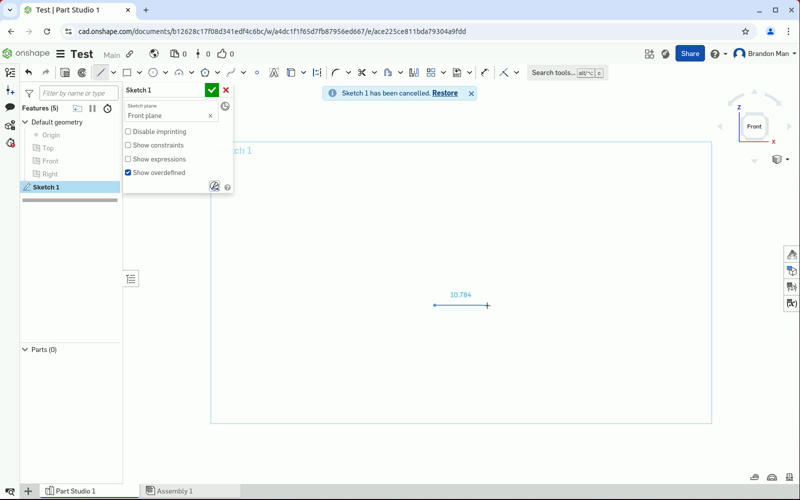
click(487, 305)
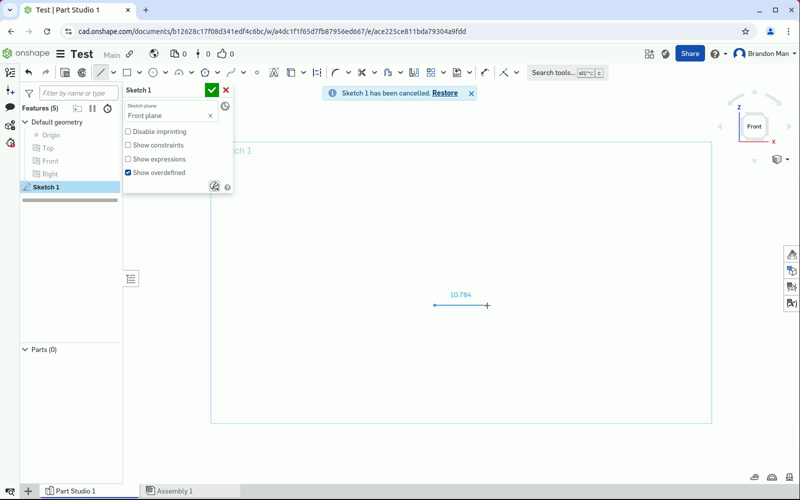
key_up(shift)
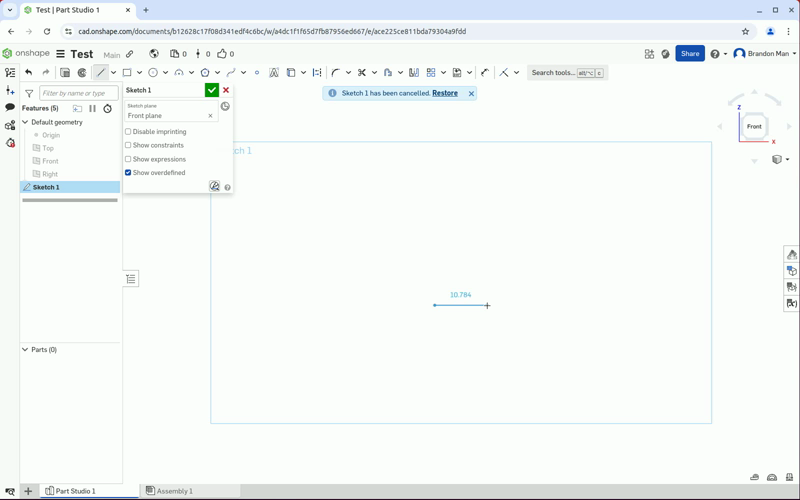
key_down(shift)
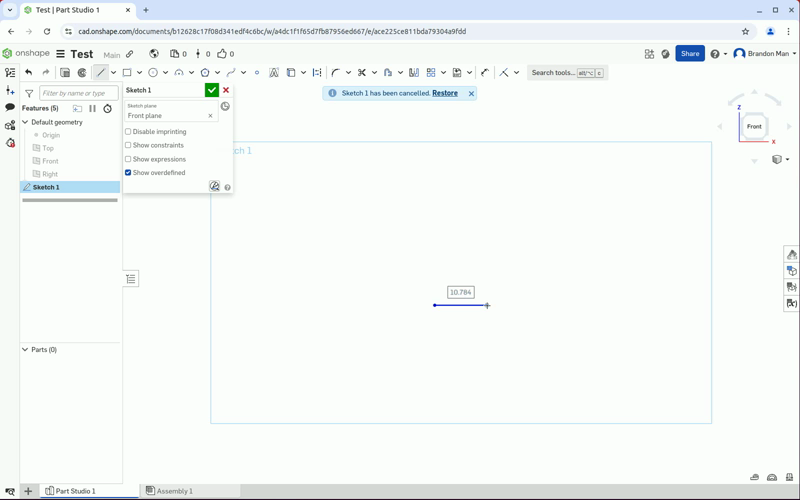
mouse_move(517, 305)
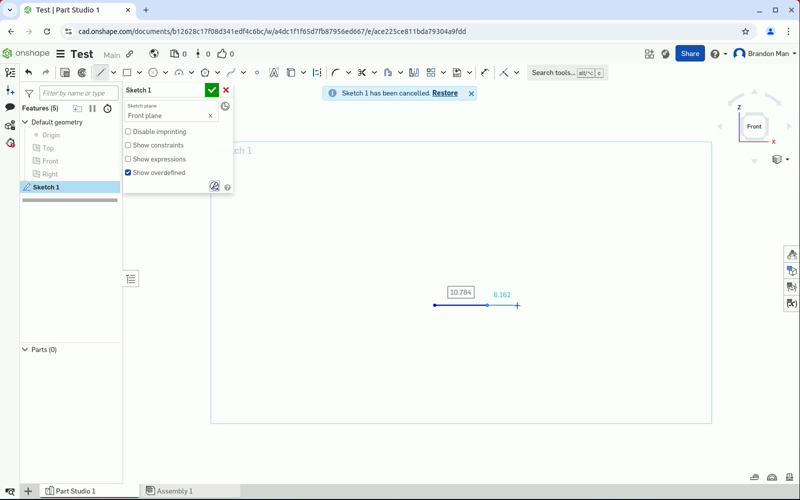
mouse_move(487, 262)
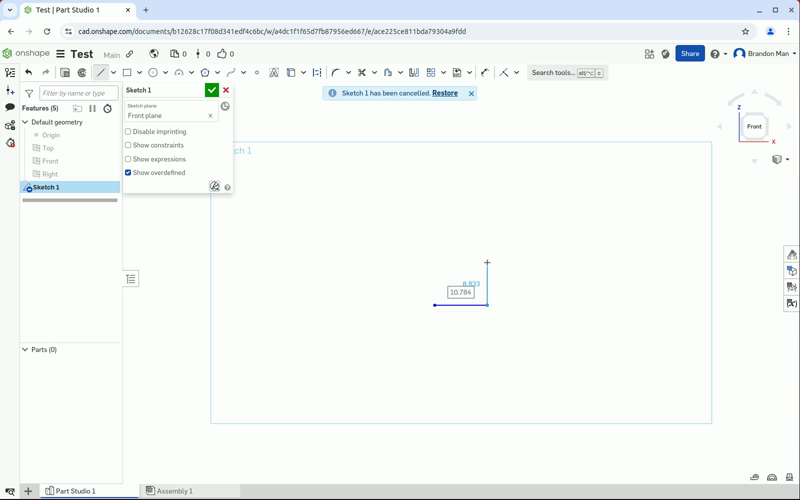
click(487, 262)
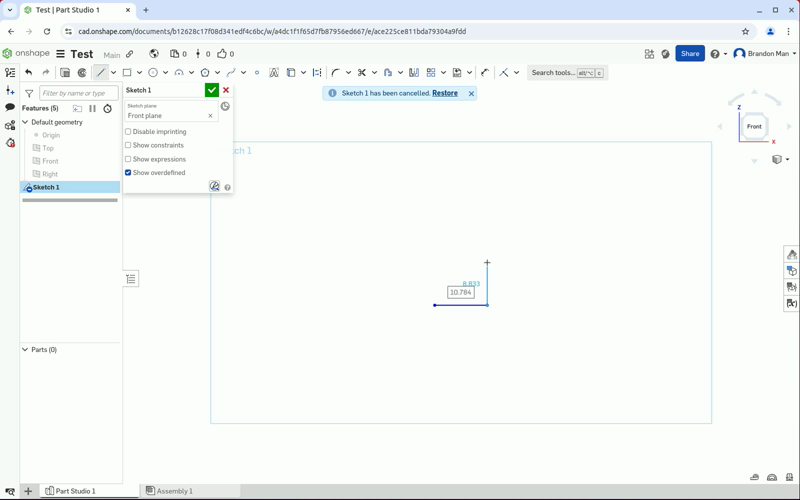
key_up(shift)
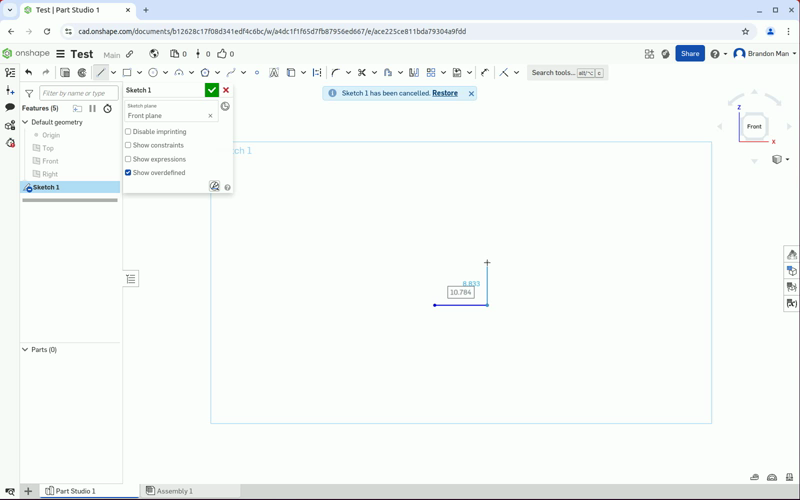
key_down(shift)
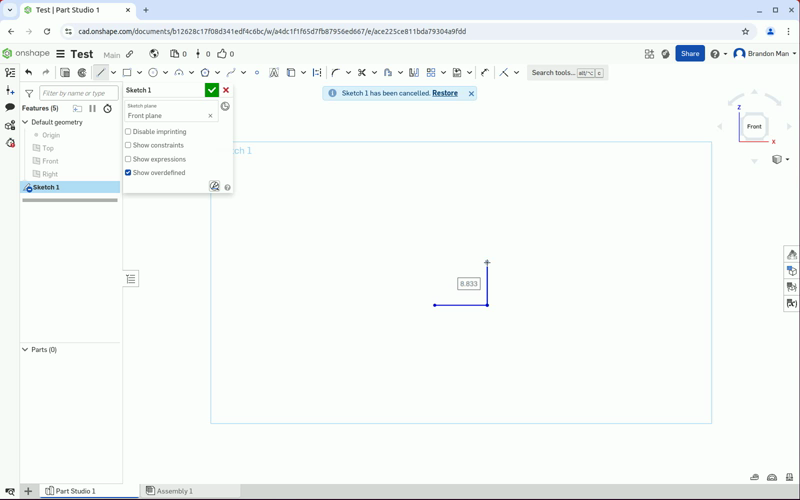
mouse_move(517, 262)
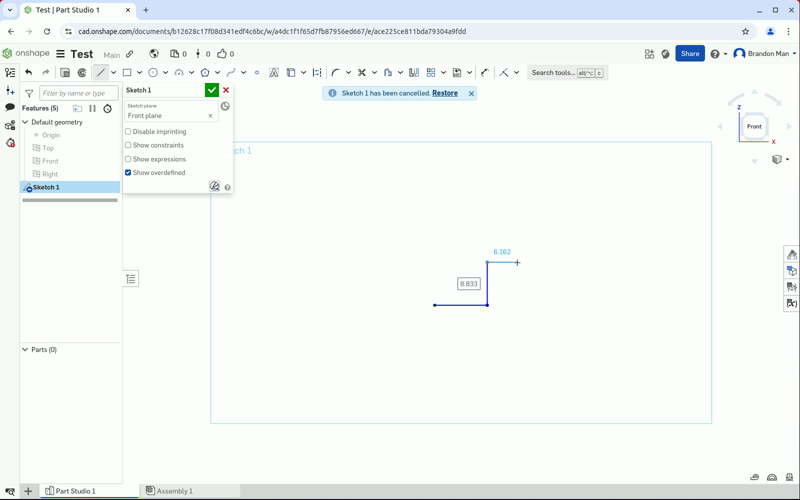
mouse_move(434, 262)
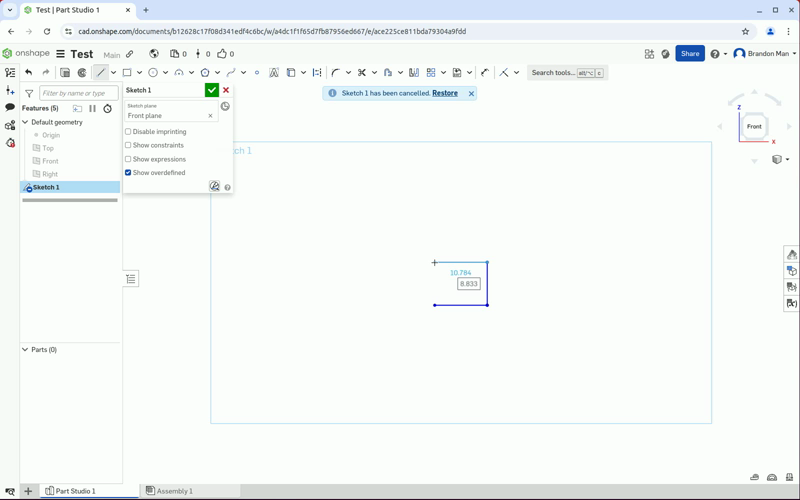
click(434, 262)
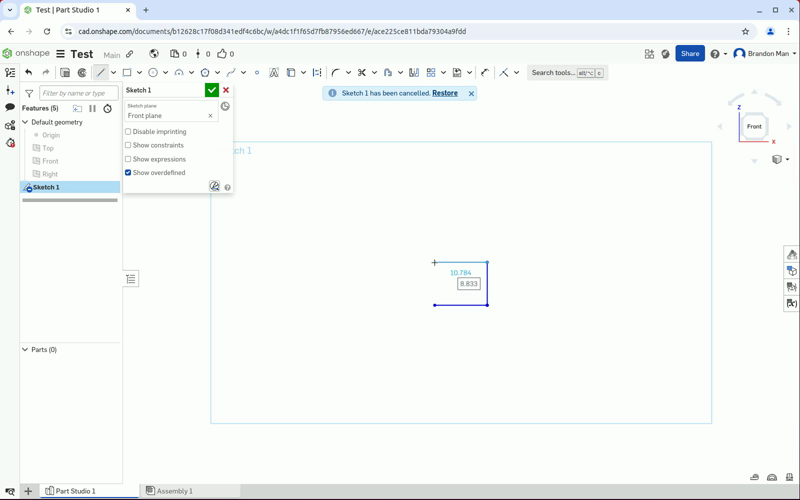
key_up(shift)
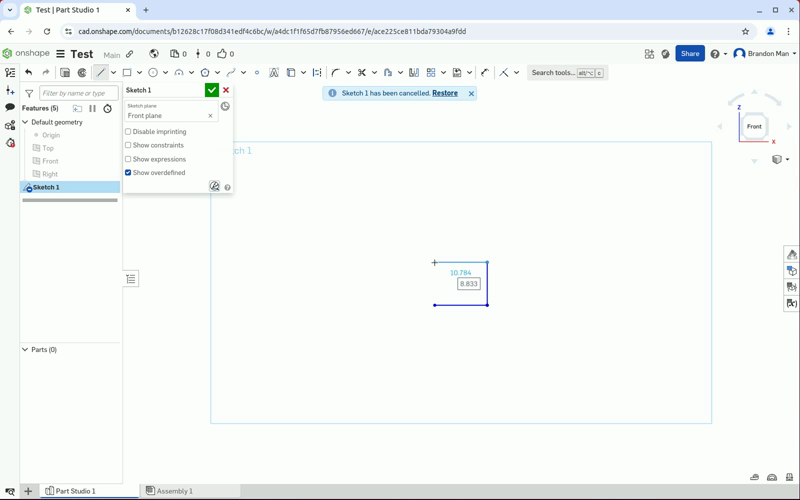
mouse_move(464, 262)
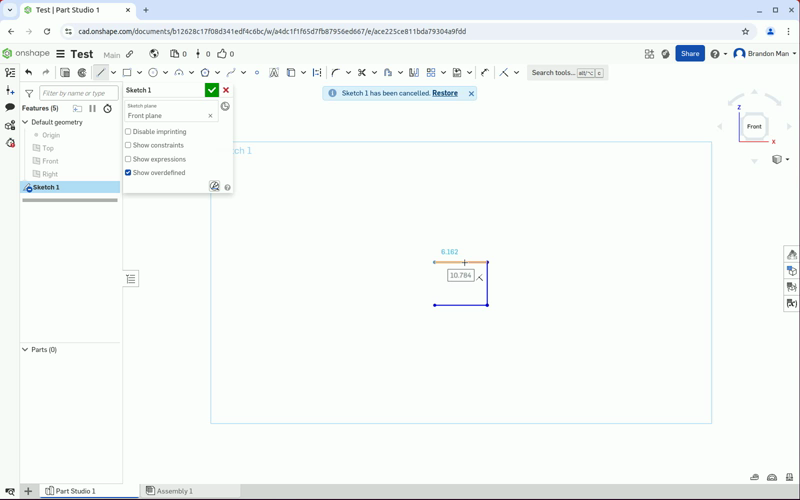
key_down(shift)
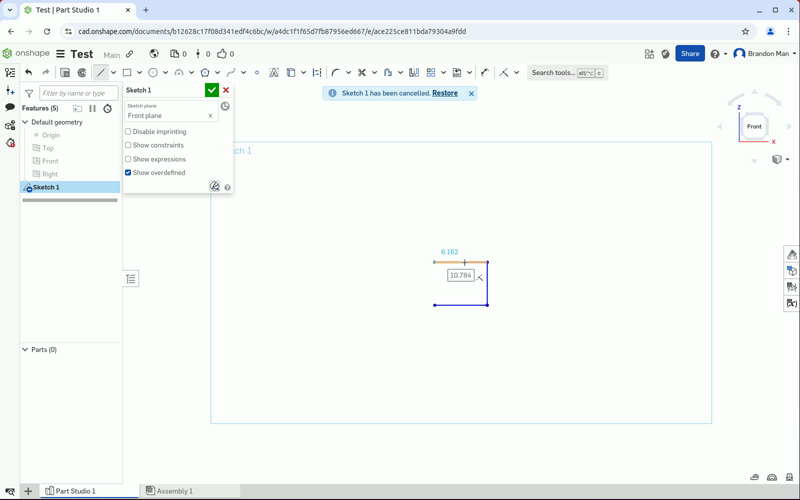
mouse_move(434, 305)
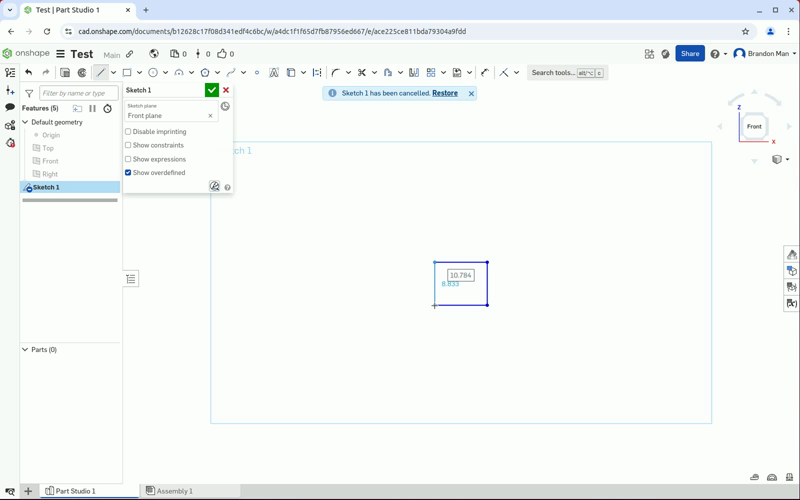
key_up(shift)
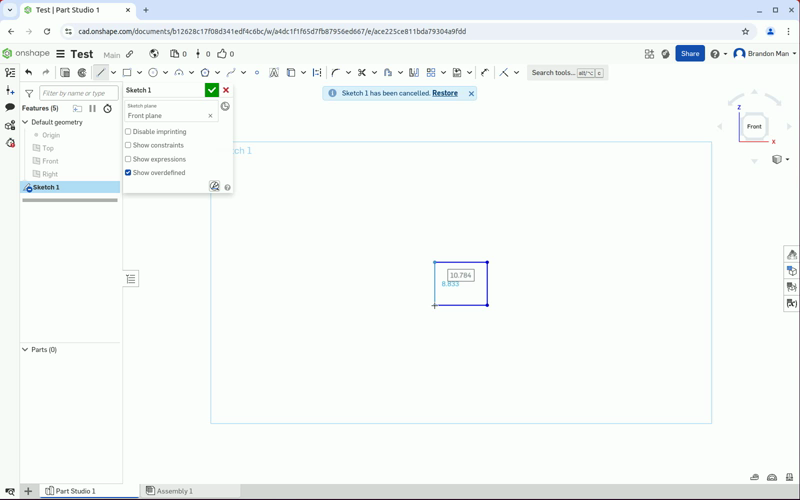
click(434, 305)
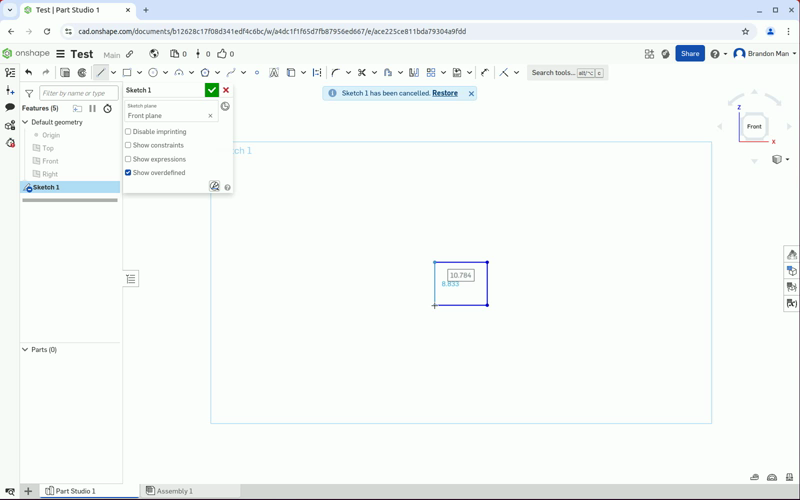
key(esc)
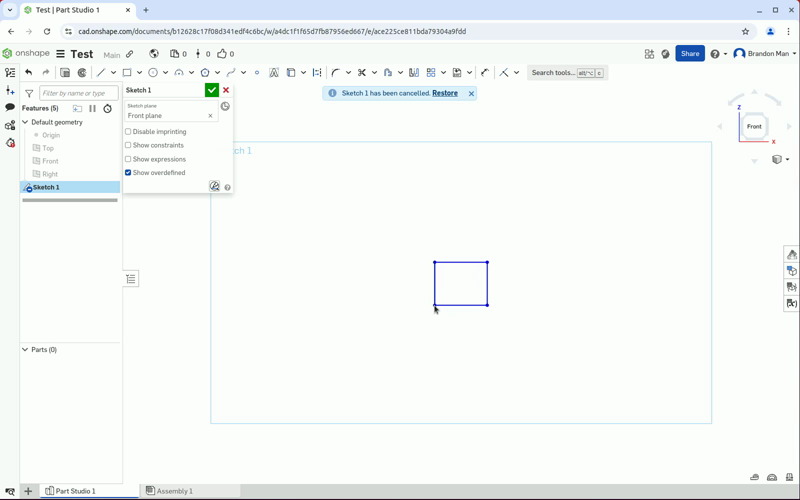
mouse_move(479, 286)
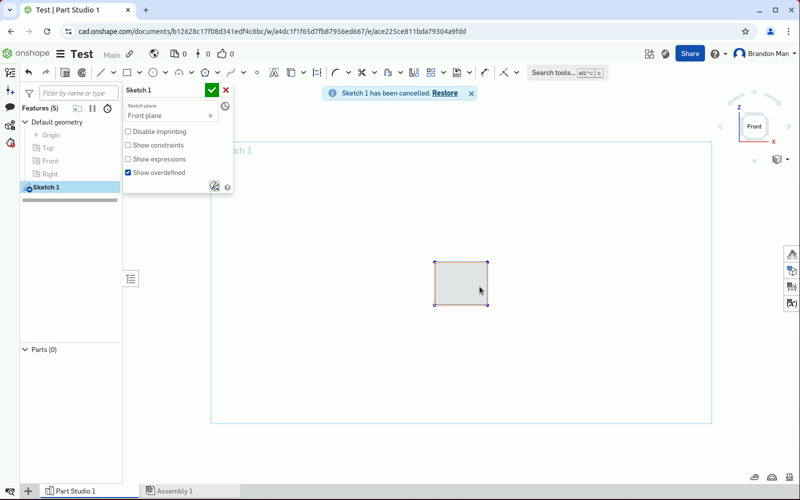
click(479, 286)
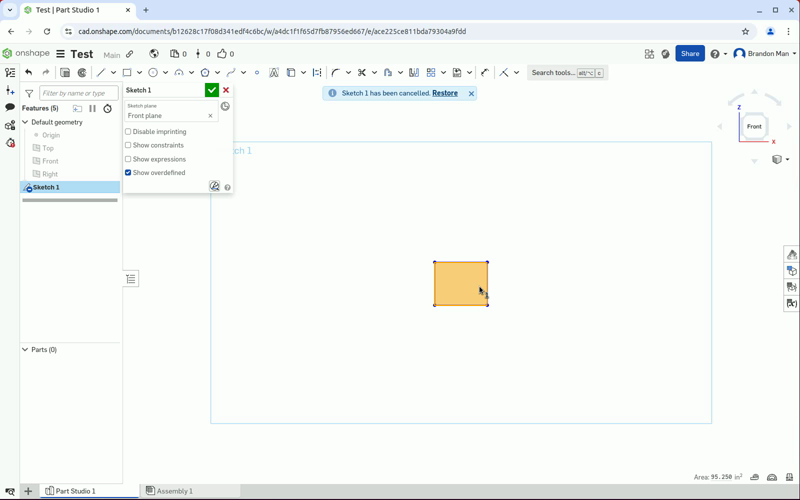
mouse_move(73, 352)
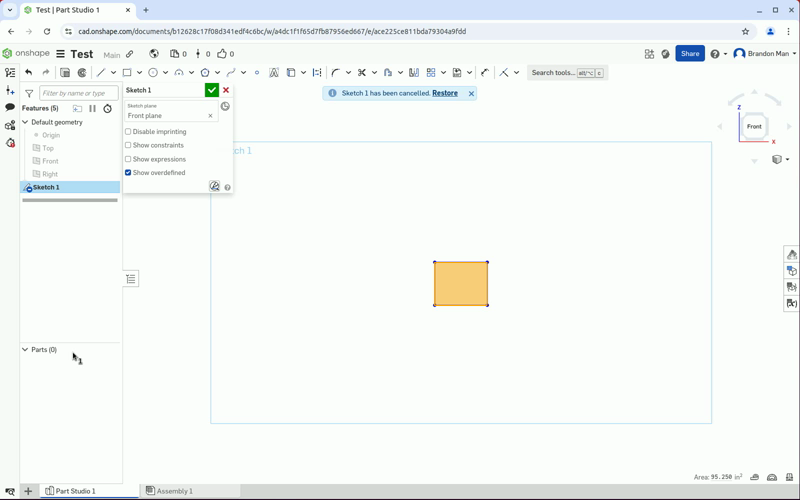
key(shift+y)
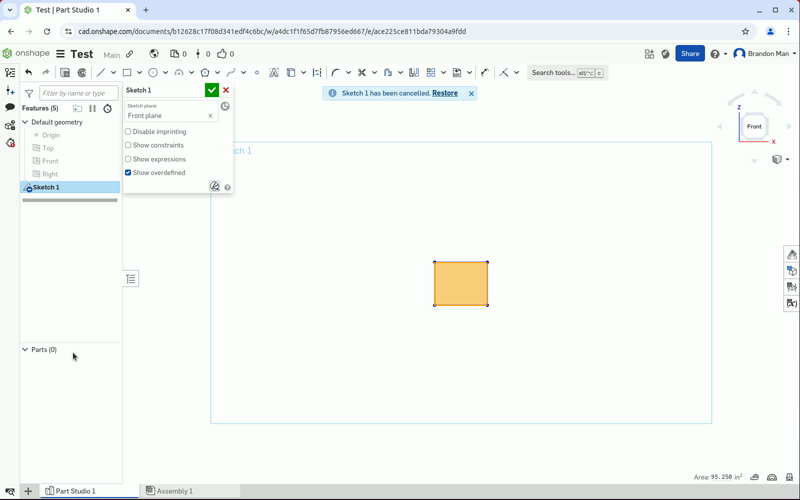
key(shift+e)
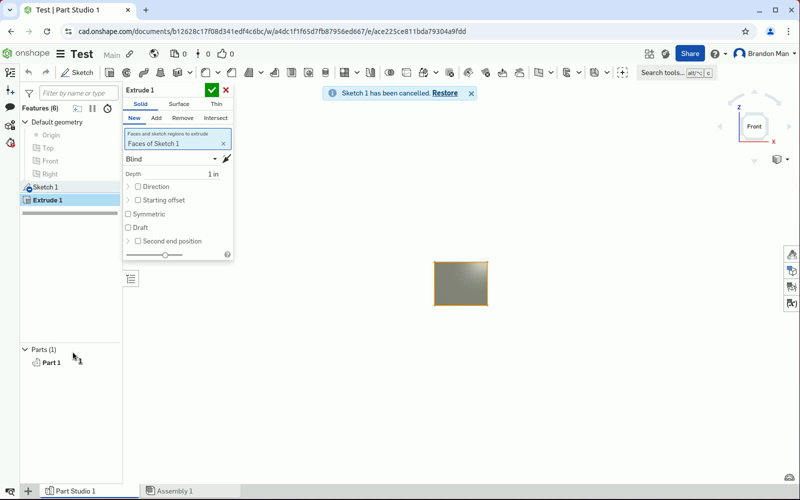
mouse_move(143, 106)
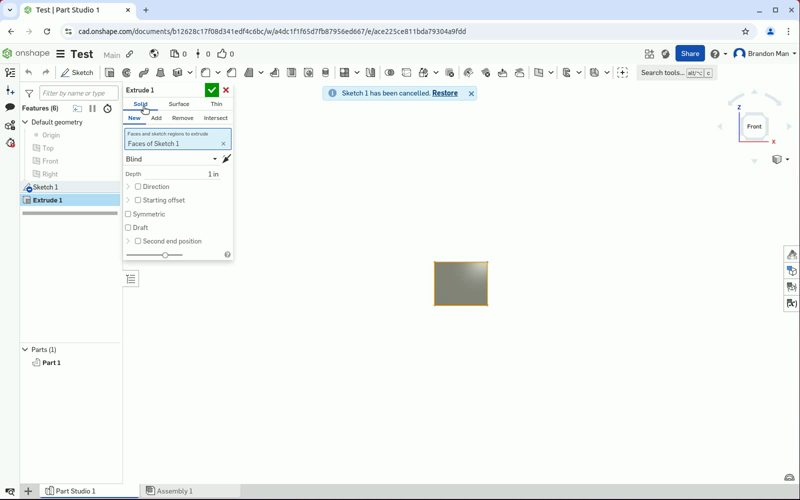
click(143, 106)
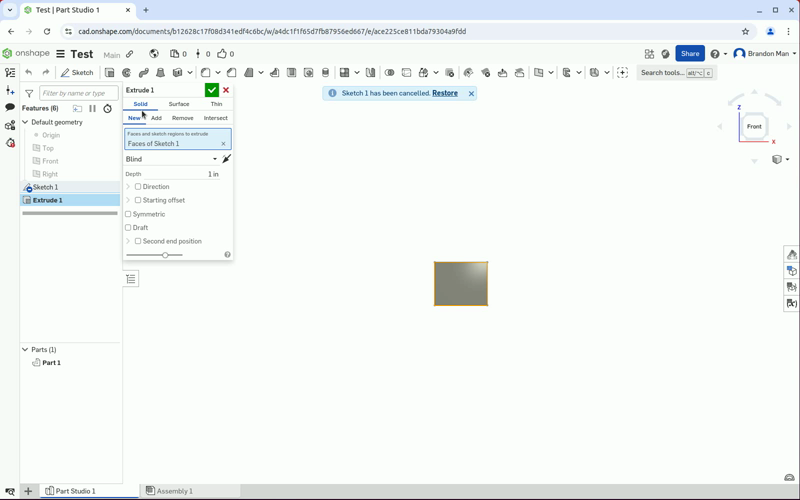
mouse_move(137, 120)
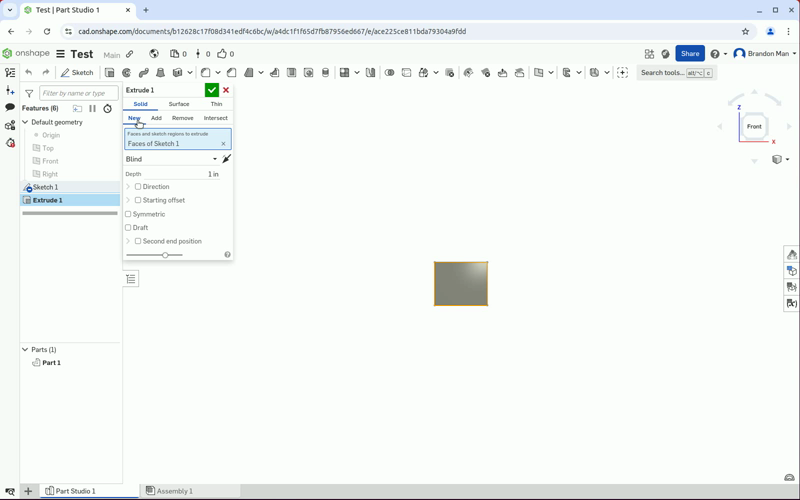
click(137, 120)
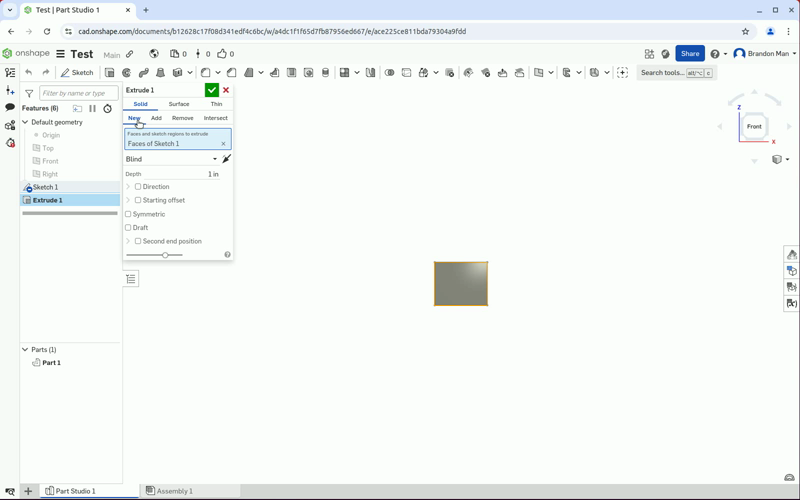
key(tab, 4)
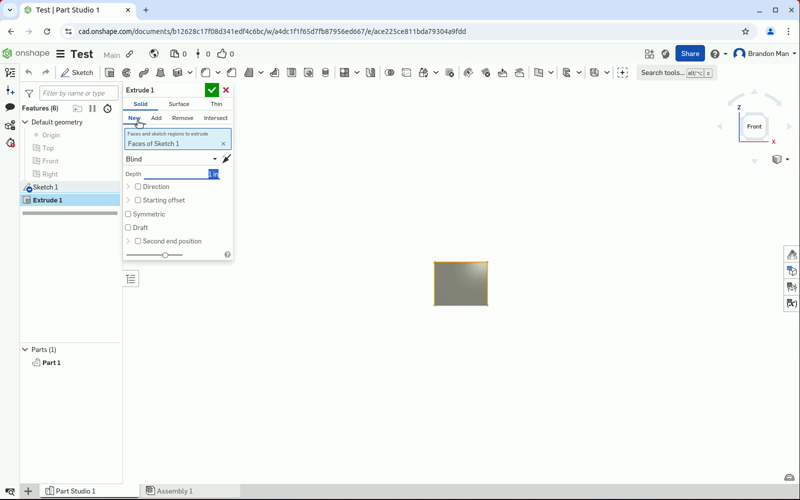
text(22.386)
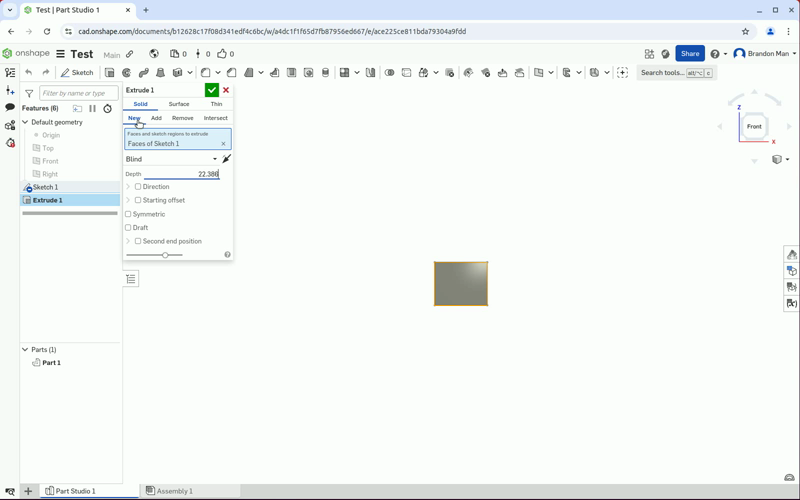
key(enter)
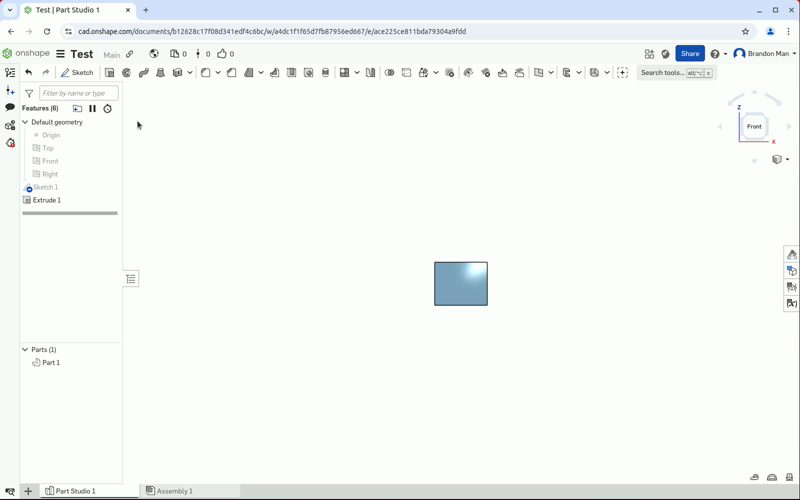
key(shift+h)
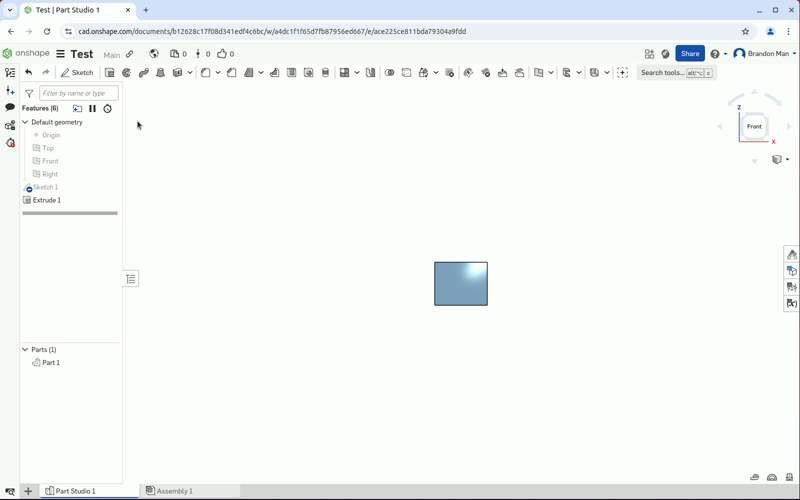
key(shift+h)
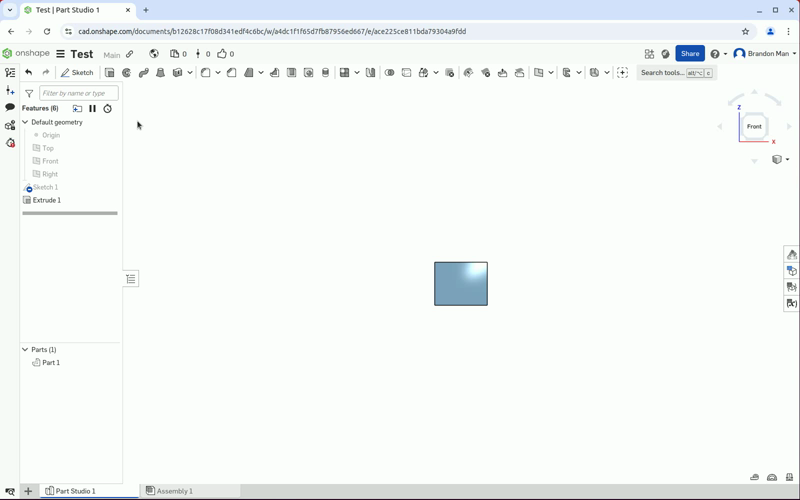
mouse_move(73, 189)
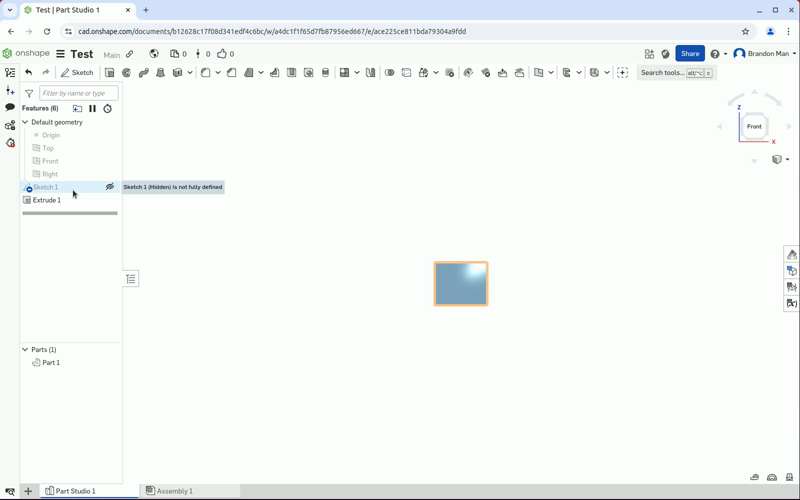
click(73, 189)
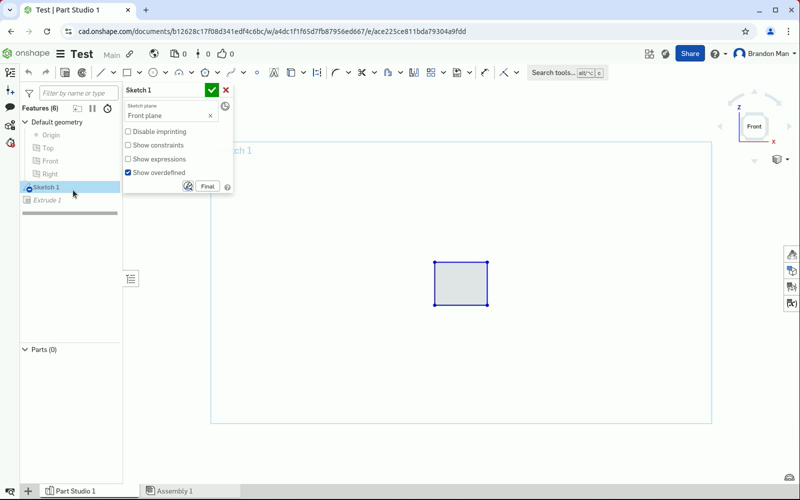
mouse_move(229, 92)
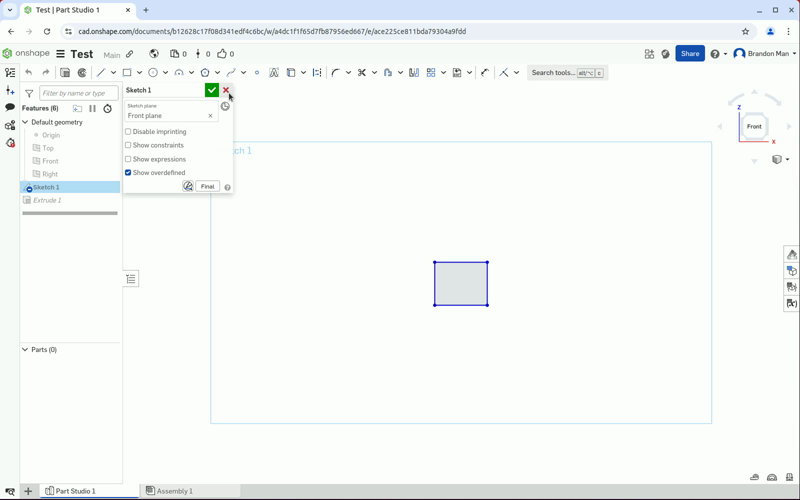
click(229, 92)
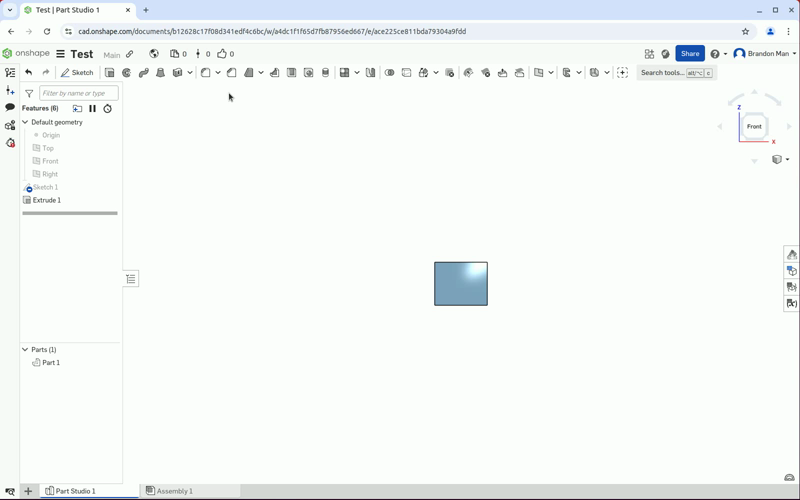
mouse_move(541, 75)
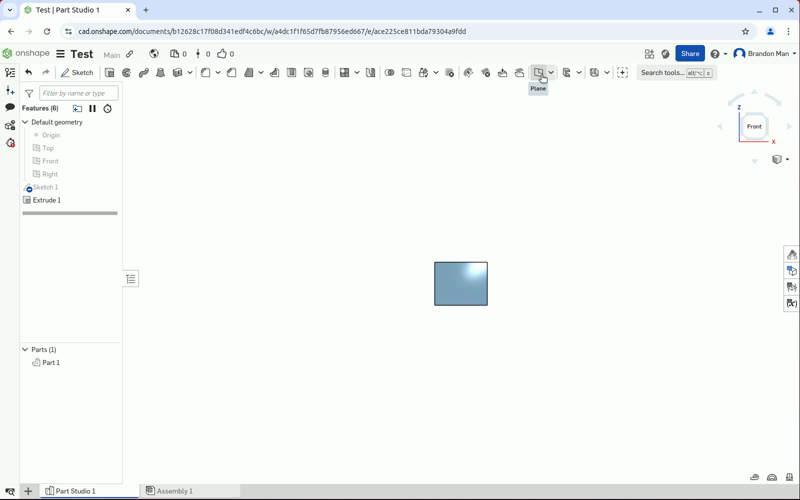
click(541, 75)
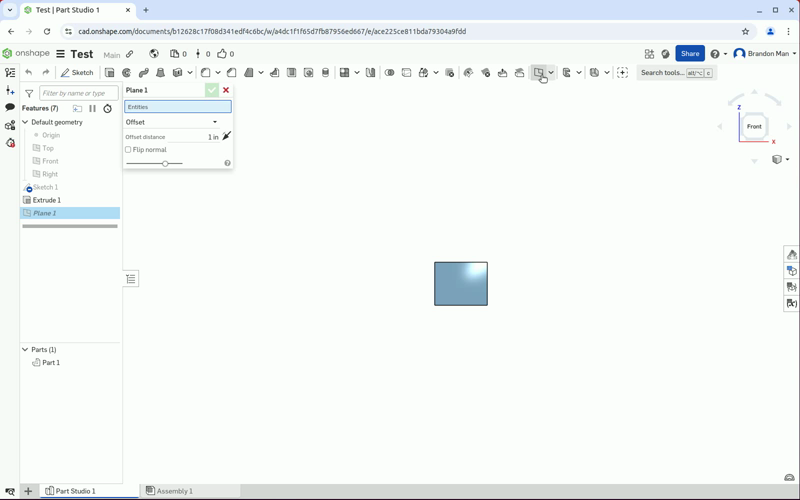
mouse_move(73, 163)
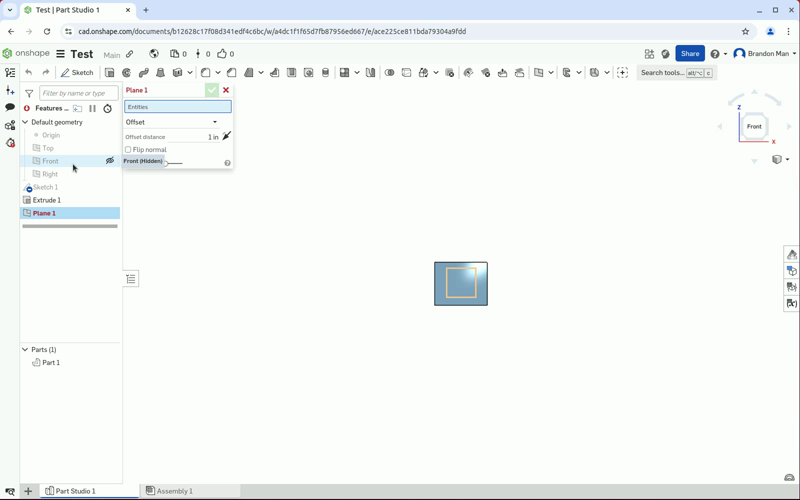
click(73, 163)
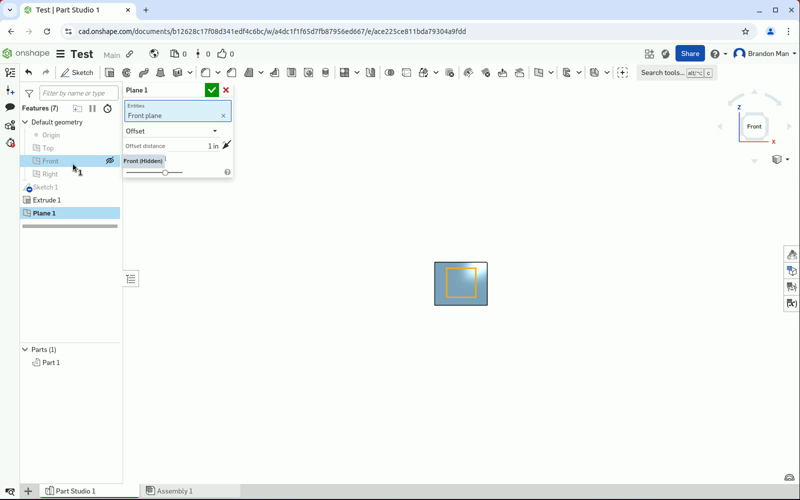
key(tab, 2)
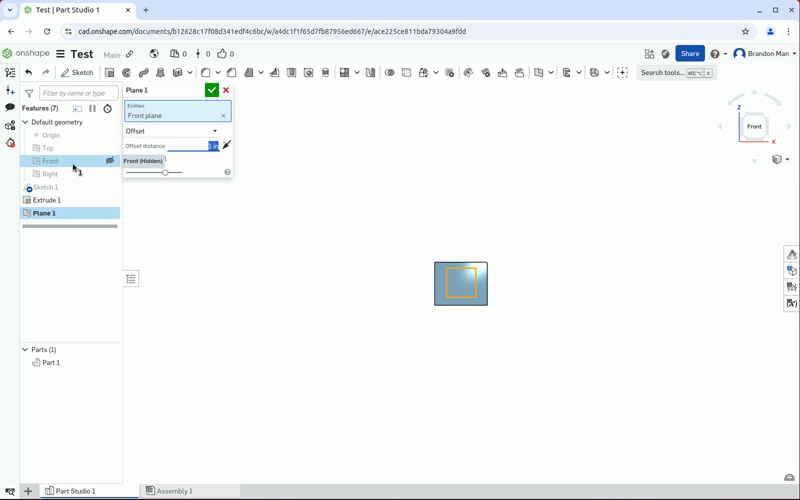
text(22.4)
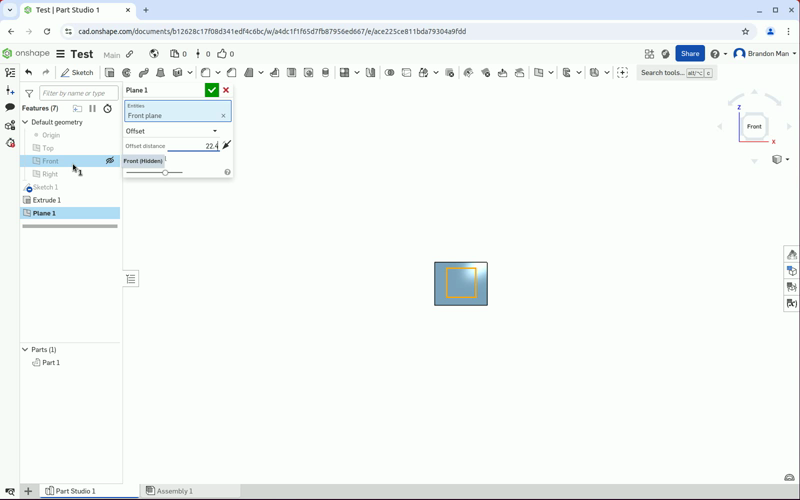
key(enter, 2)
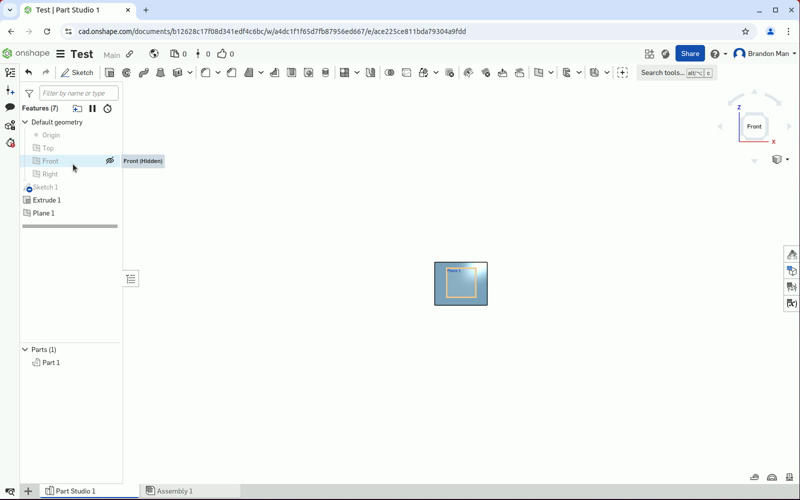
key(shift+s)
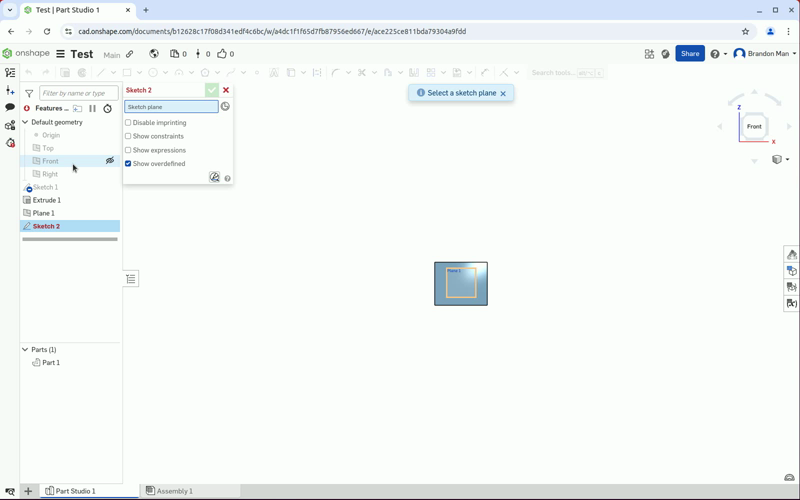
mouse_move(73, 215)
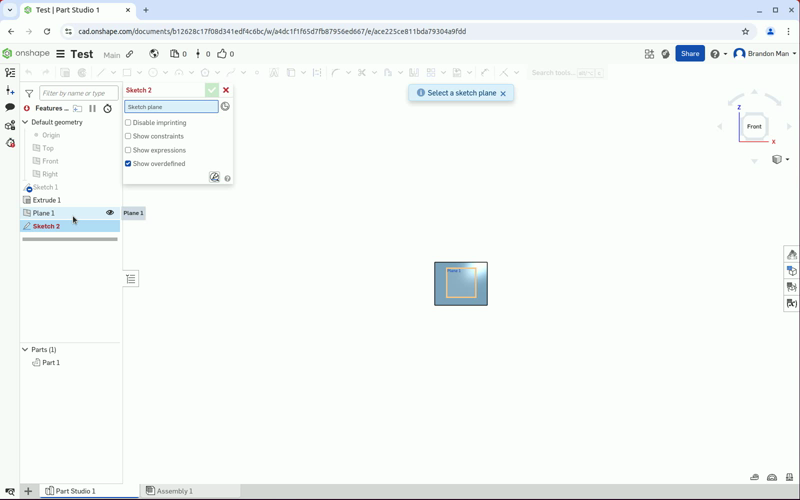
click(73, 215)
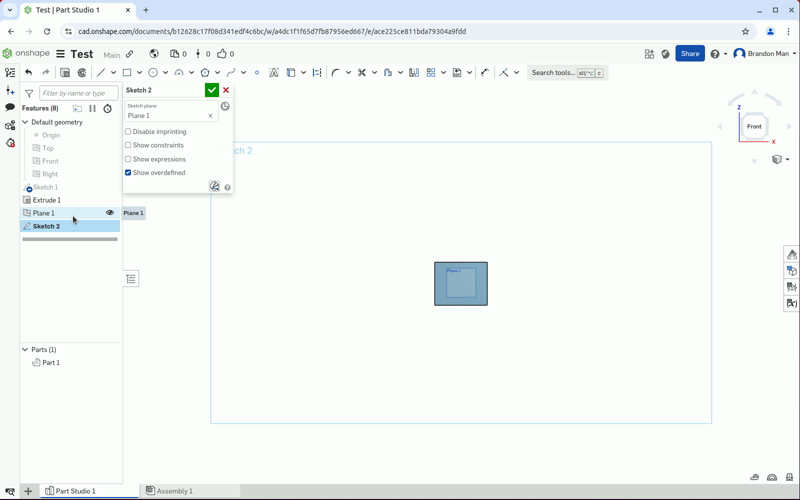
mouse_move(73, 352)
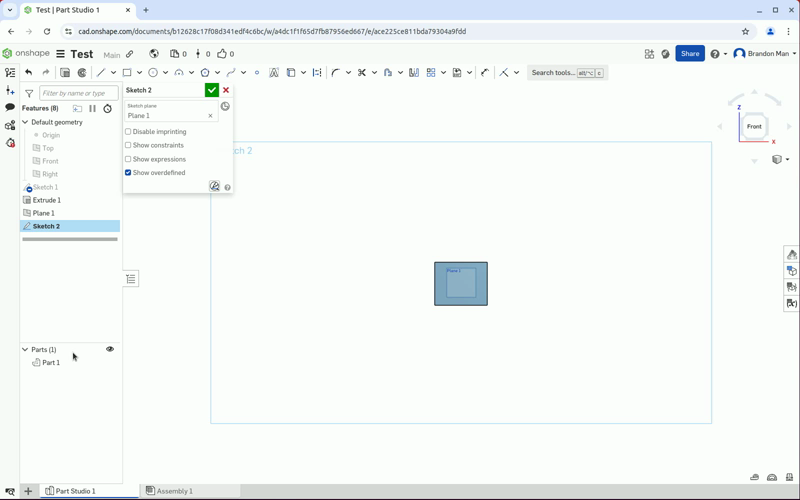
key(y)
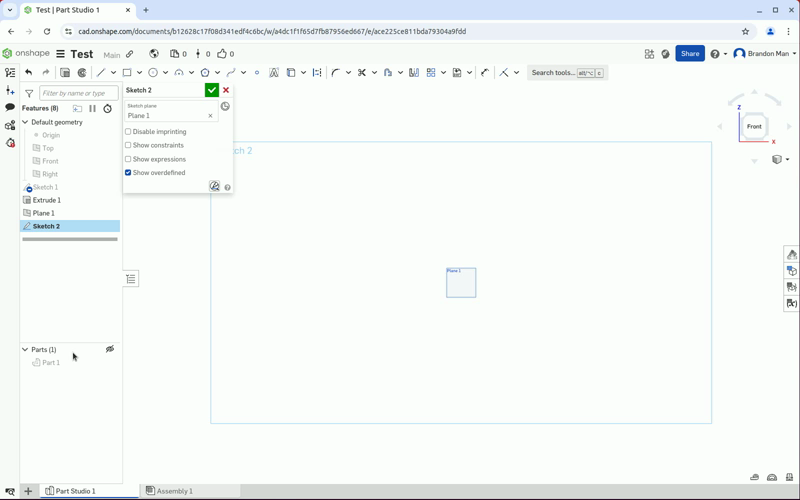
key(l)
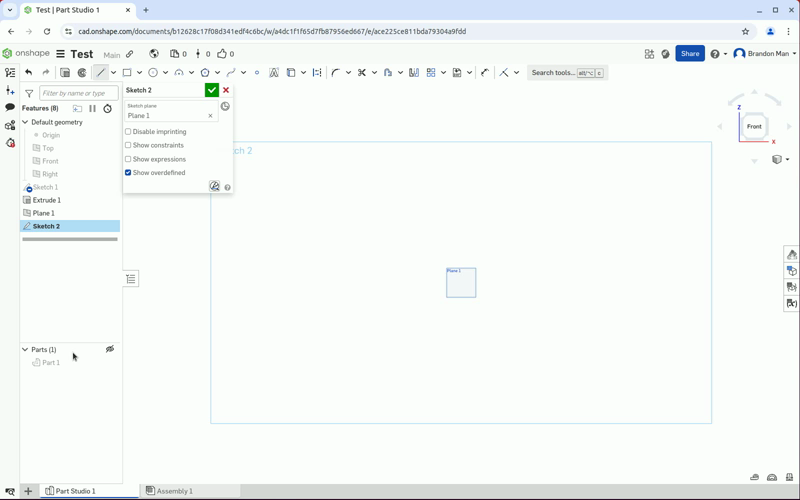
key_down(shift)
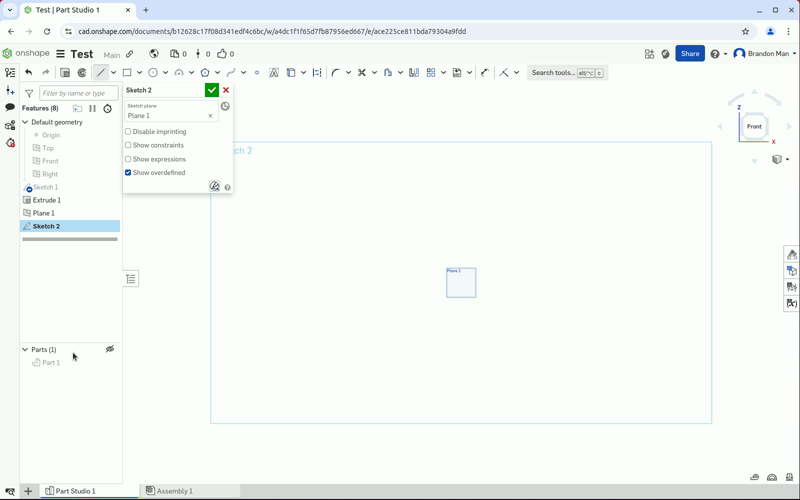
mouse_move(431, 308)
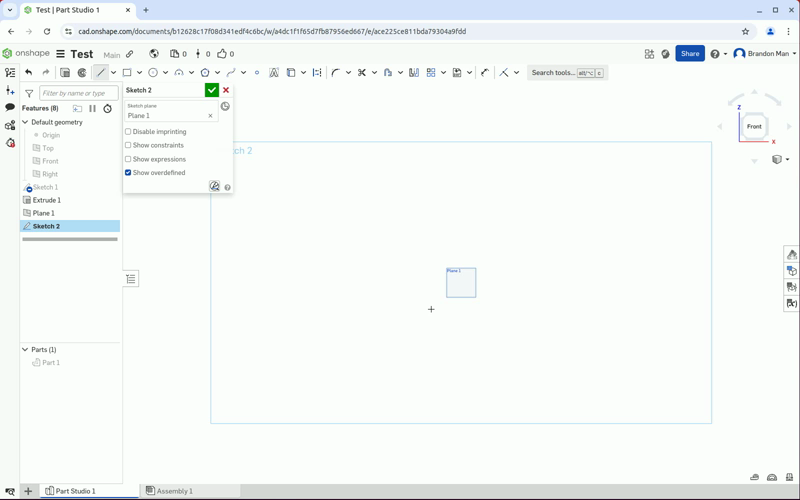
click(431, 308)
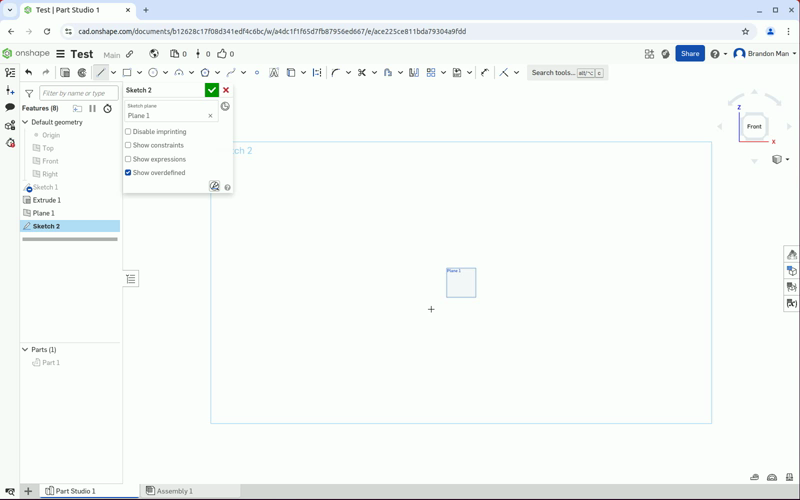
key_up(shift)
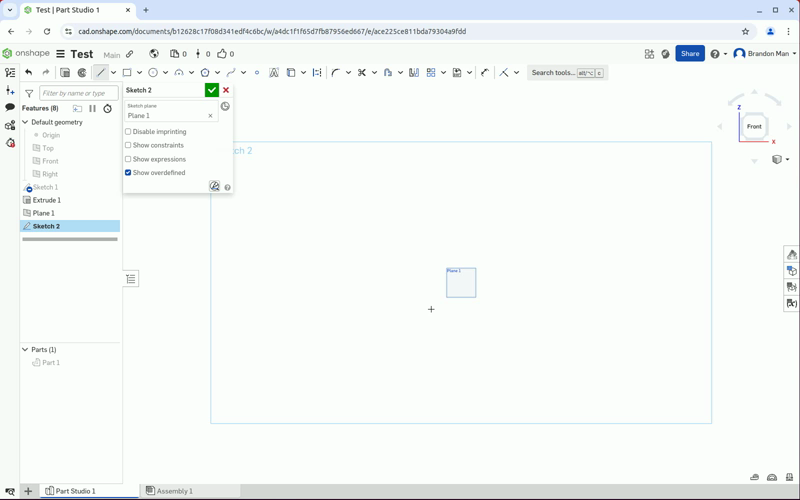
key_down(shift)
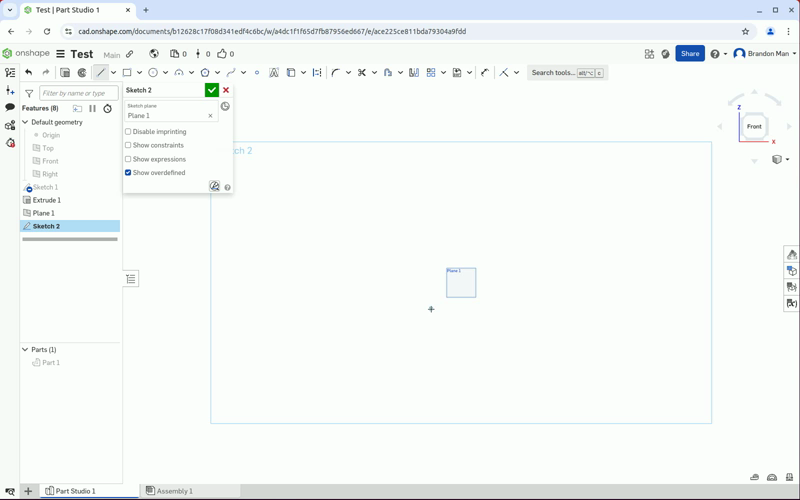
mouse_move(492, 308)
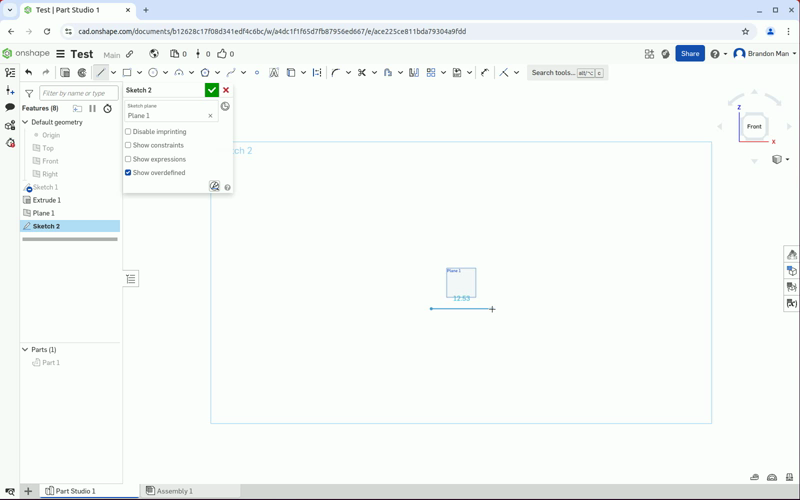
click(492, 308)
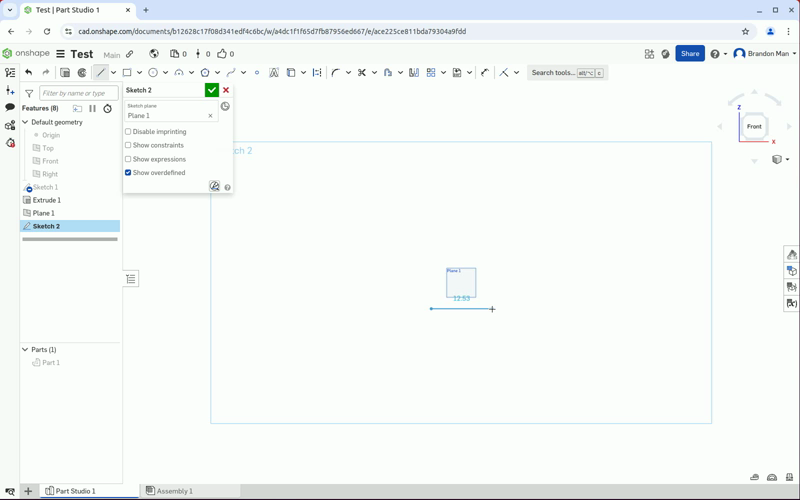
key_up(shift)
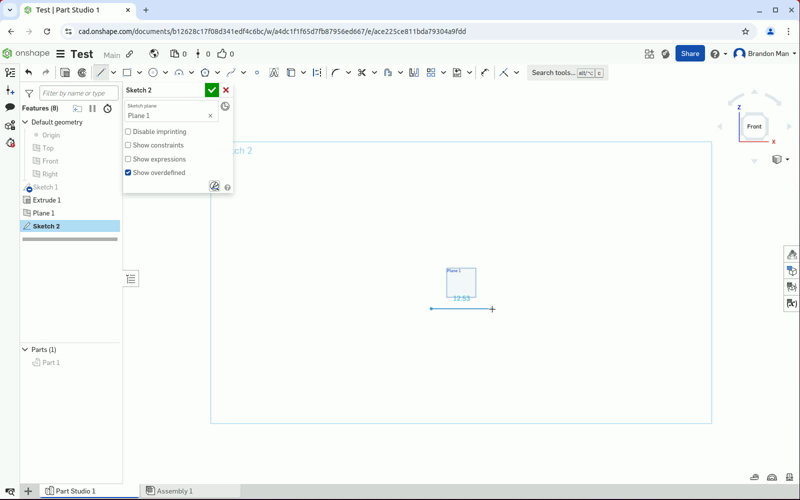
key_down(shift)
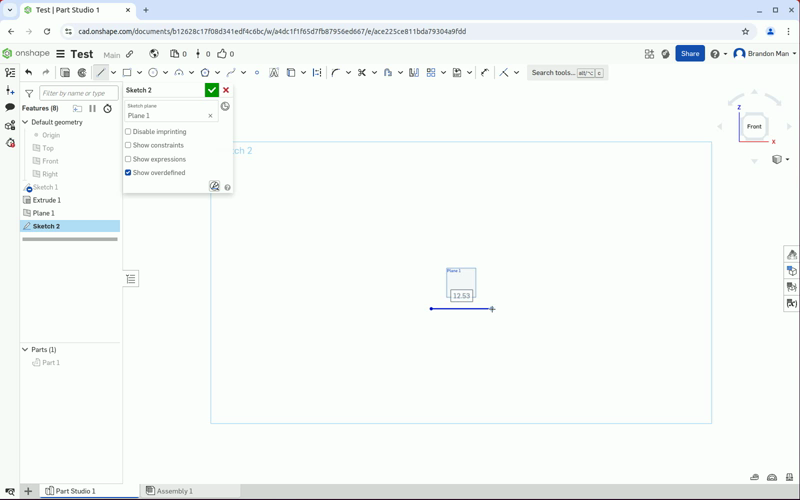
mouse_move(522, 308)
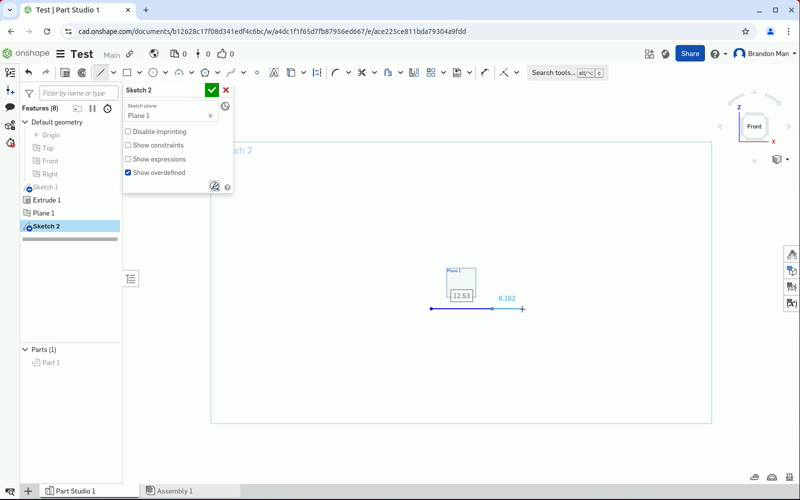
mouse_move(492, 304)
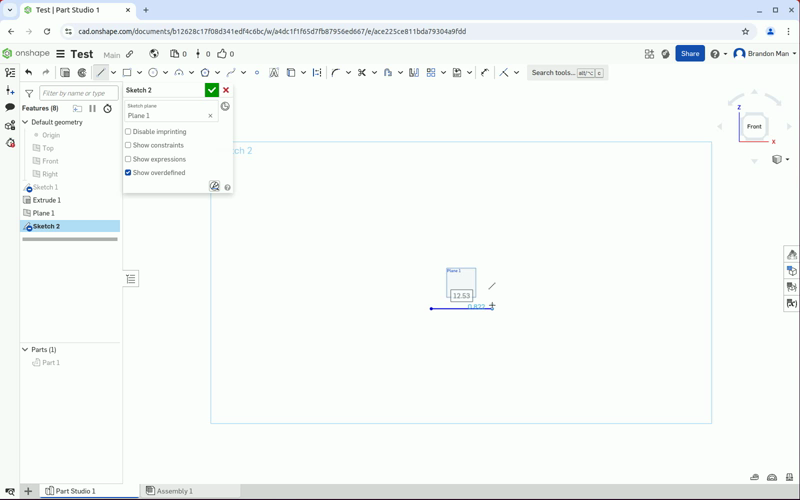
scroll(6)
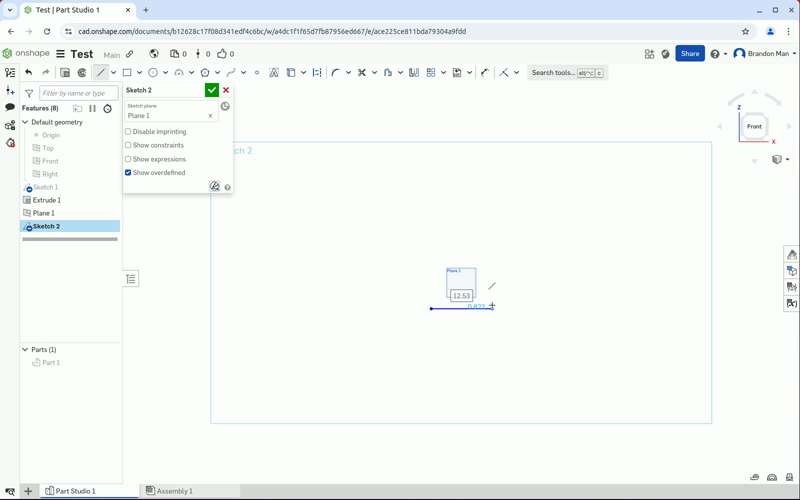
scroll(6)
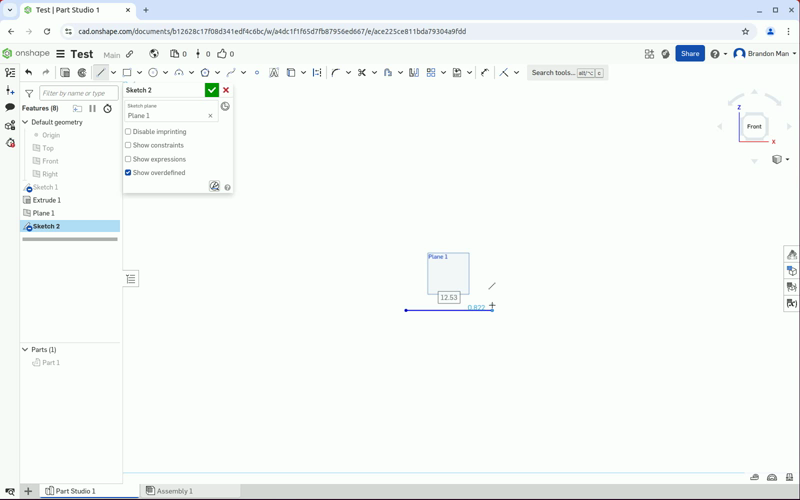
scroll(6)
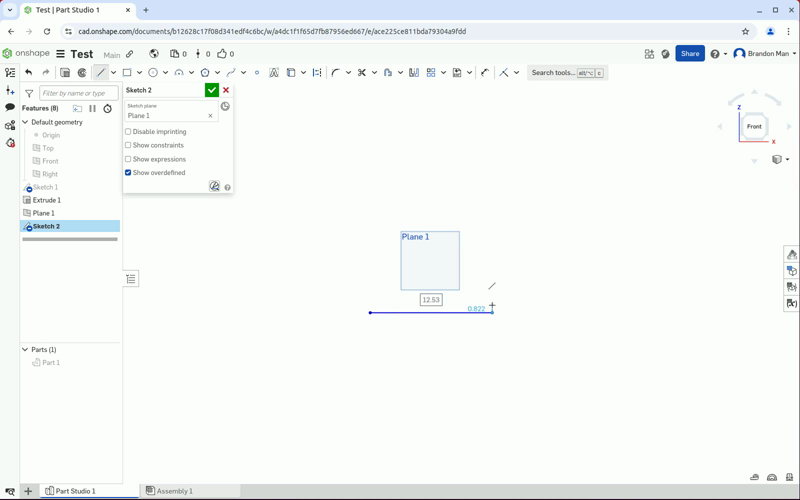
scroll(6)
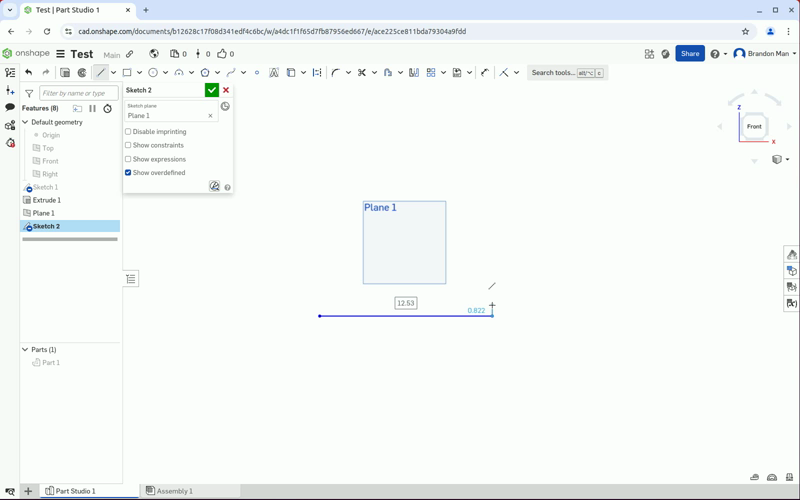
scroll(6)
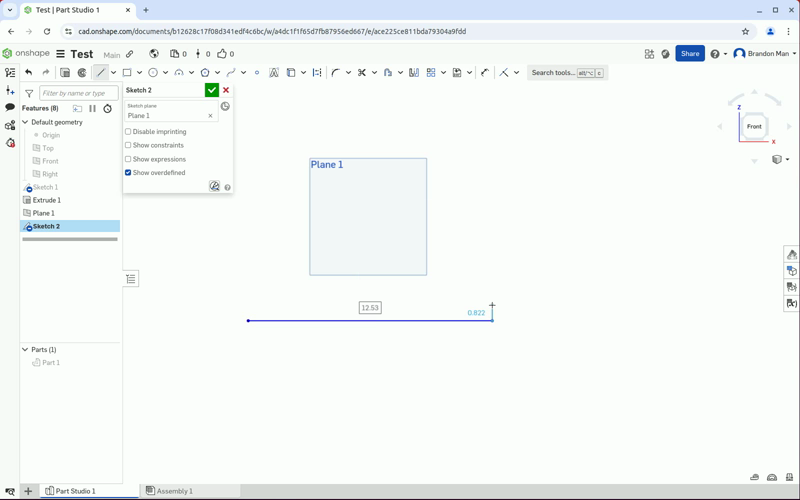
scroll(6)
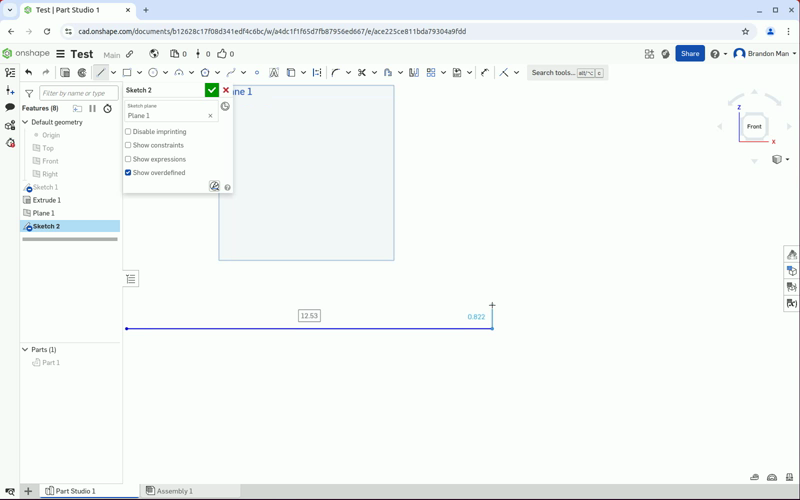
scroll(6)
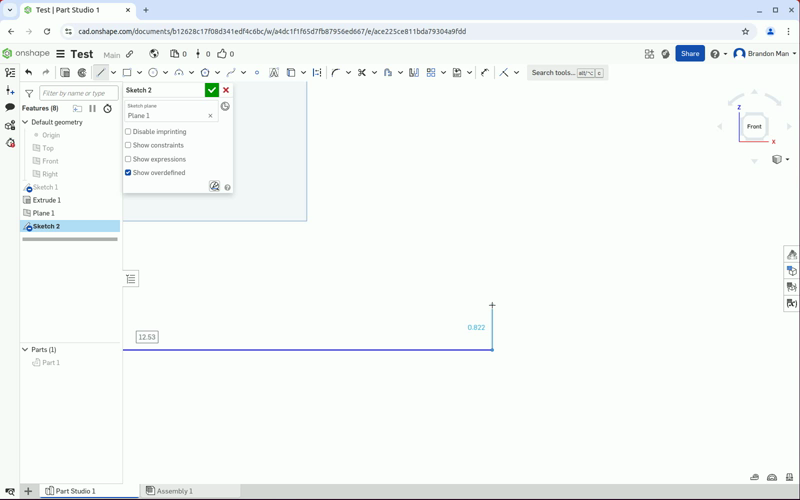
click(492, 304)
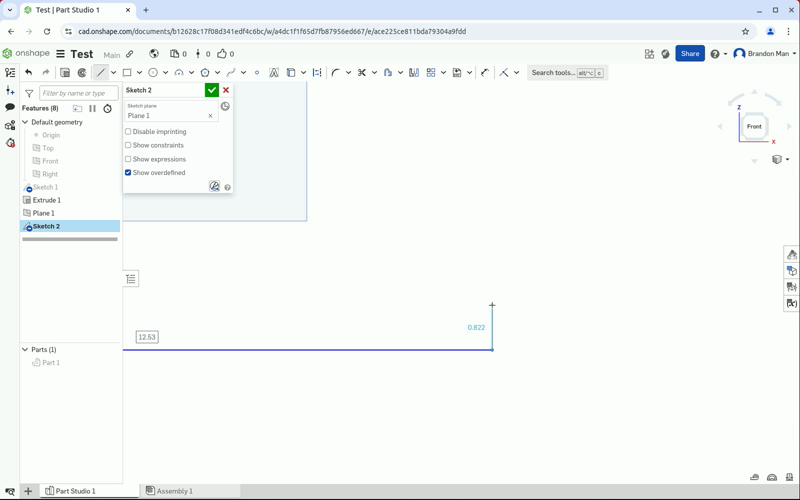
scroll(-6)
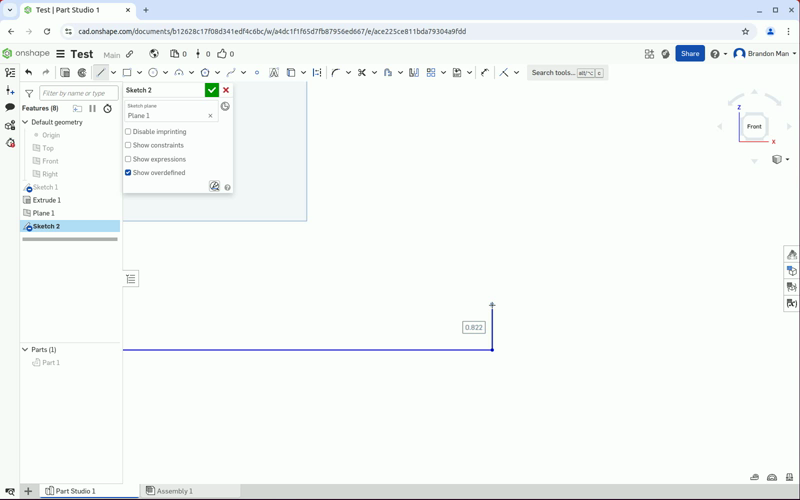
scroll(-6)
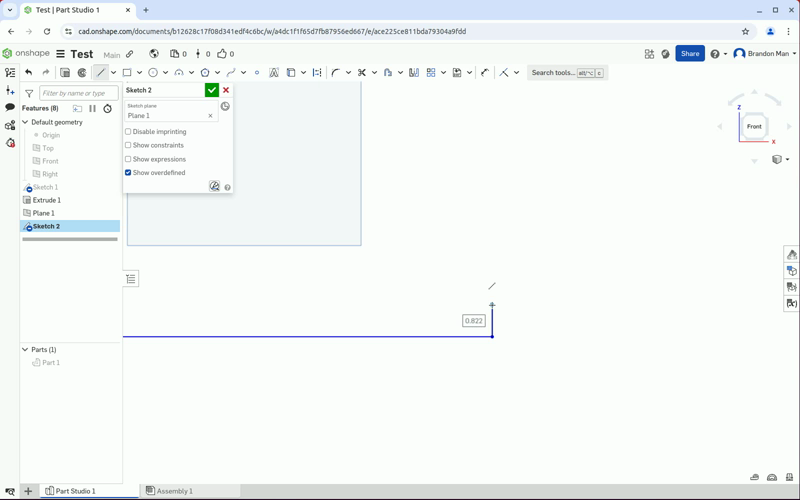
scroll(-6)
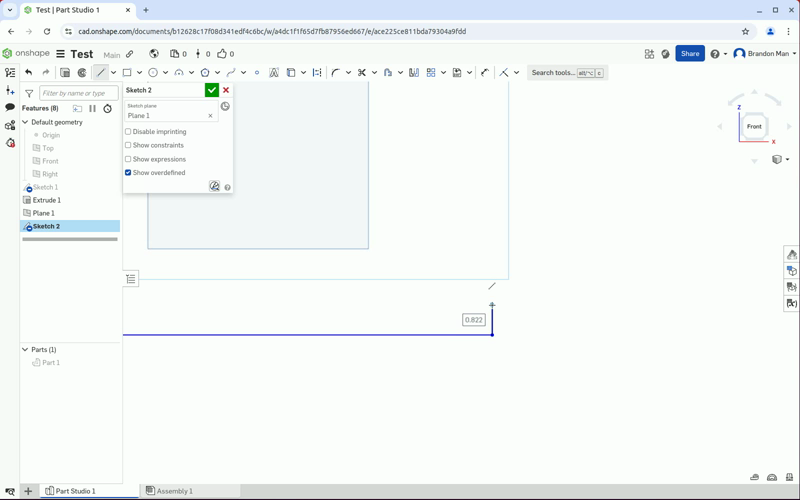
scroll(-6)
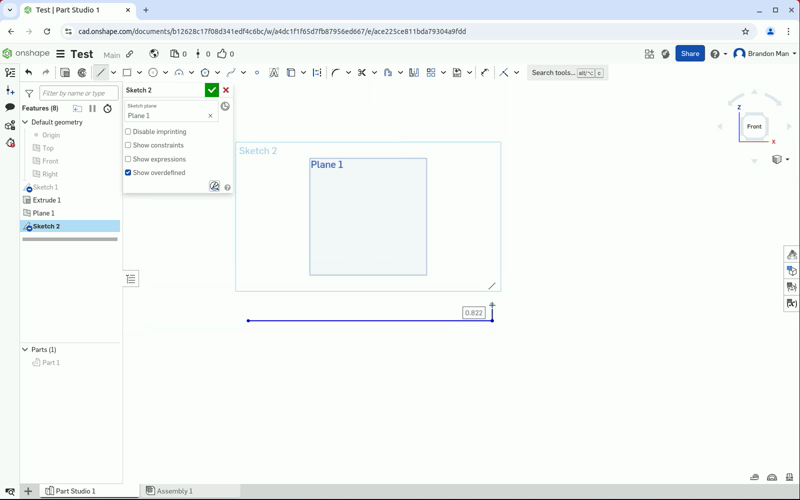
scroll(-6)
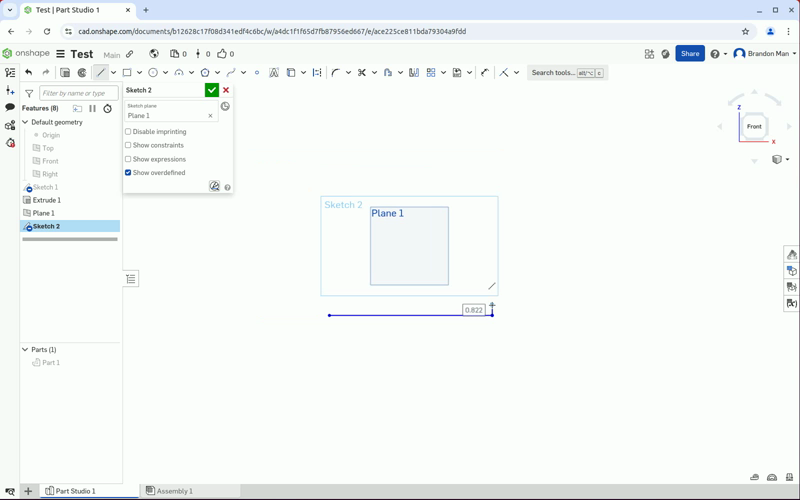
scroll(-6)
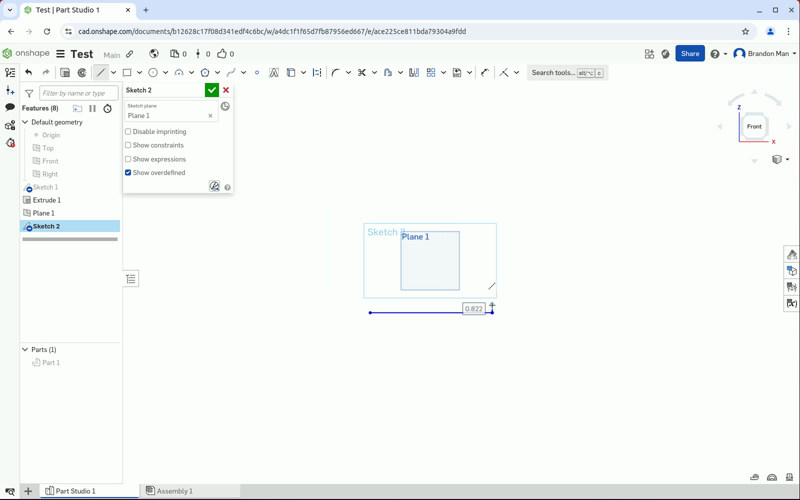
scroll(-6)
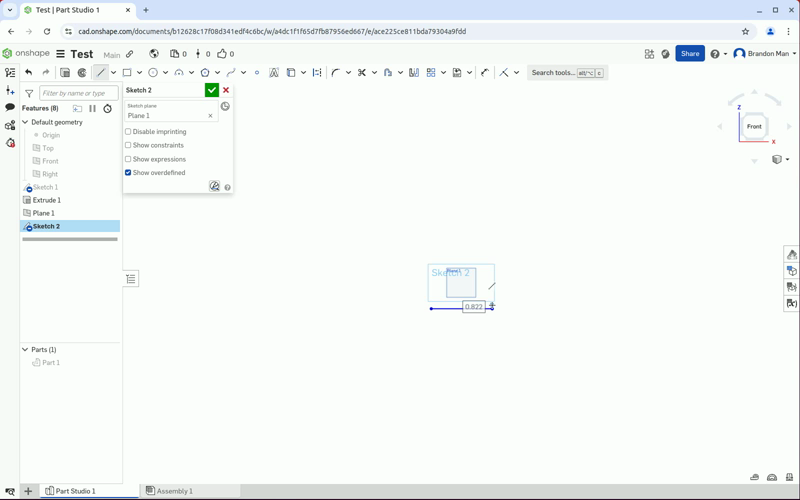
key_up(shift)
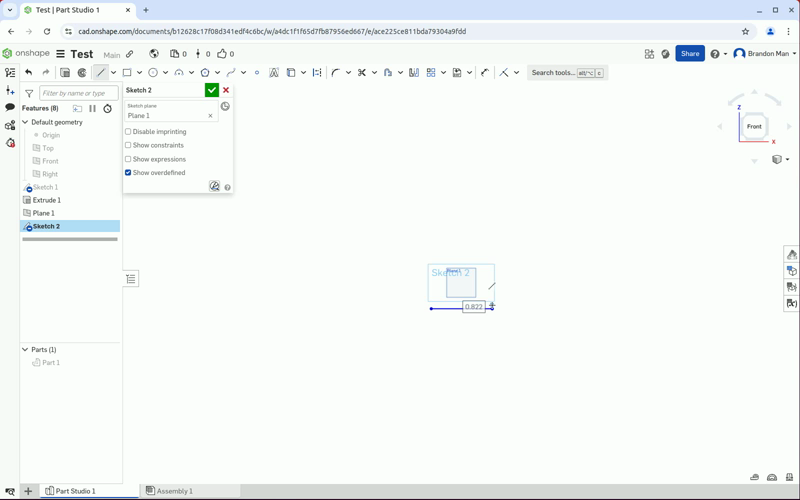
key_down(shift)
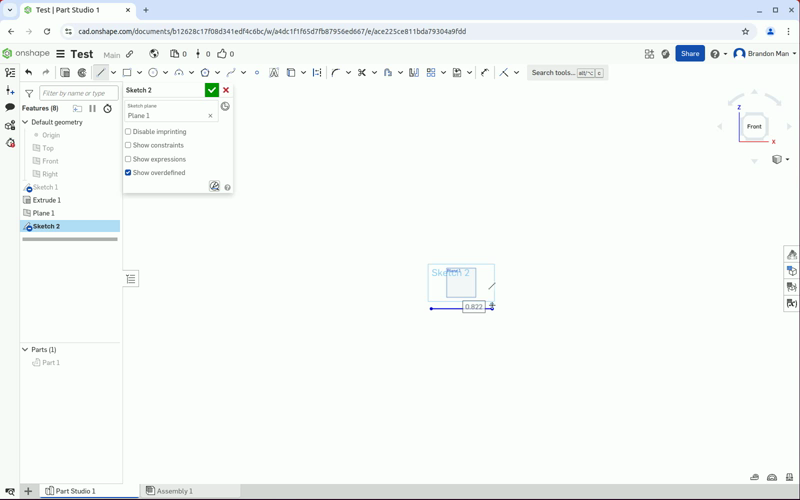
mouse_move(522, 304)
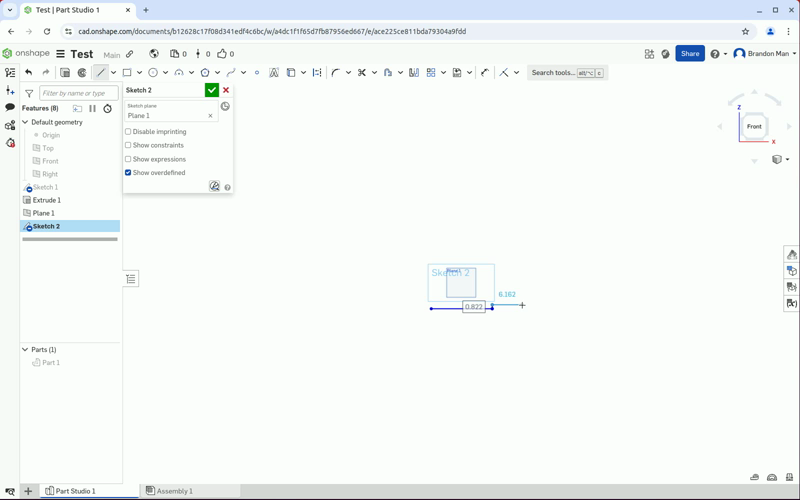
mouse_move(488, 304)
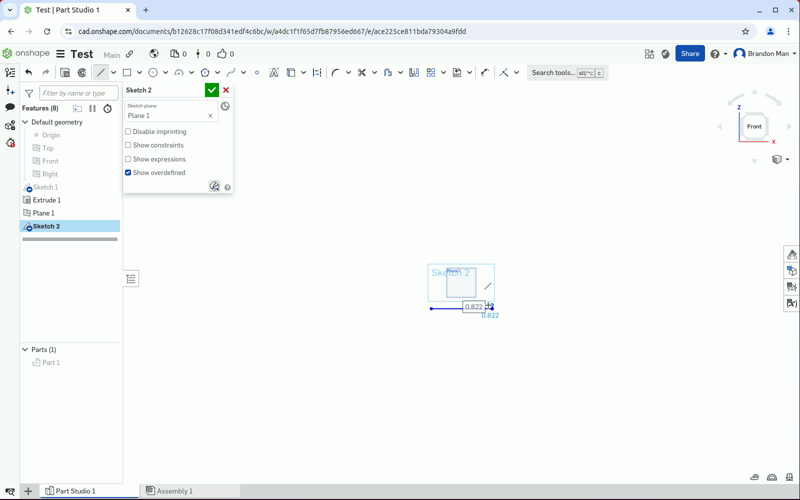
scroll(6)
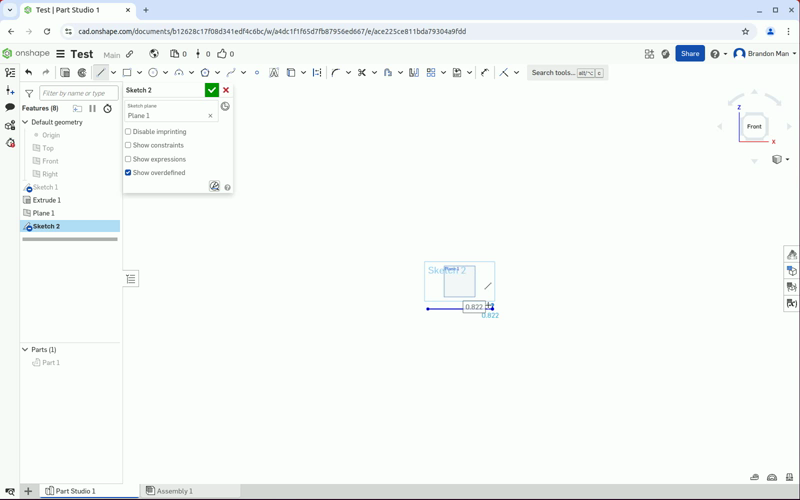
scroll(6)
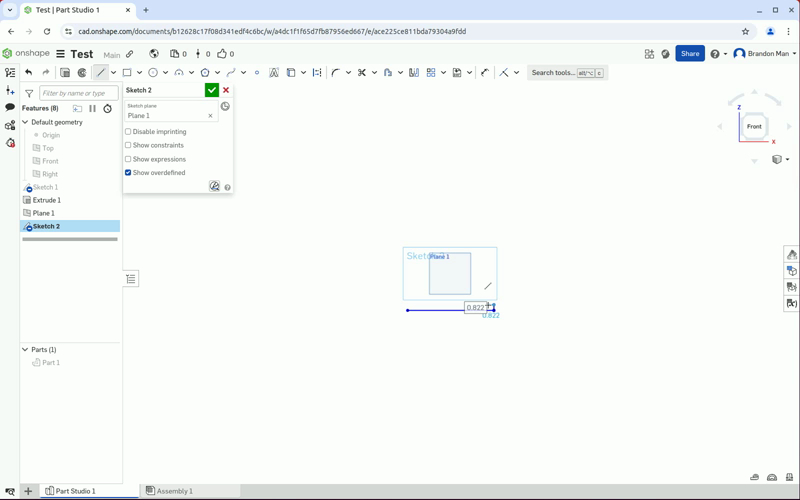
scroll(6)
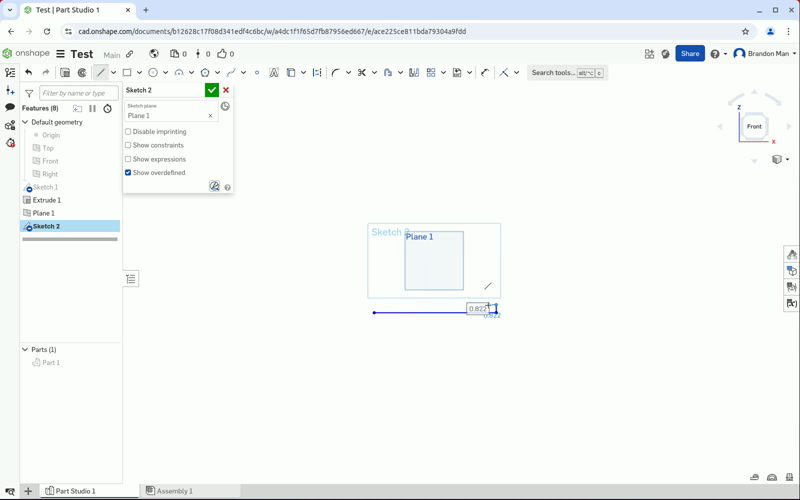
scroll(6)
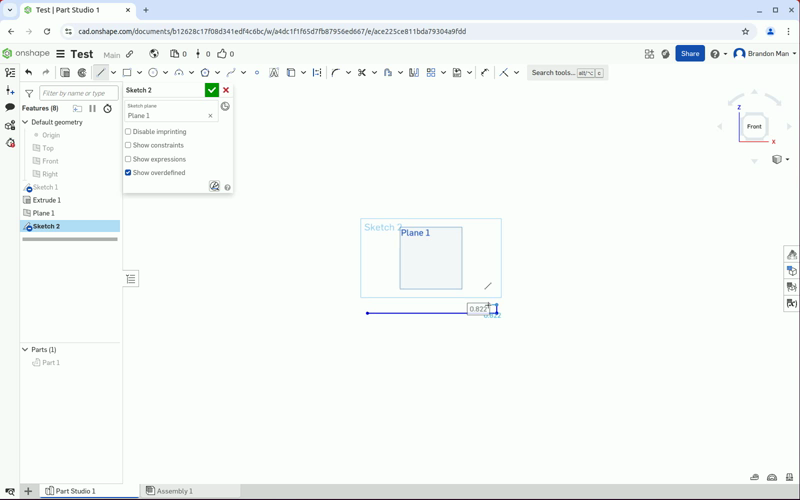
scroll(6)
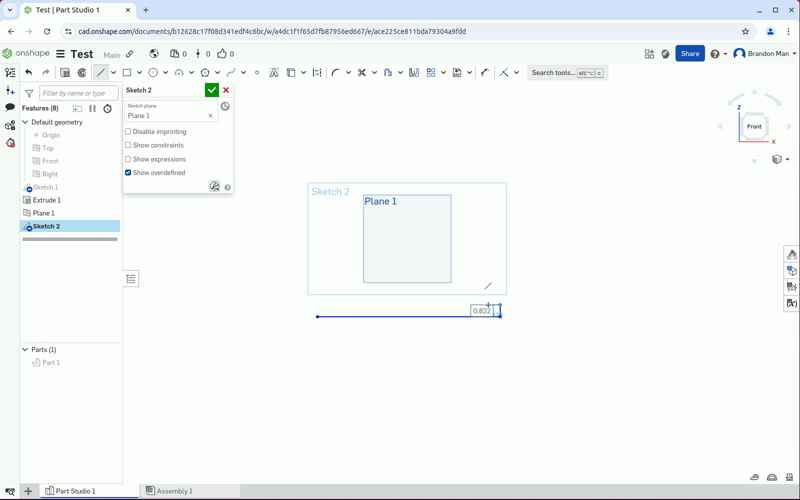
scroll(6)
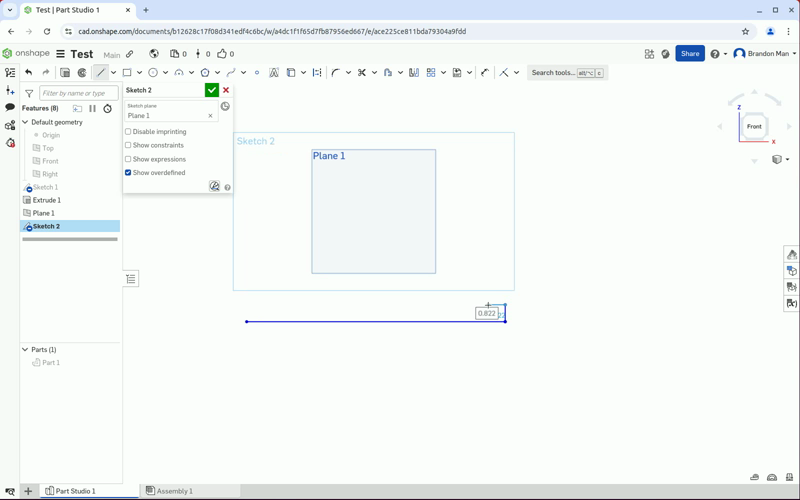
scroll(6)
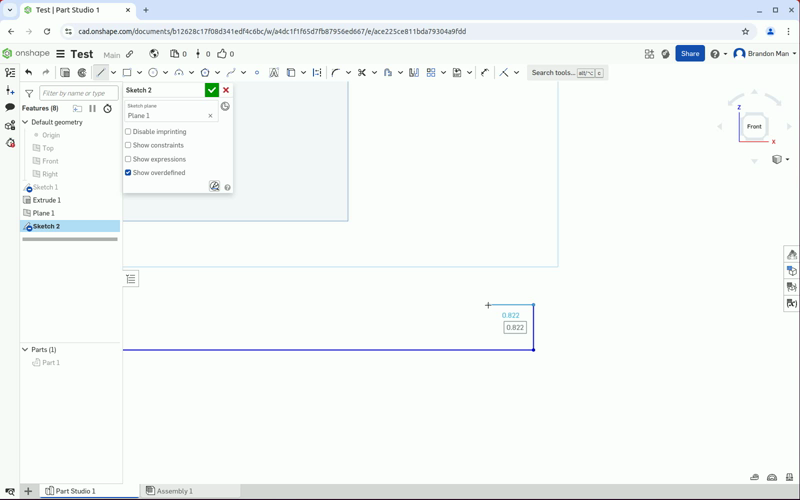
click(488, 304)
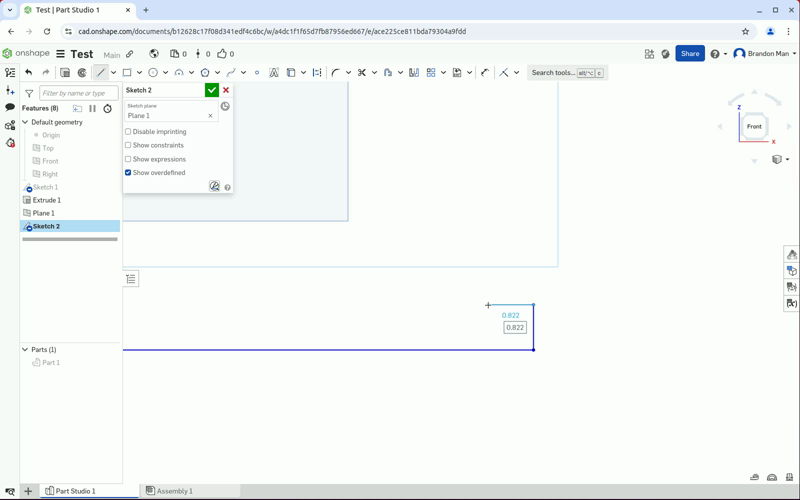
scroll(-6)
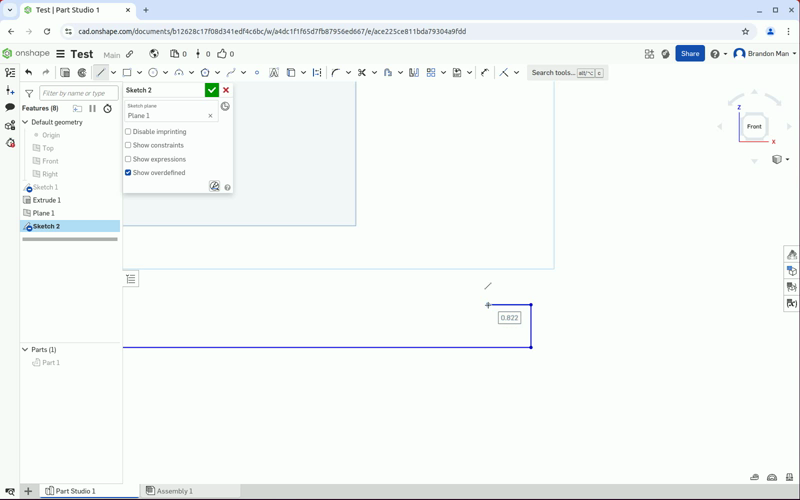
scroll(-6)
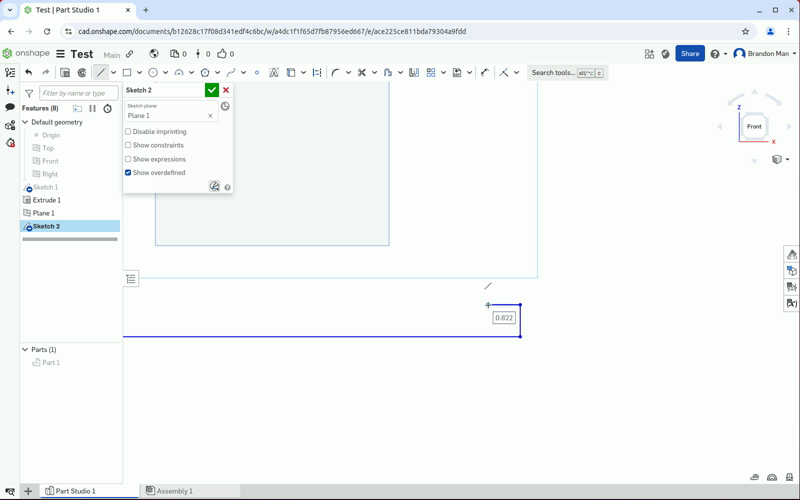
scroll(-6)
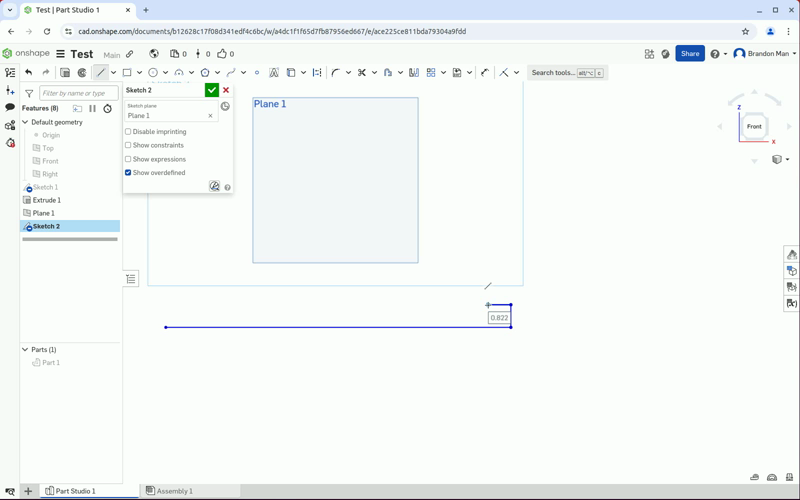
scroll(-6)
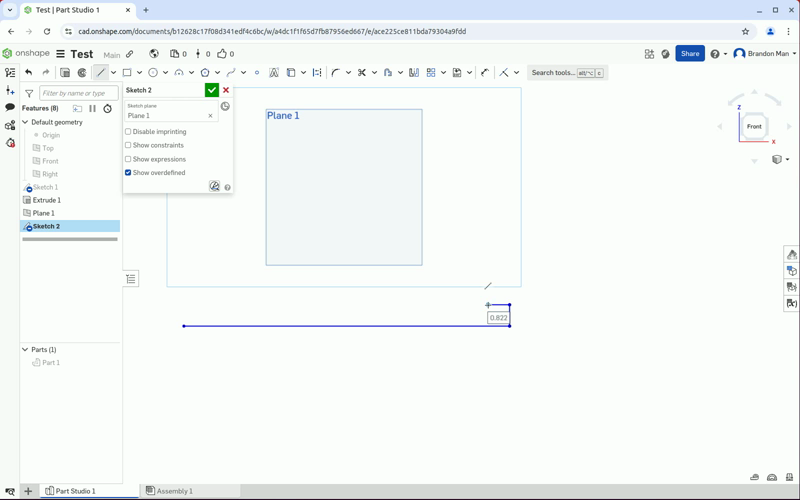
scroll(-6)
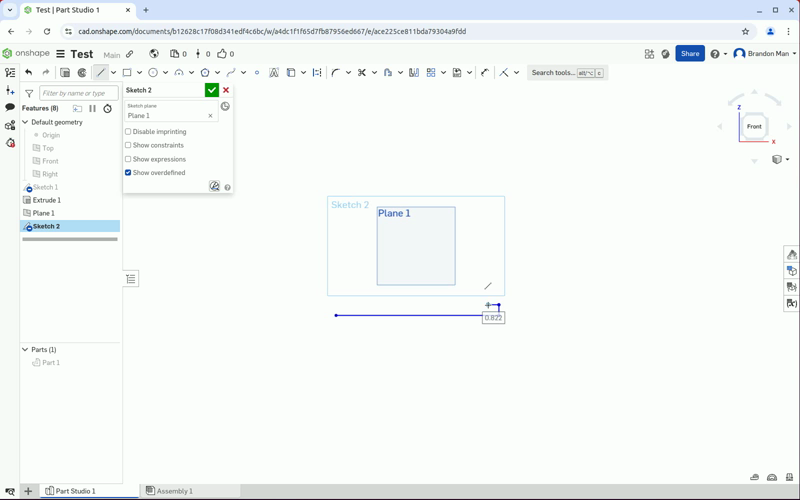
scroll(-6)
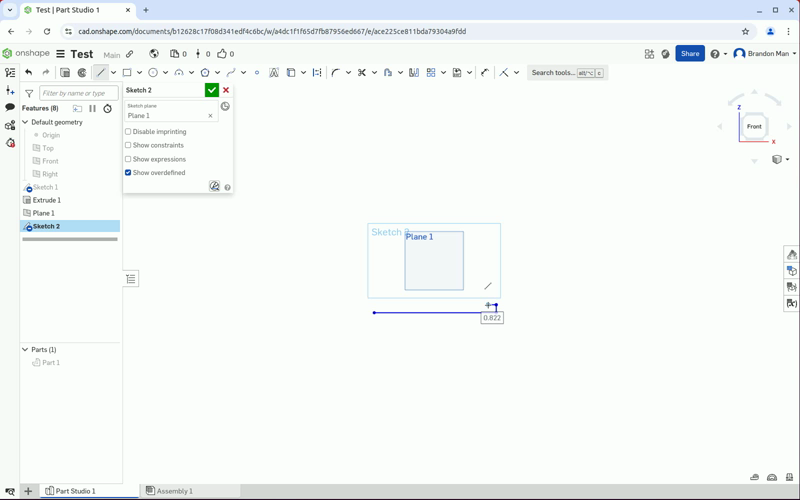
scroll(-6)
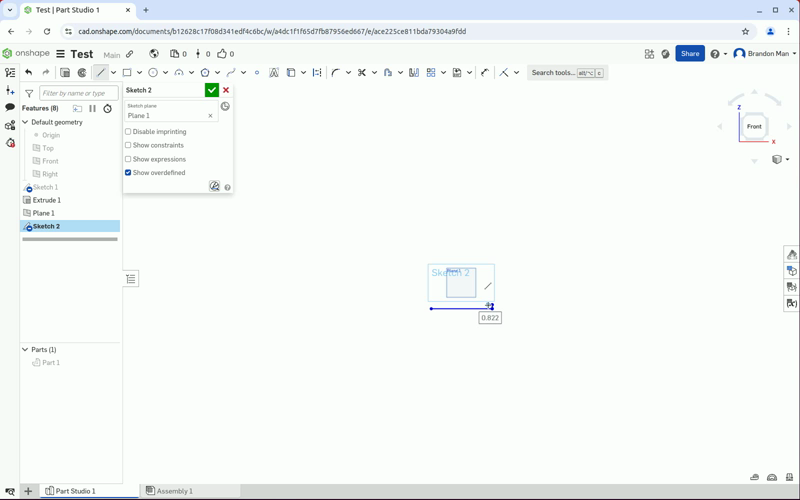
key_up(shift)
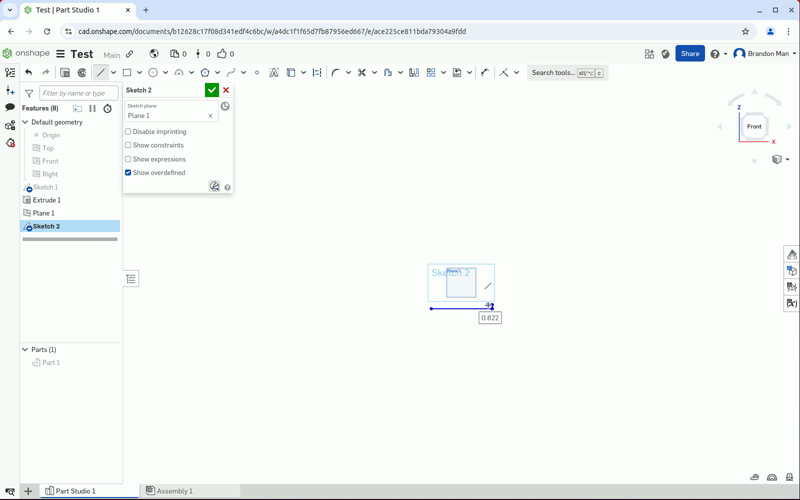
key_down(shift)
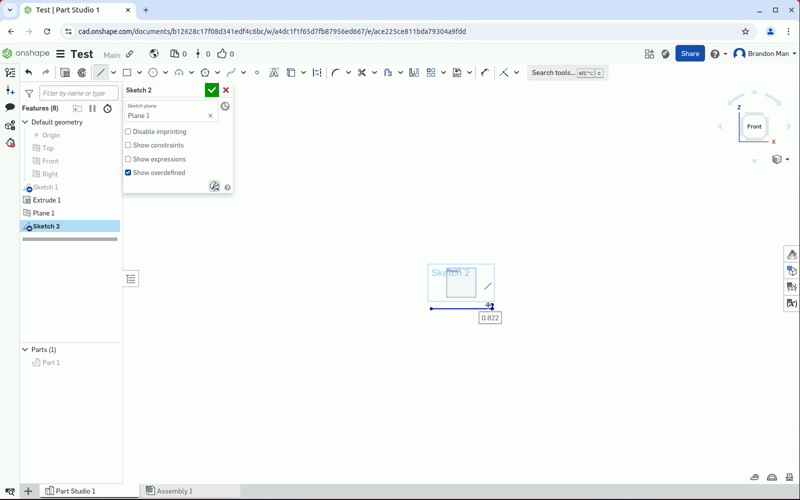
mouse_move(518, 304)
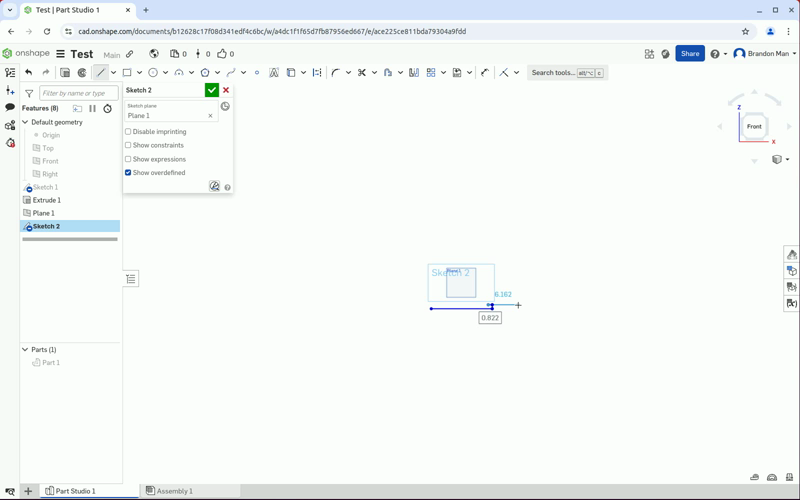
mouse_move(435, 304)
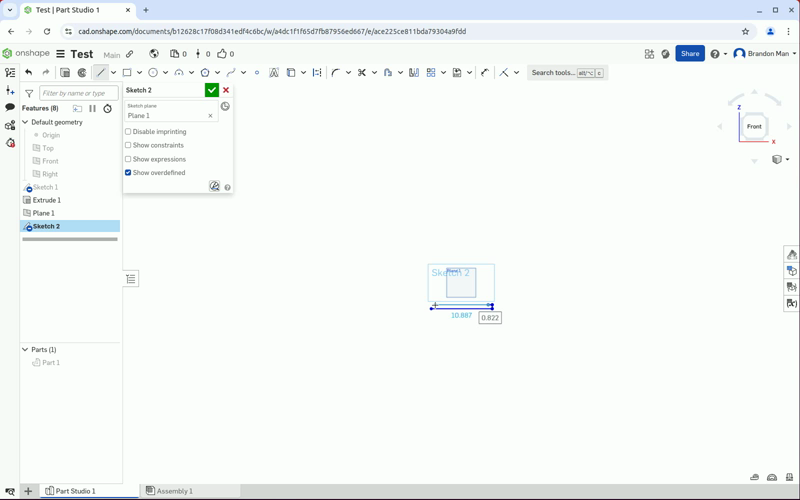
click(435, 304)
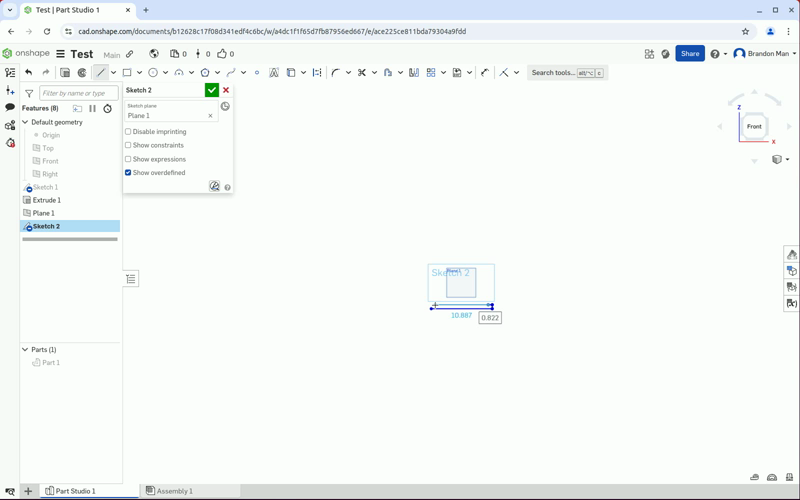
key_up(shift)
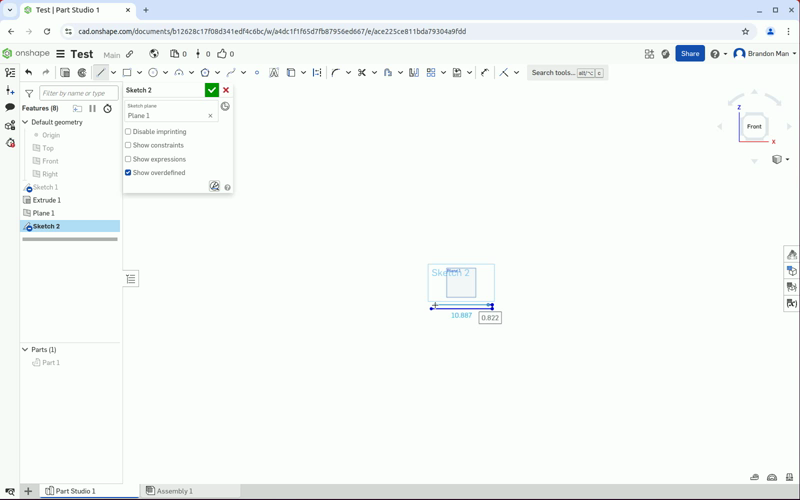
key_down(shift)
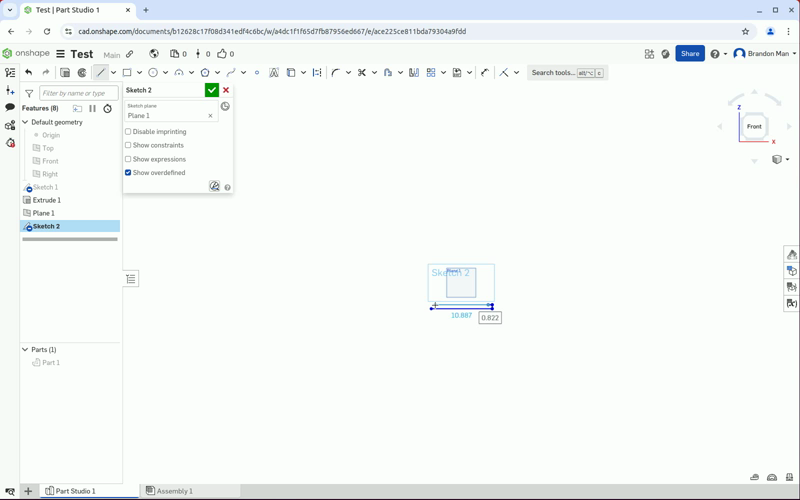
mouse_move(465, 304)
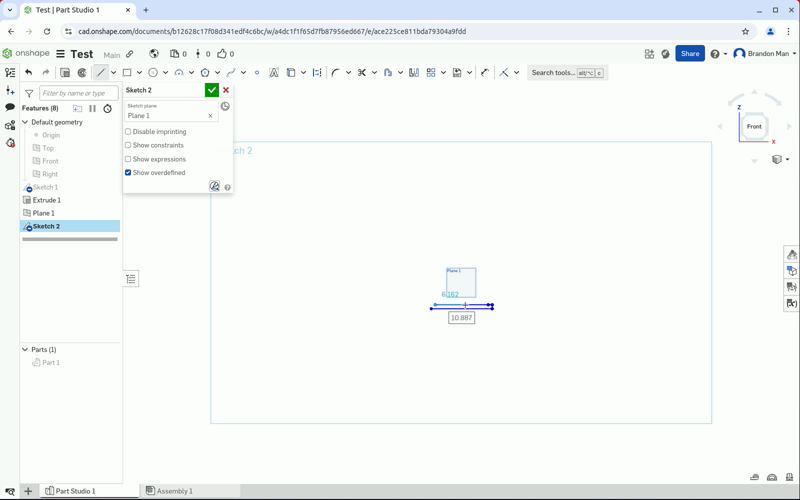
mouse_move(431, 304)
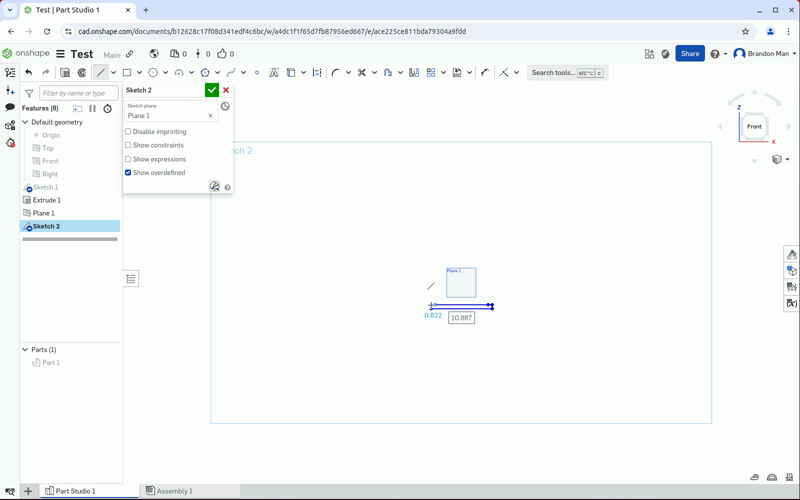
scroll(6)
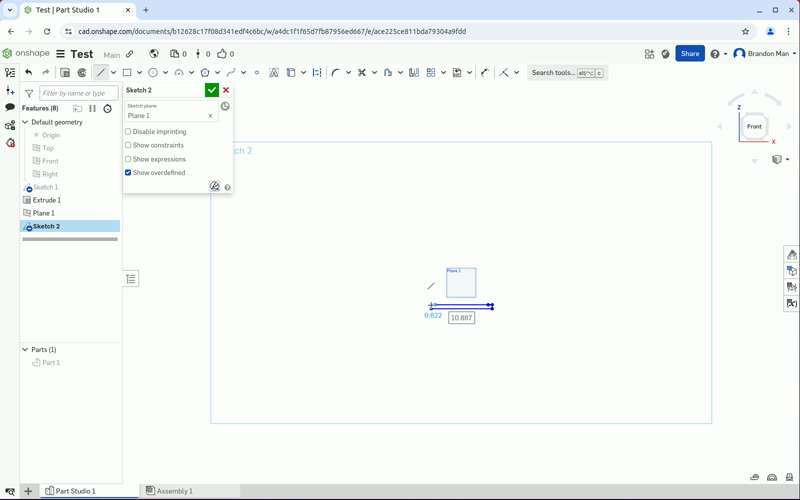
scroll(6)
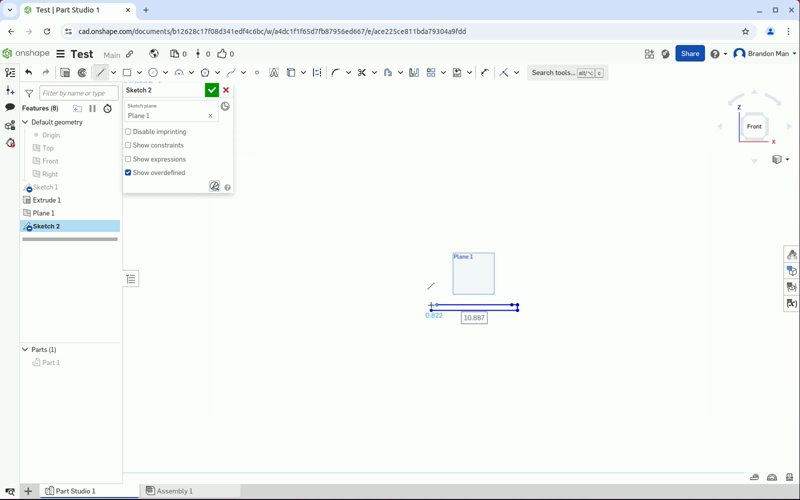
scroll(6)
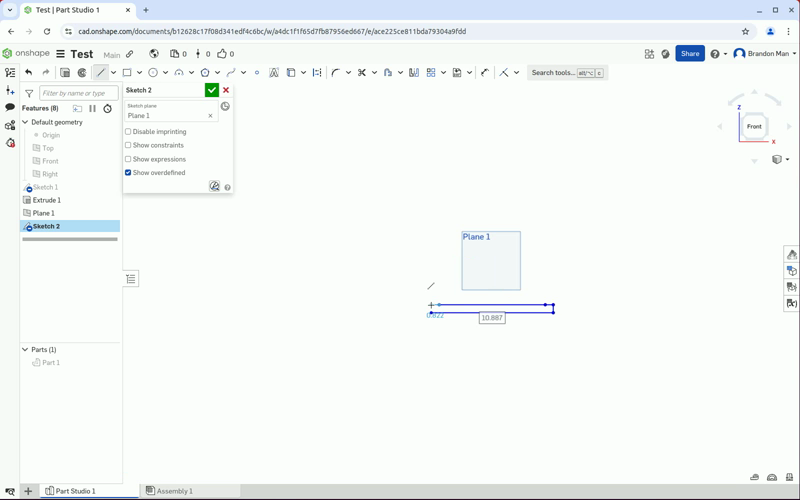
scroll(6)
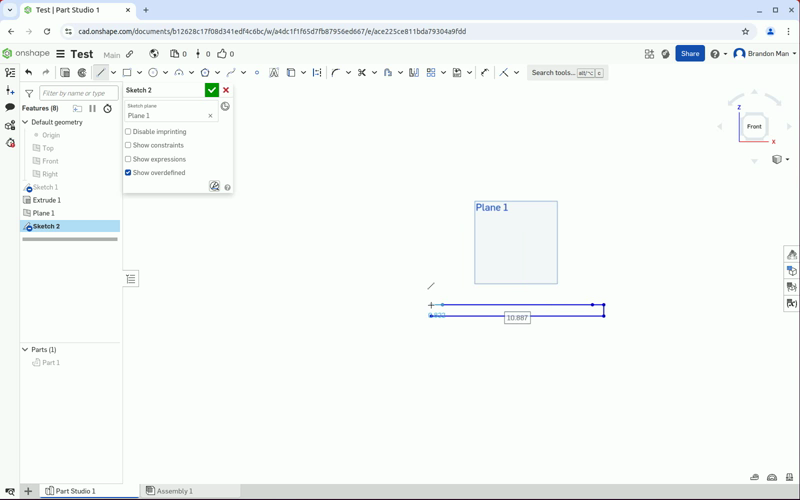
scroll(6)
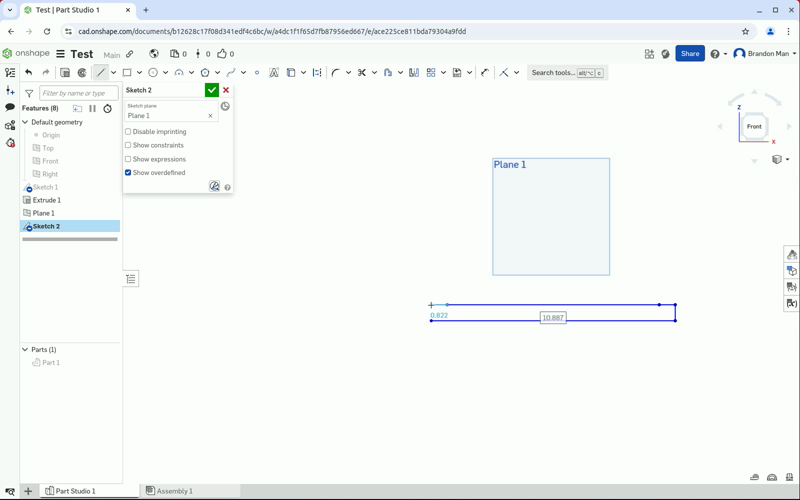
scroll(6)
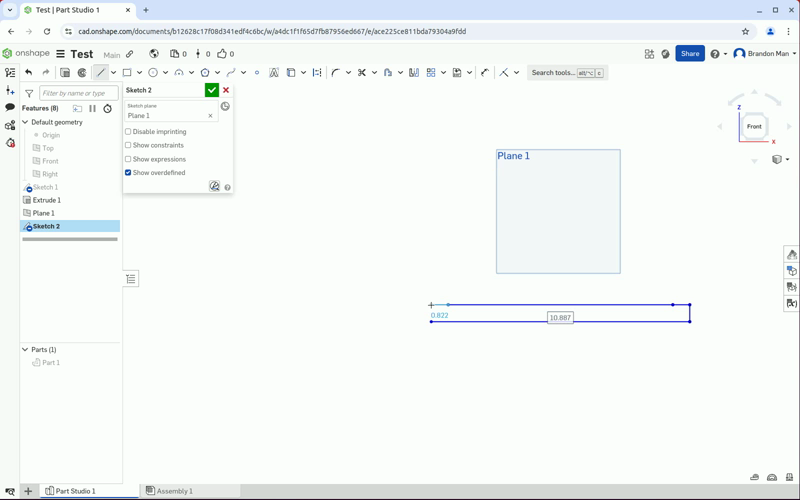
scroll(6)
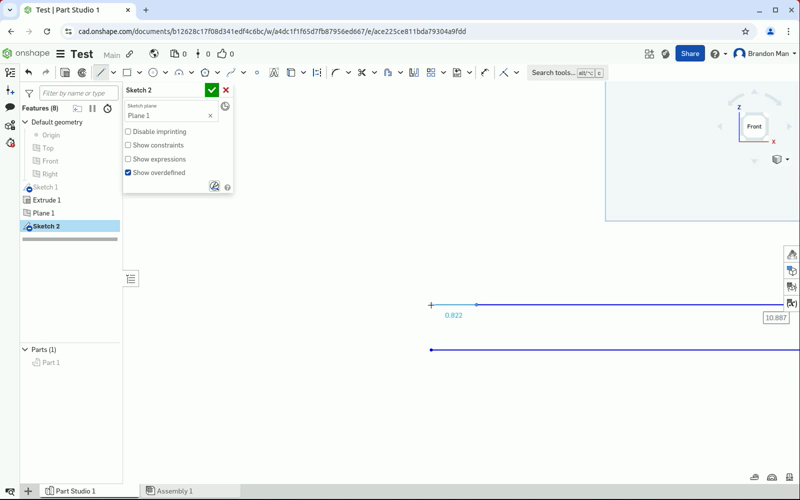
click(431, 304)
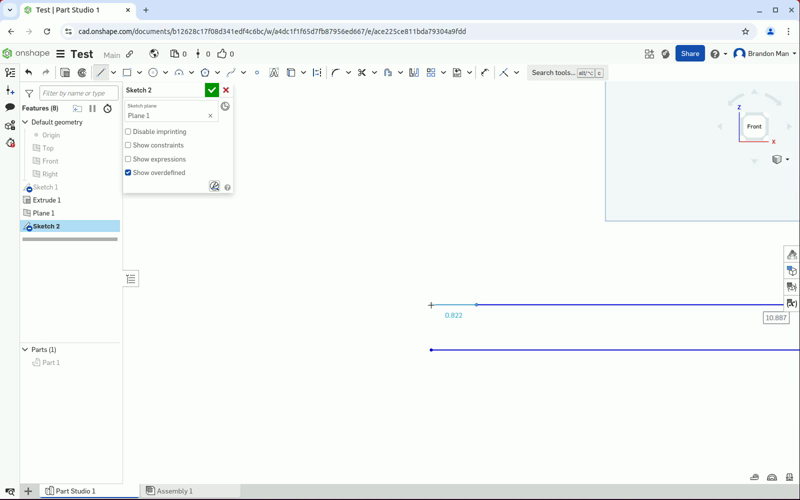
scroll(-6)
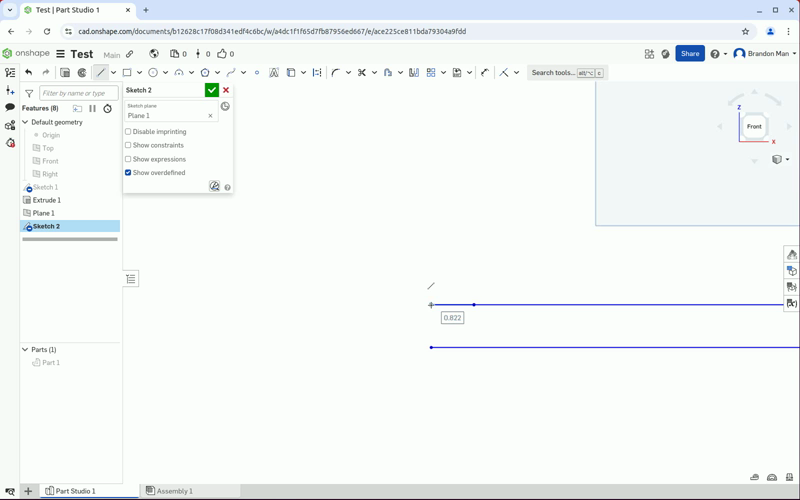
scroll(-6)
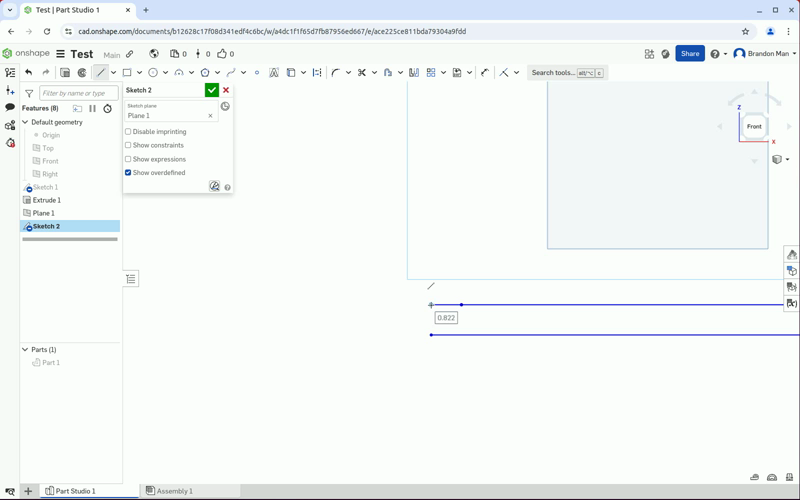
scroll(-6)
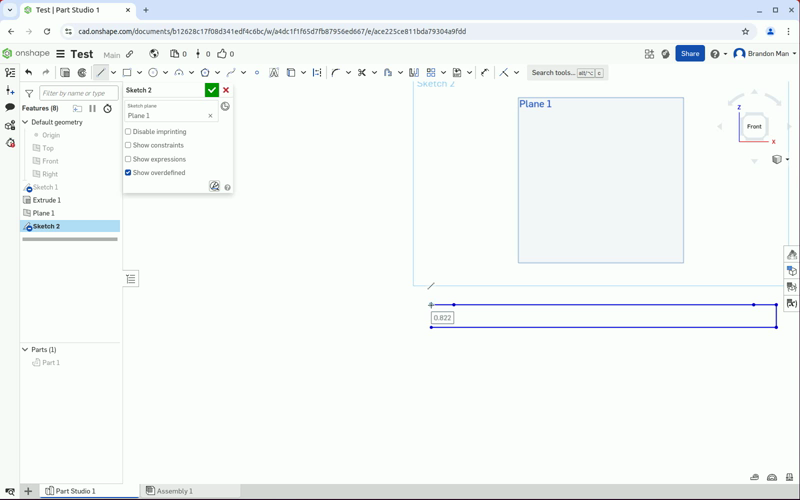
scroll(-6)
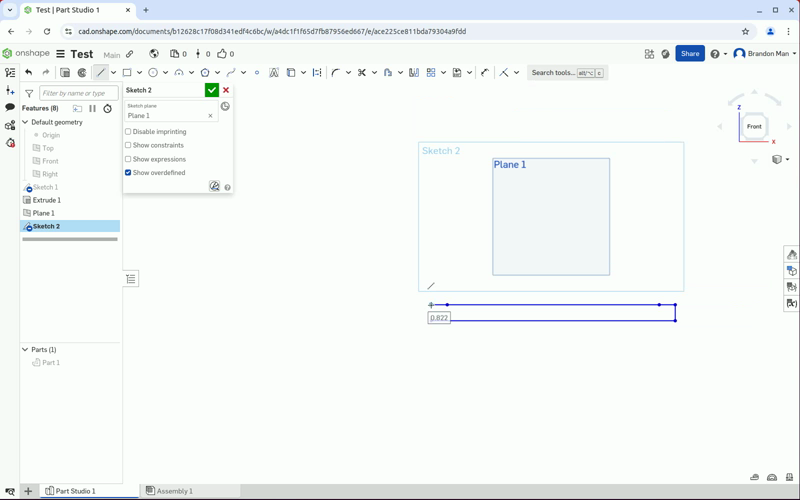
scroll(-6)
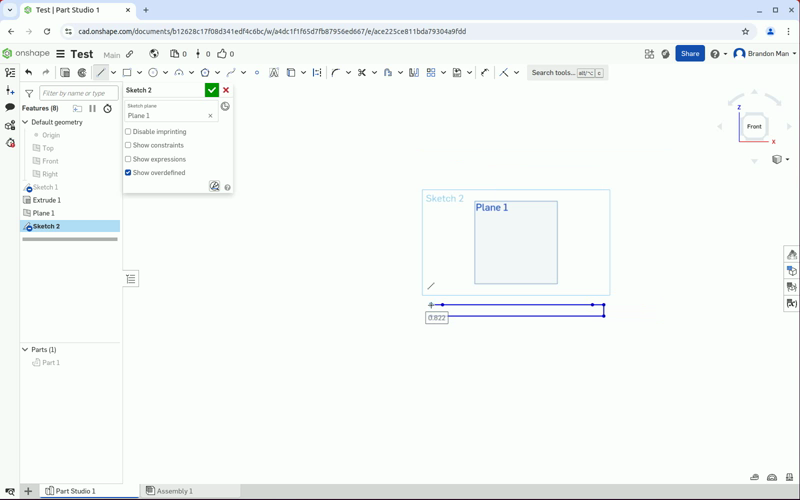
scroll(-6)
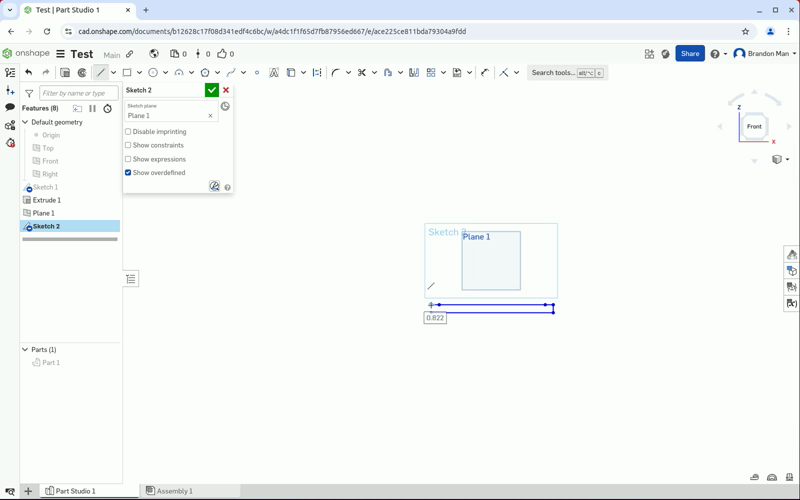
scroll(-6)
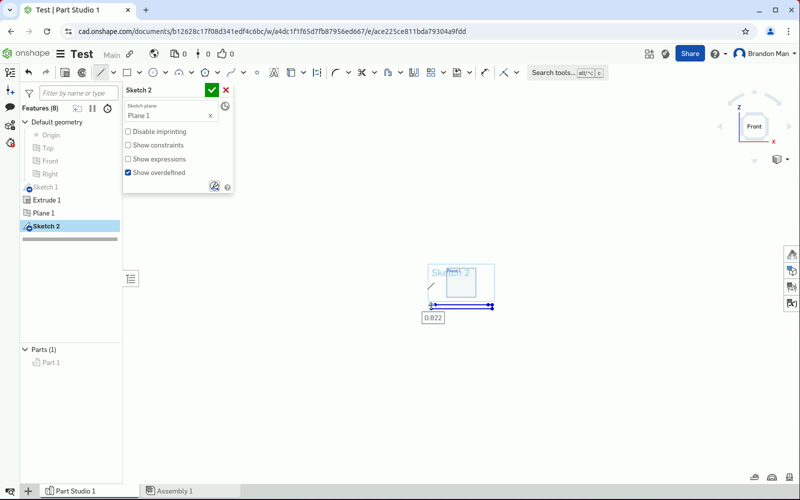
key_up(shift)
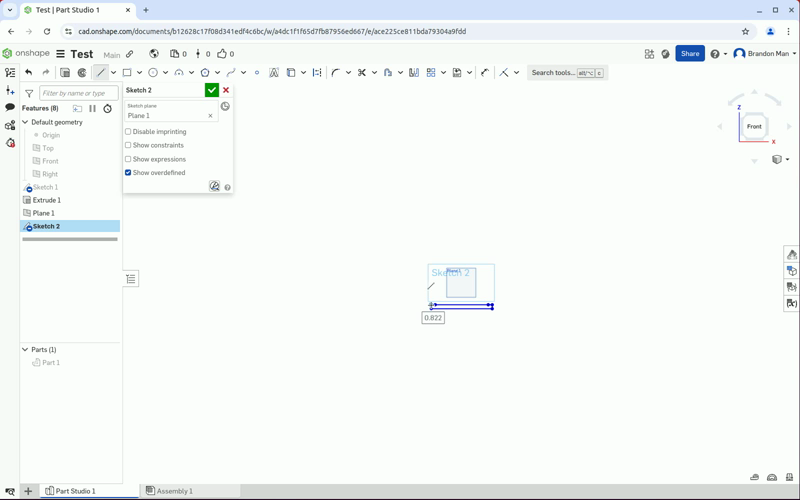
mouse_move(461, 304)
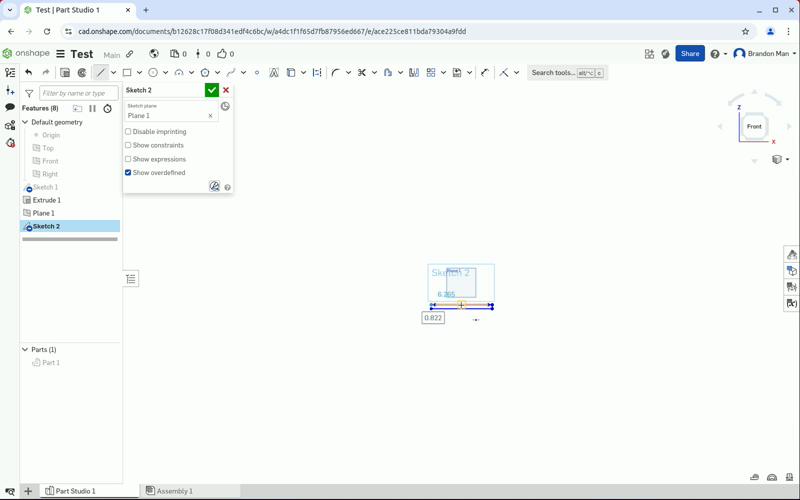
key_down(shift)
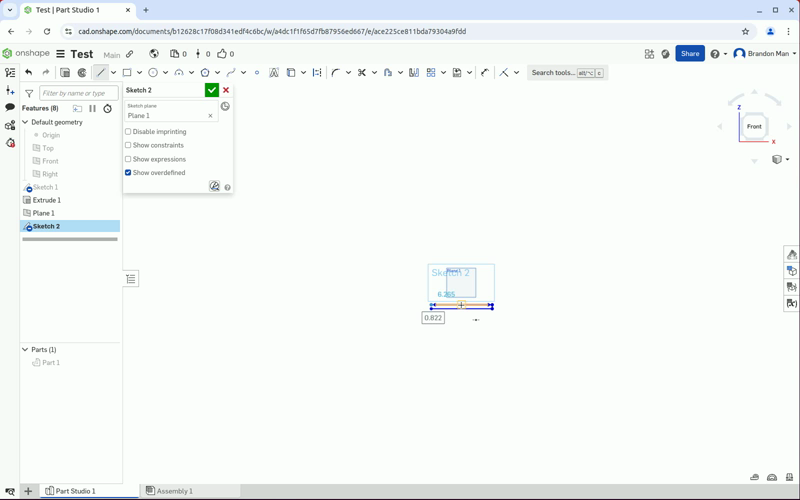
mouse_move(431, 308)
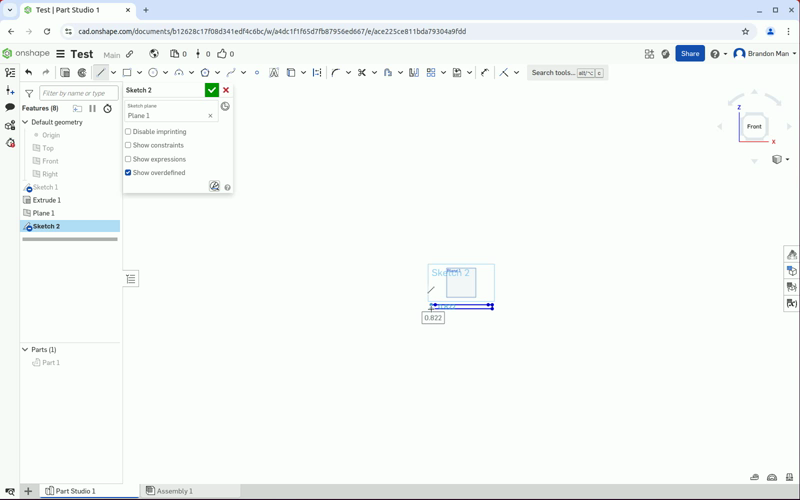
scroll(6)
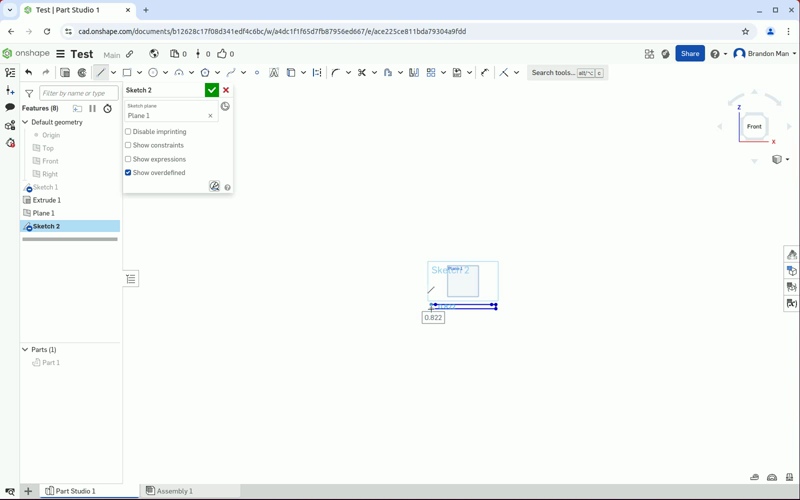
scroll(6)
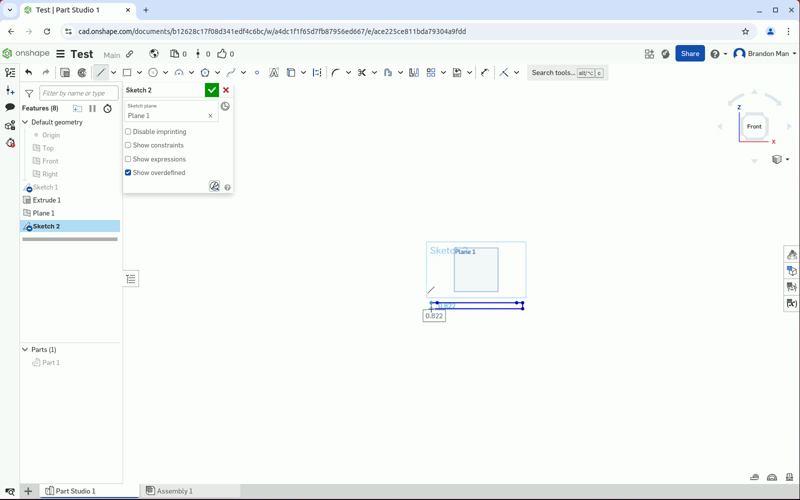
scroll(6)
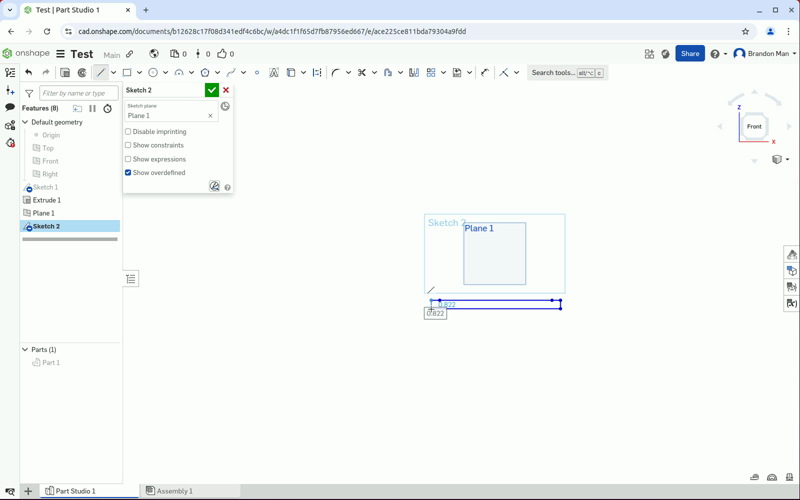
scroll(6)
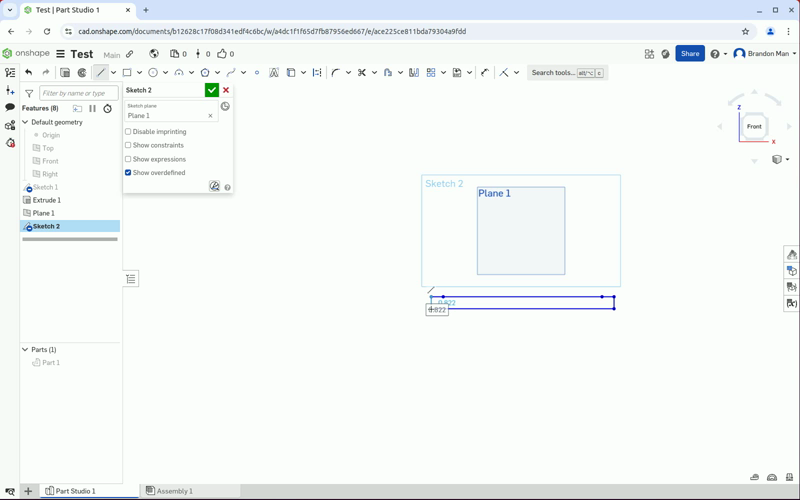
scroll(6)
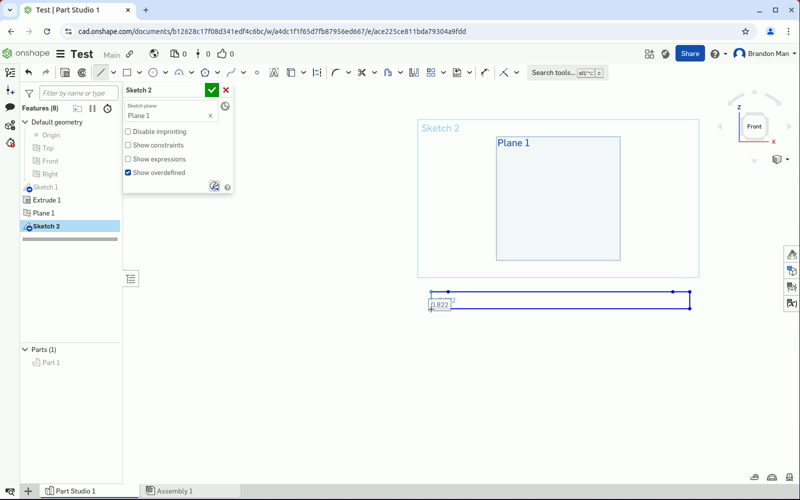
scroll(6)
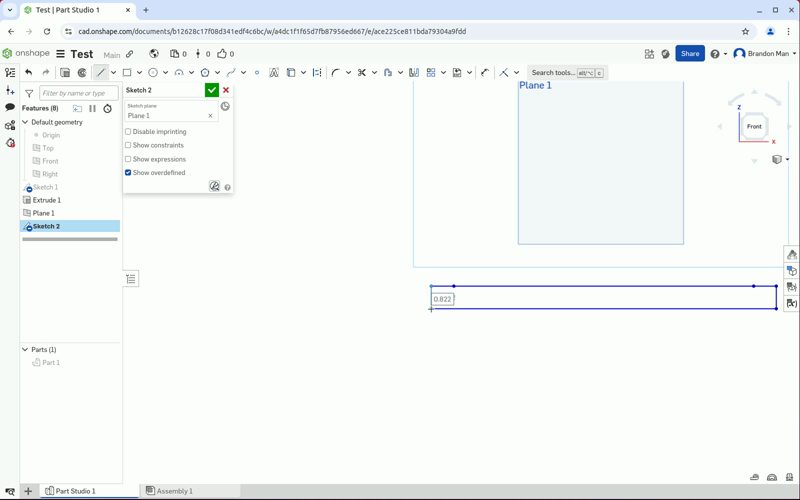
scroll(6)
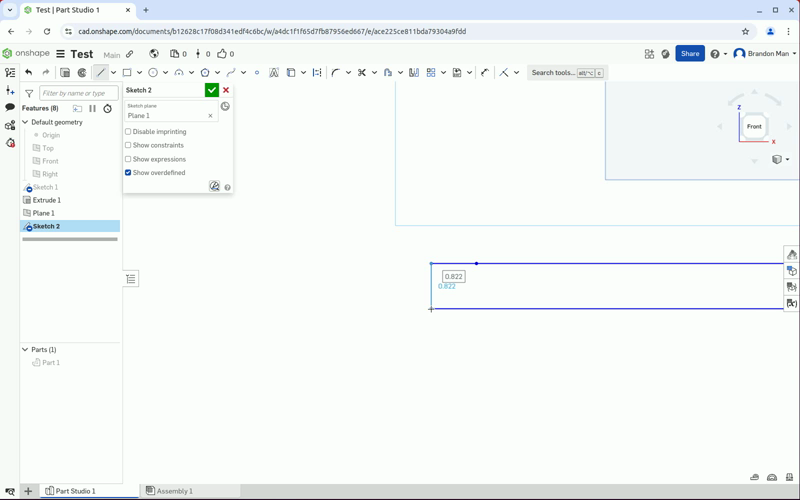
key_up(shift)
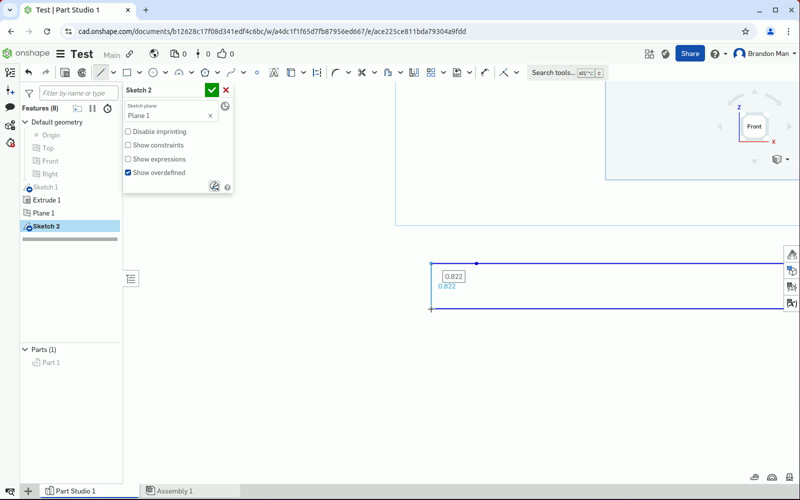
click(431, 308)
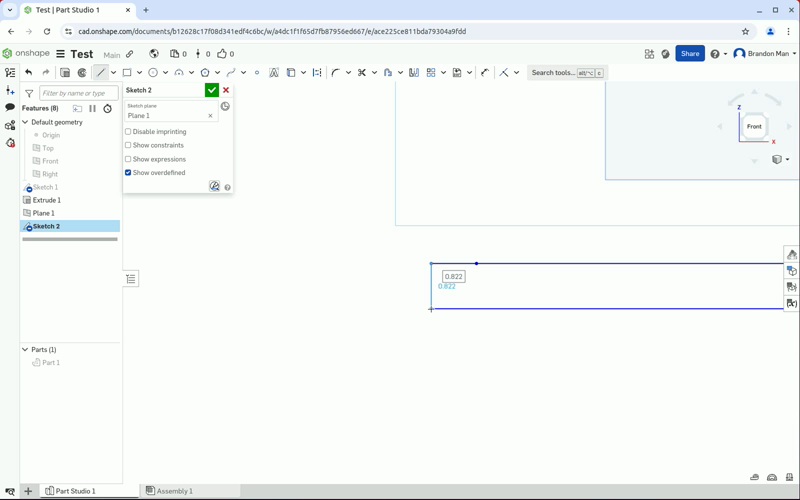
scroll(-6)
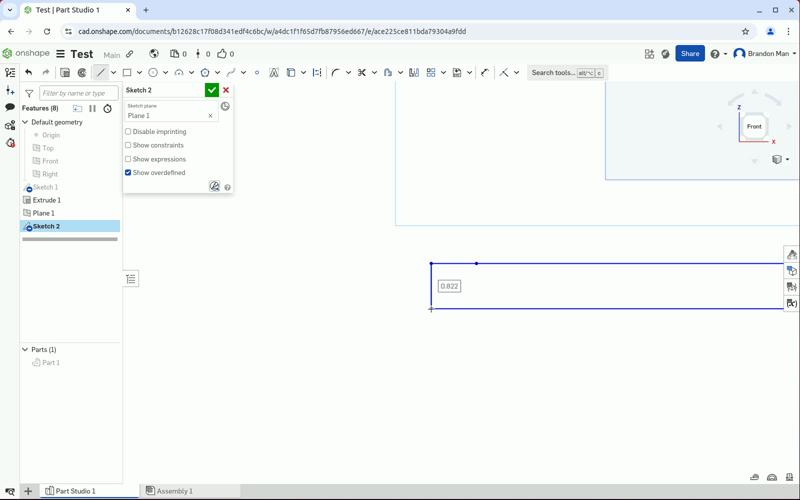
scroll(-6)
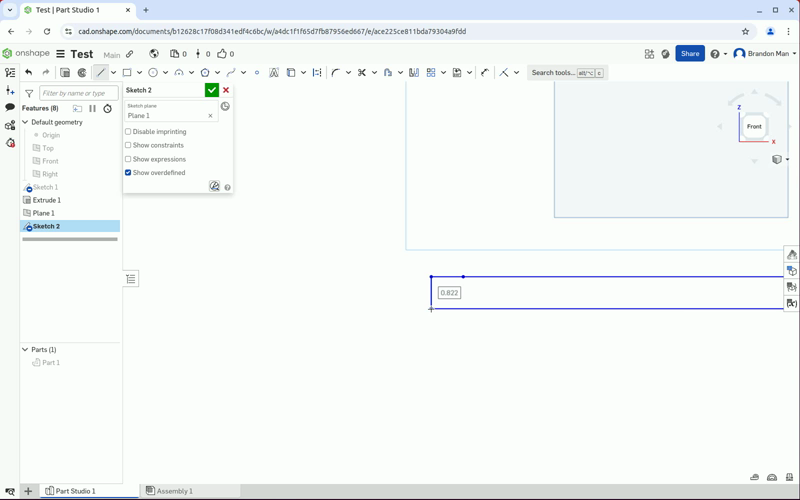
scroll(-6)
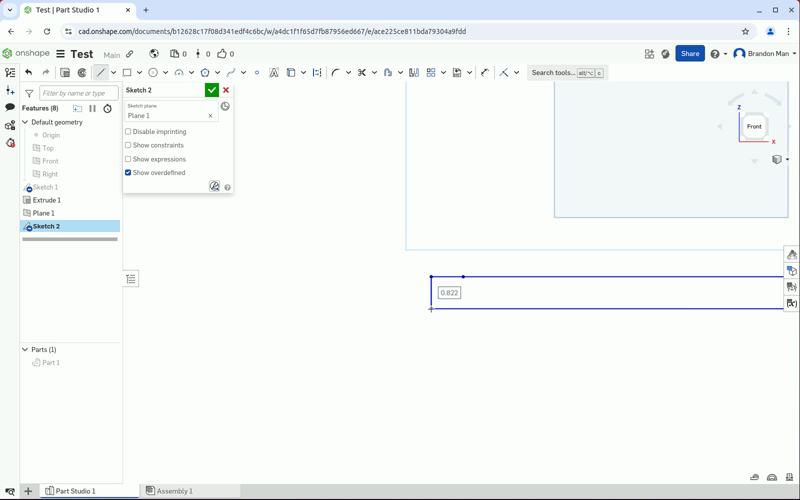
scroll(-6)
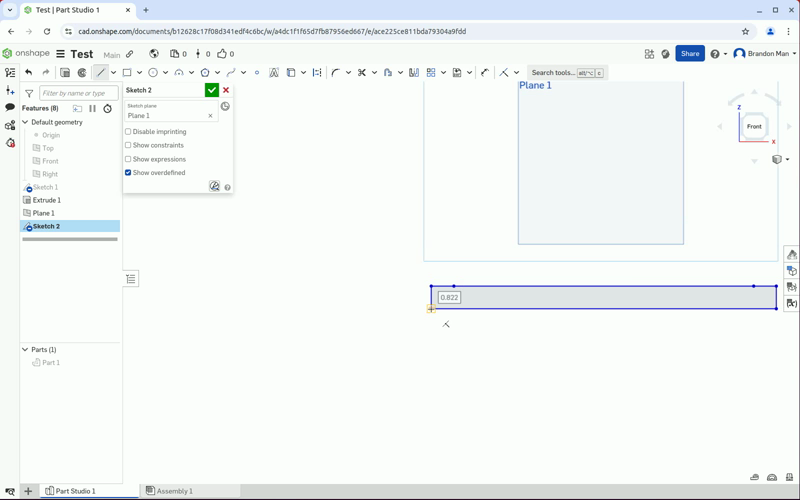
scroll(-6)
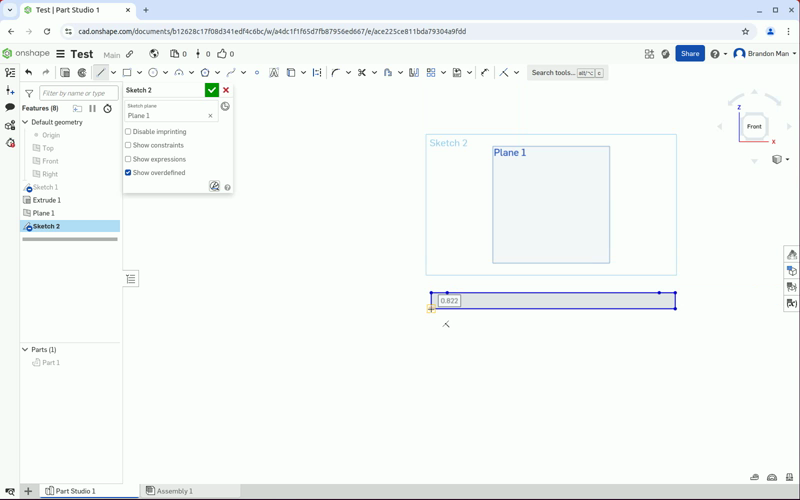
scroll(-6)
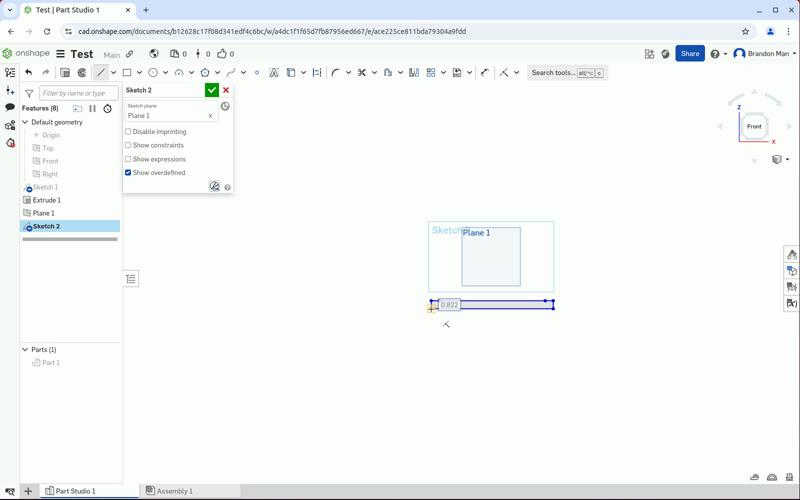
scroll(-6)
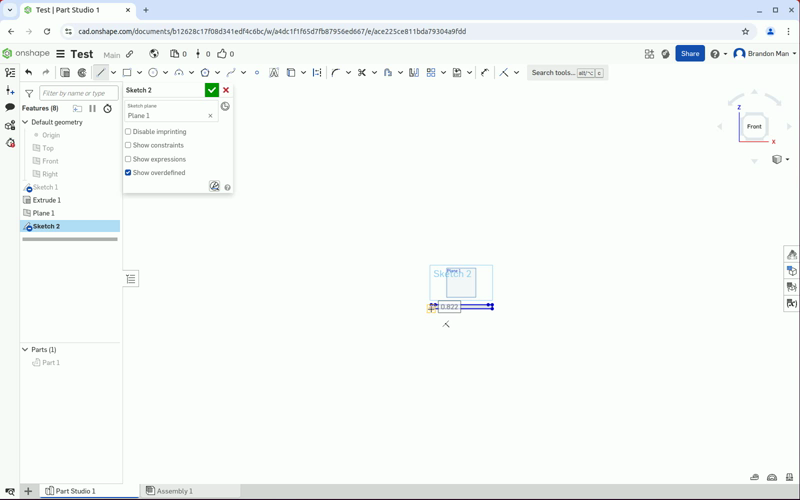
key(esc)
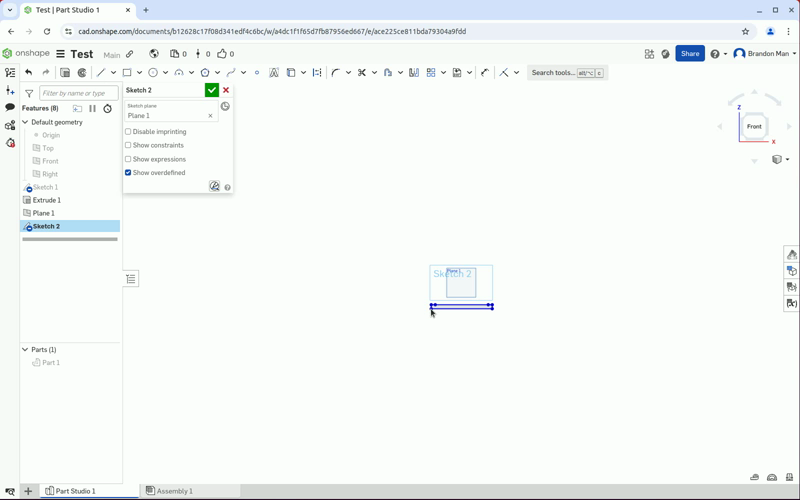
mouse_move(467, 307)
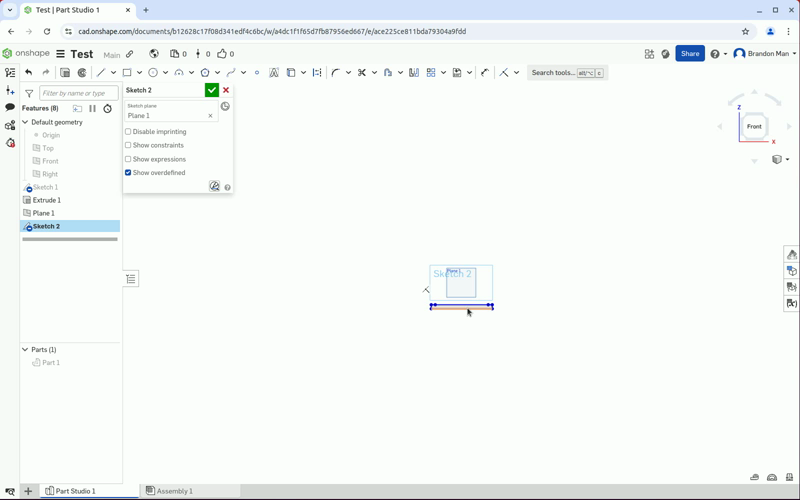
scroll(6)
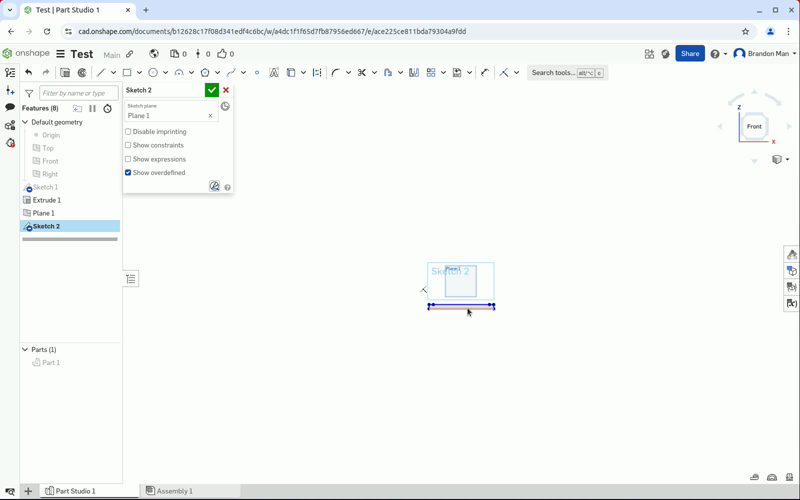
scroll(6)
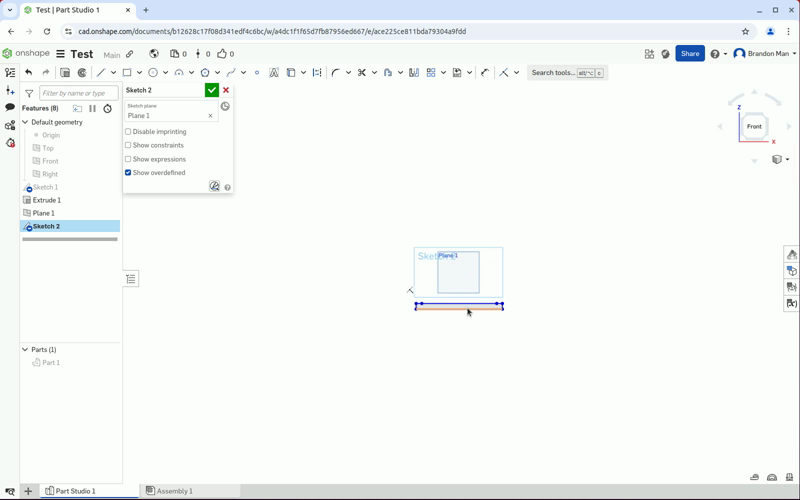
scroll(6)
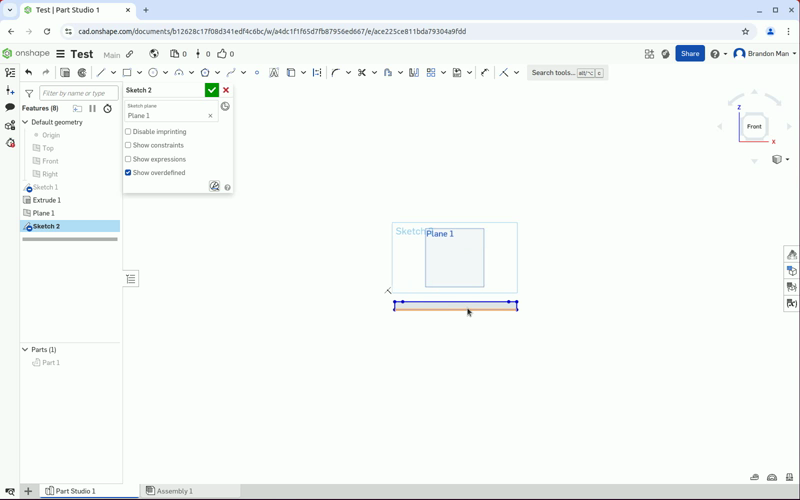
scroll(6)
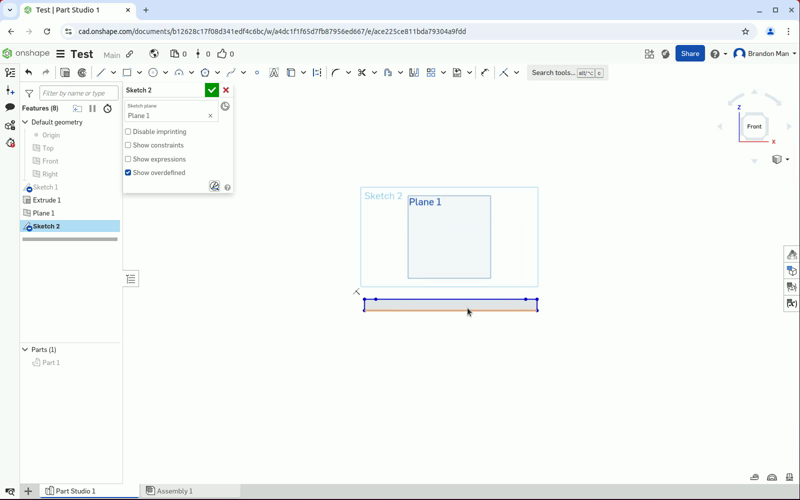
scroll(6)
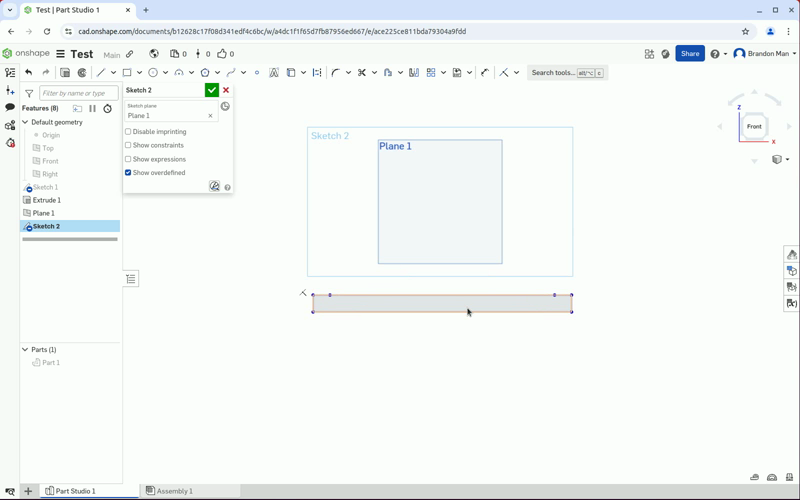
scroll(6)
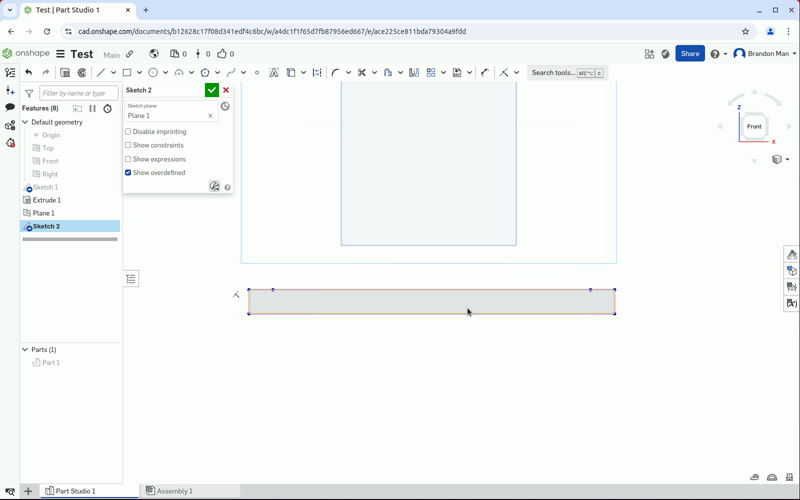
scroll(6)
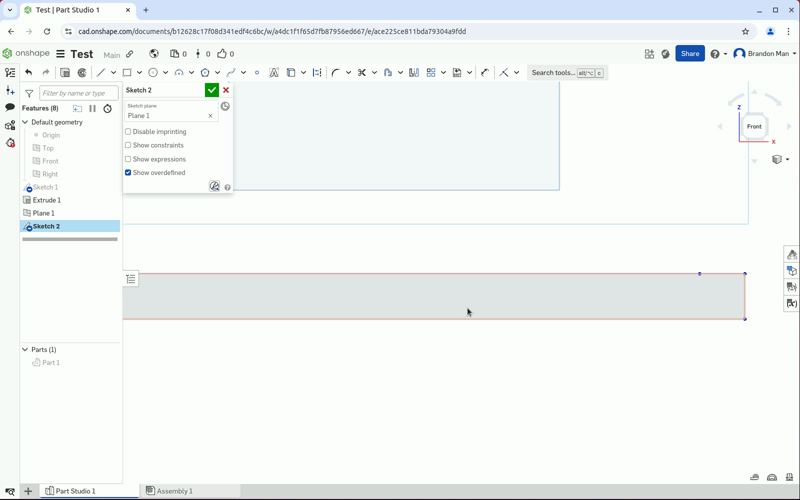
click(467, 307)
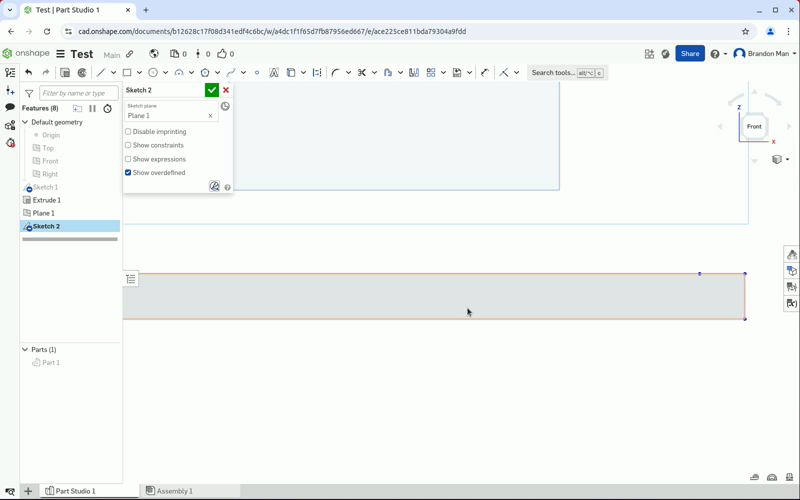
scroll(-6)
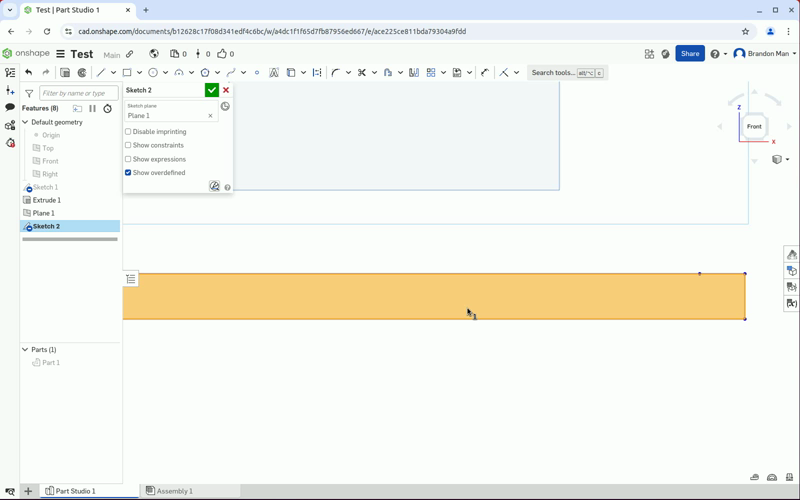
scroll(-6)
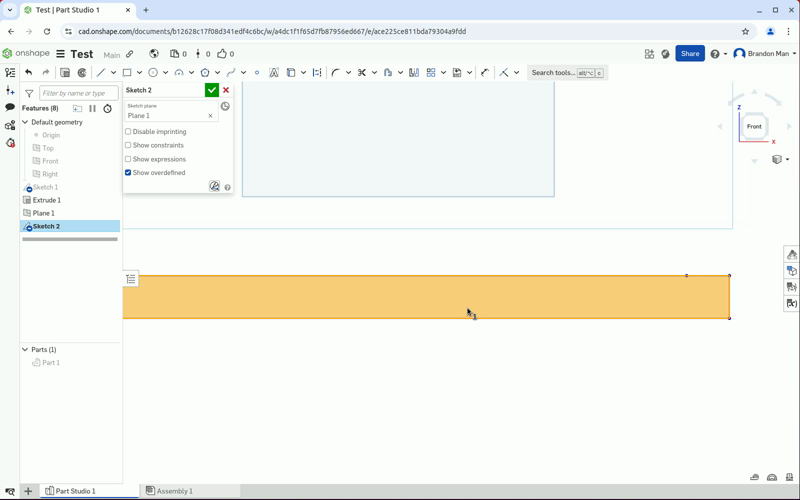
scroll(-6)
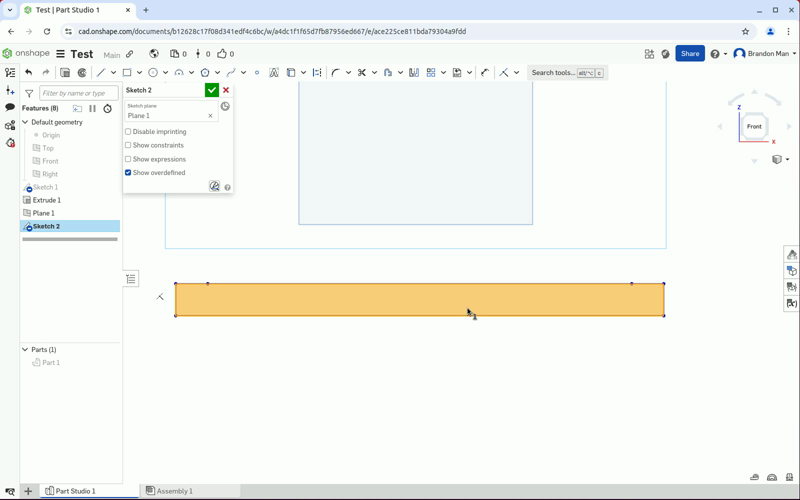
scroll(-6)
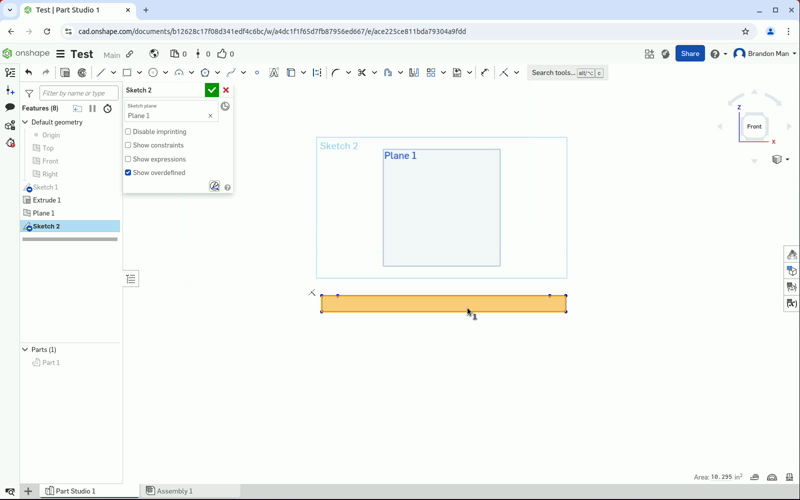
scroll(-6)
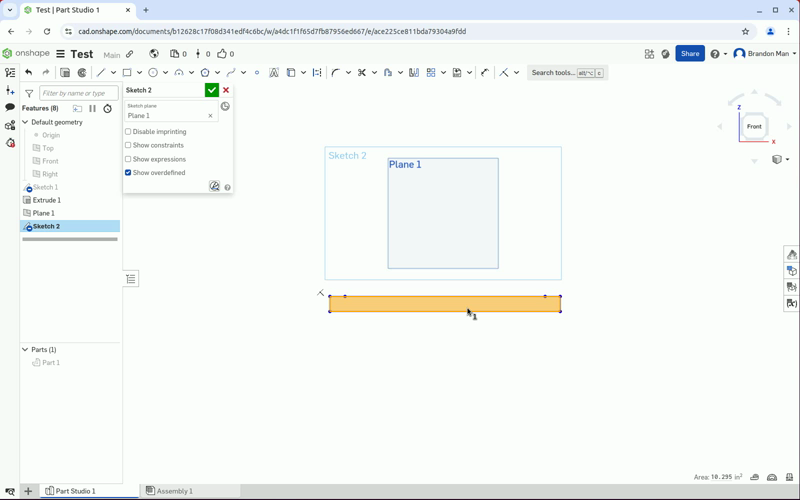
scroll(-6)
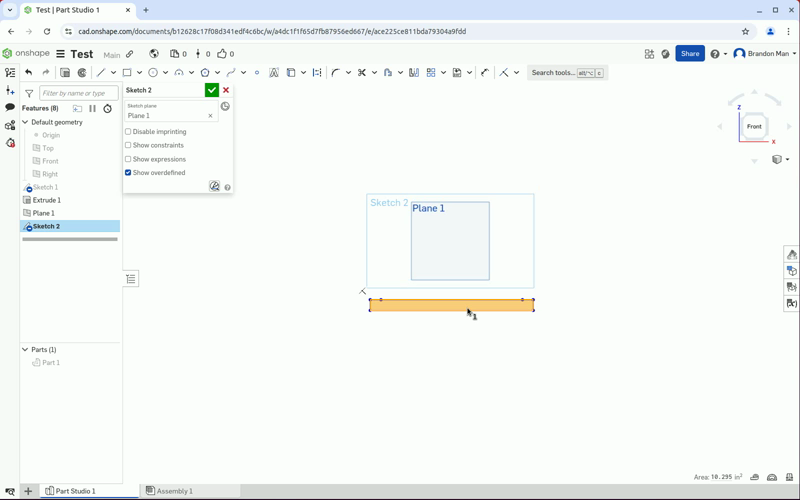
scroll(-6)
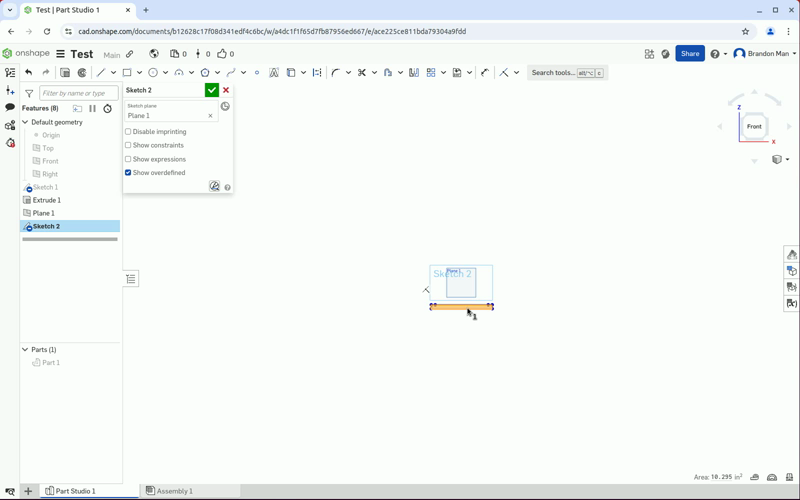
mouse_move(73, 352)
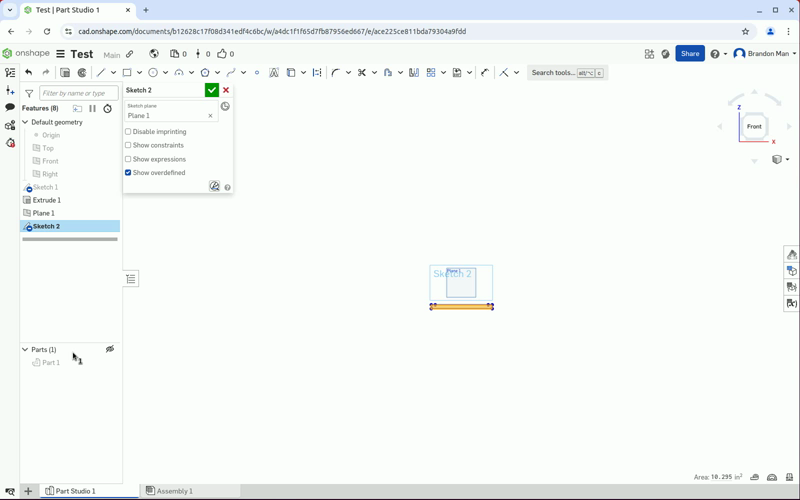
key(shift+y)
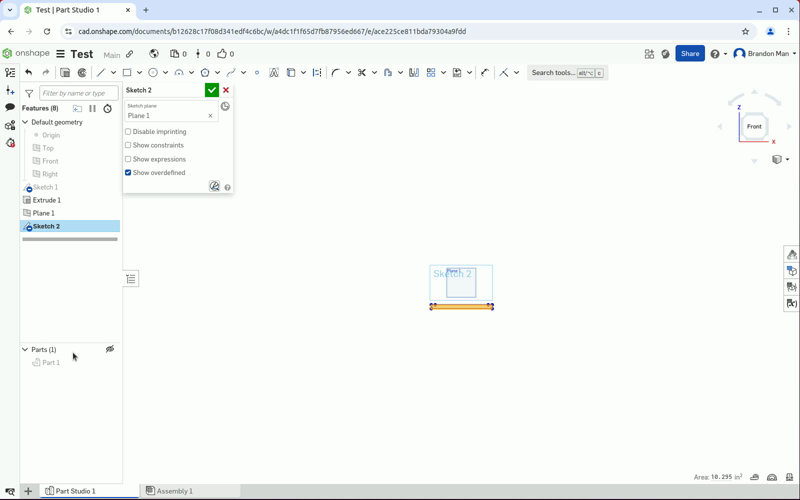
key(shift+e)
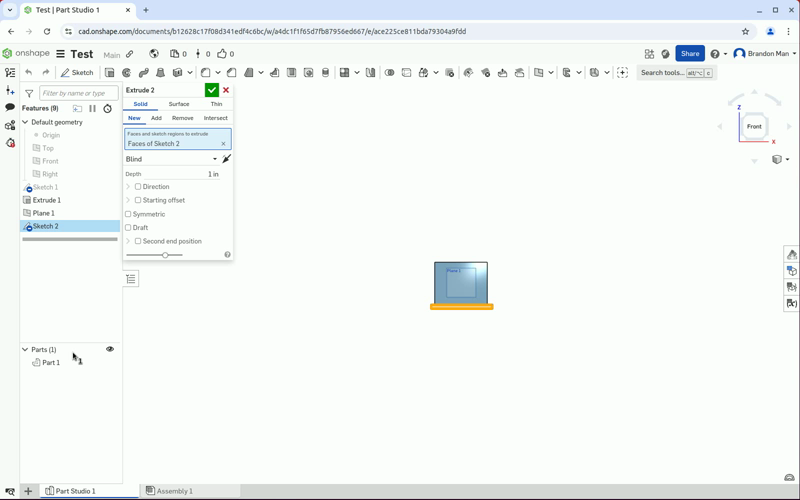
mouse_move(143, 106)
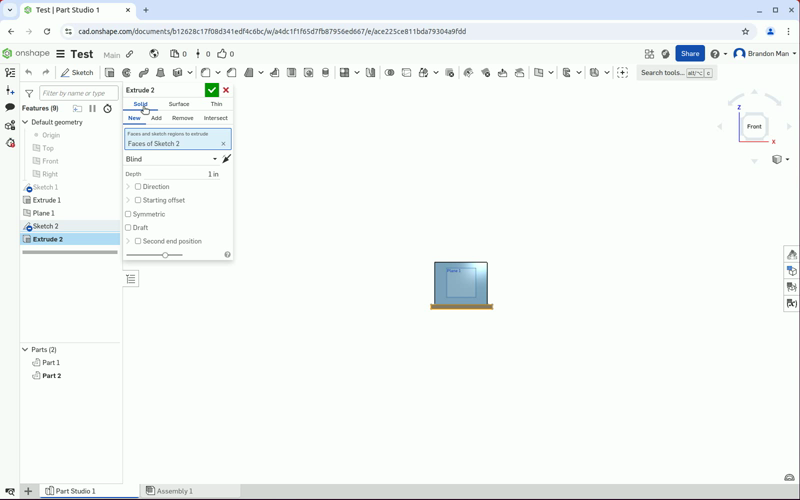
click(143, 106)
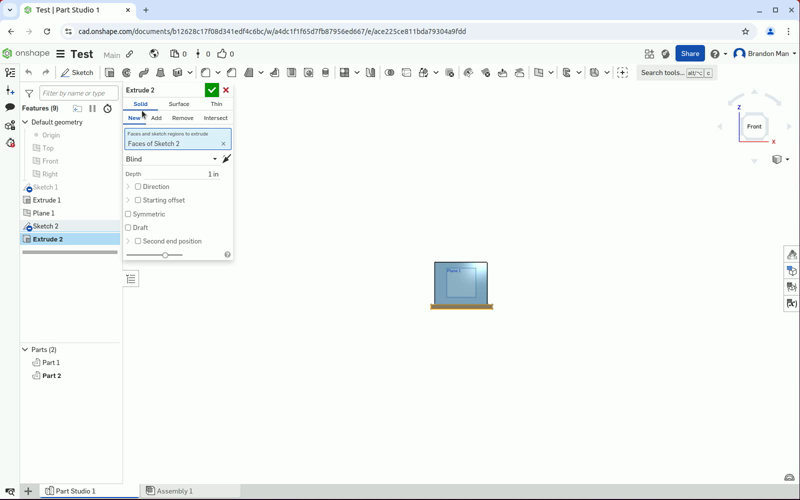
mouse_move(137, 120)
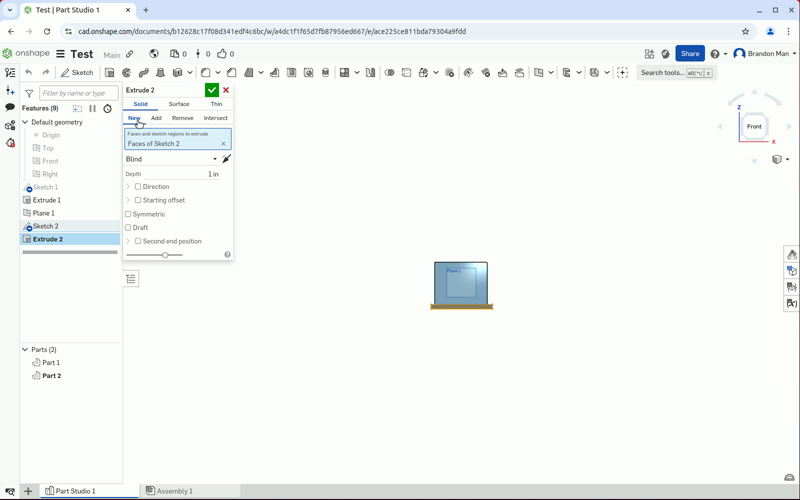
click(137, 120)
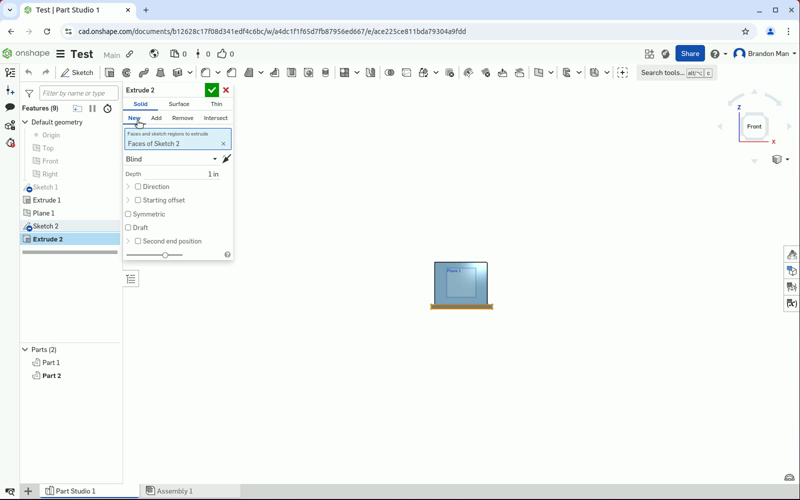
key(tab, 4)
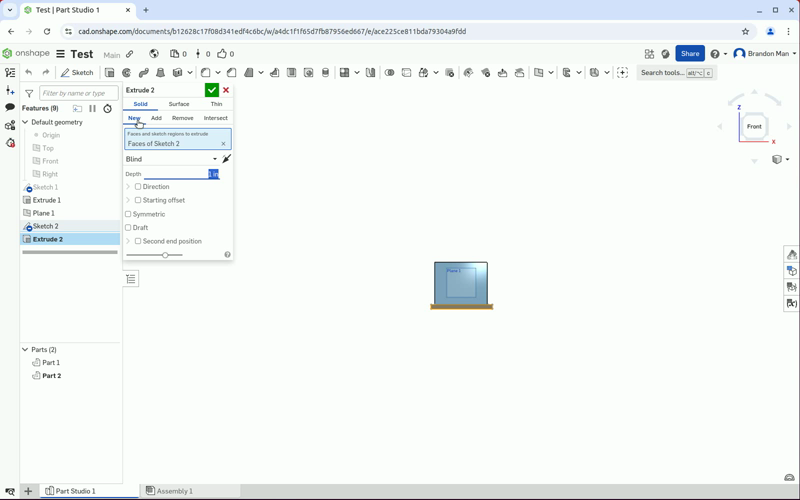
text(0.722)
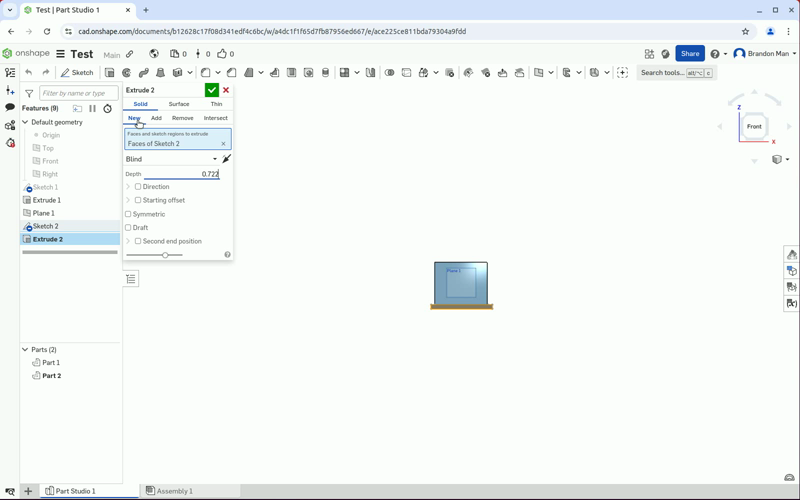
key(enter)
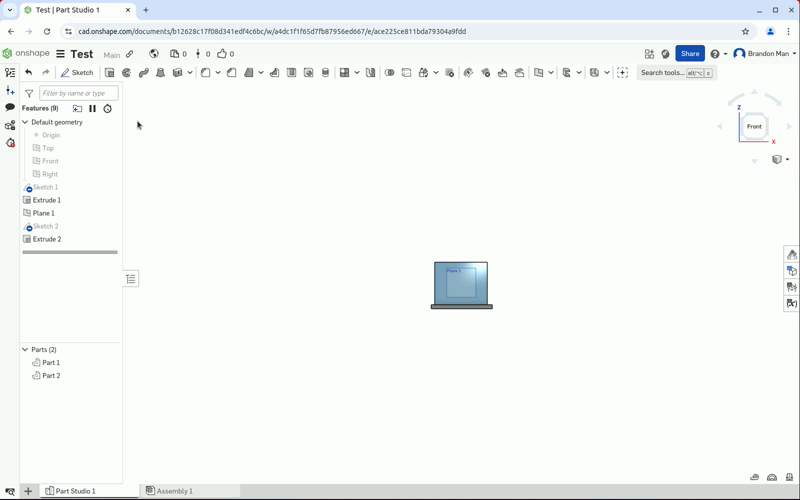
key(shift+h)
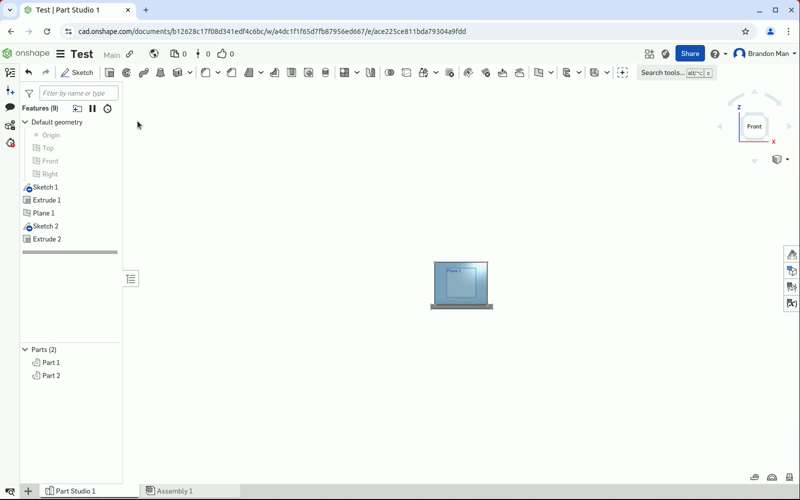
key(shift+h)
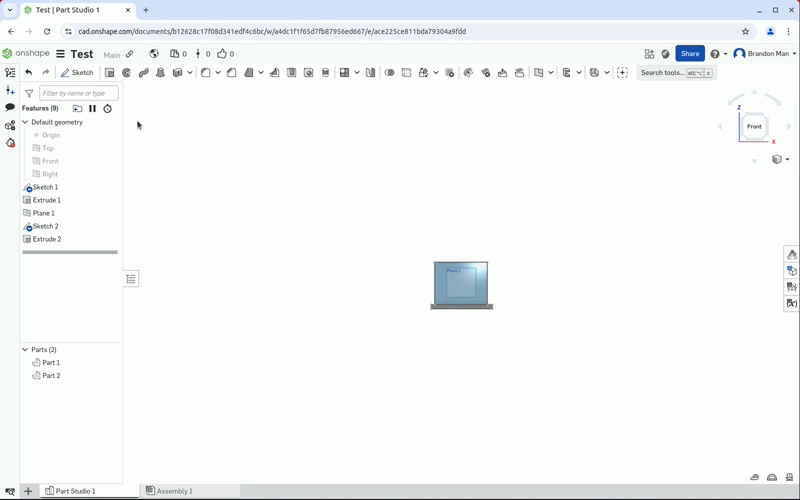
key(shift+7)
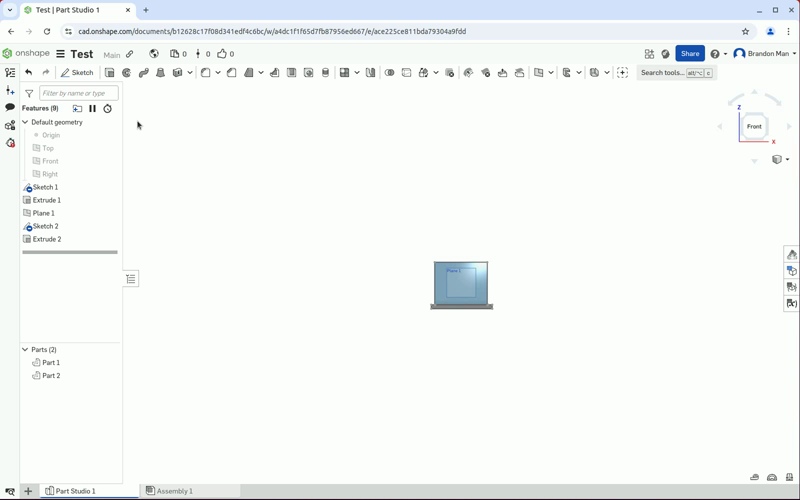
key(left, 2)
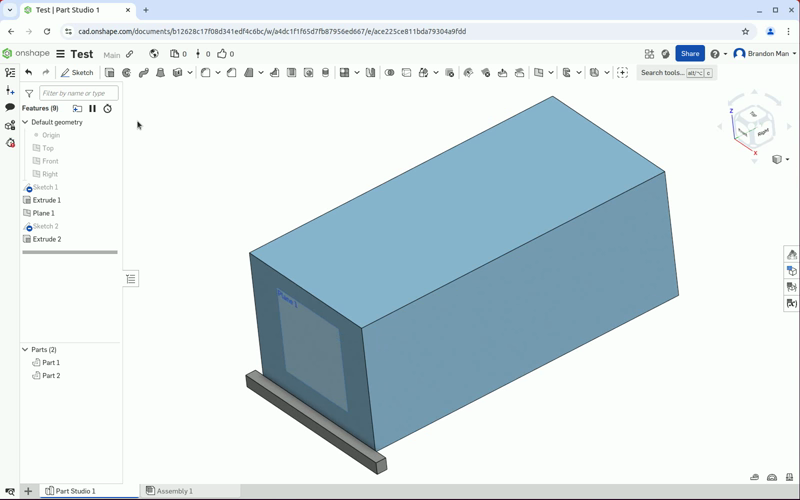
key(down, 2)
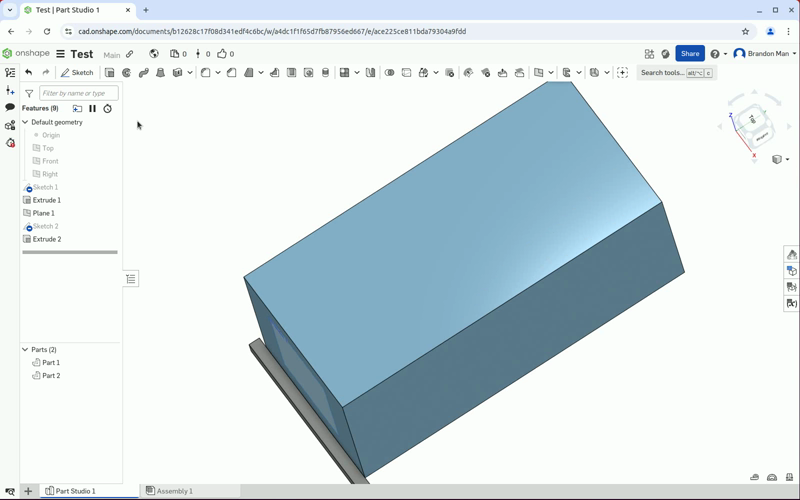
key(up, 2)
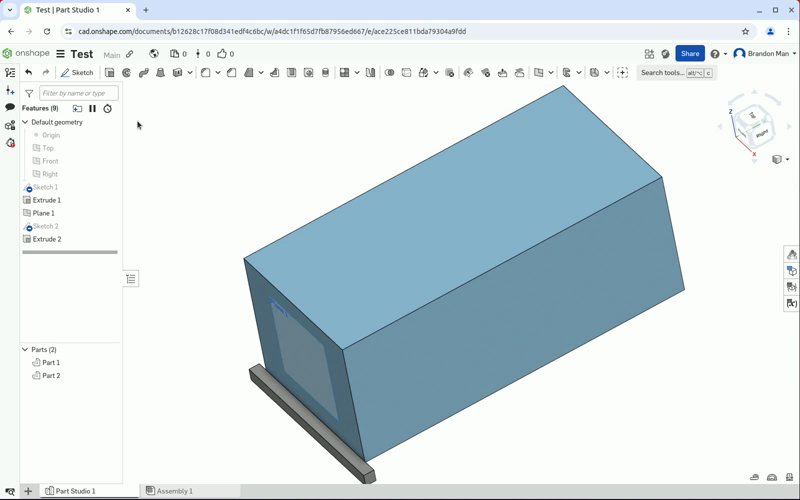
key(right, 2)
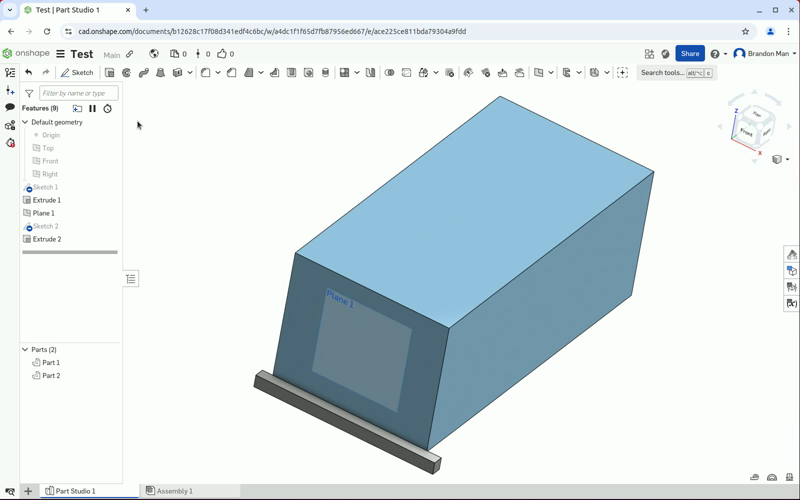
mouse_move(73, 189)
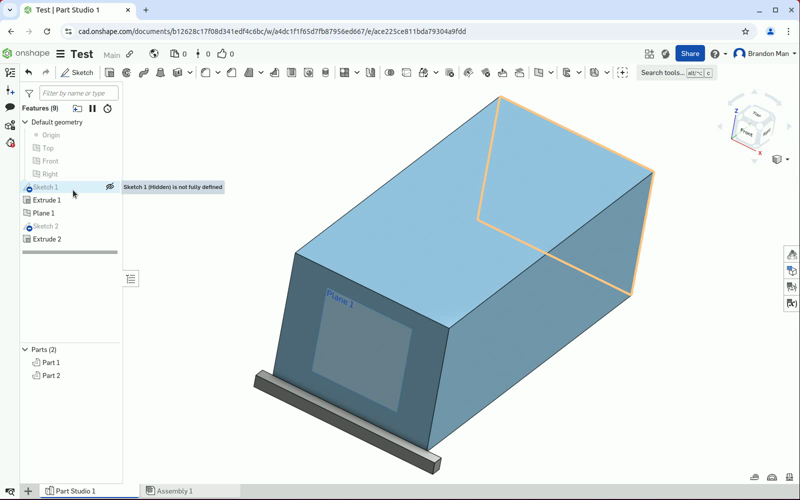
click(73, 189)